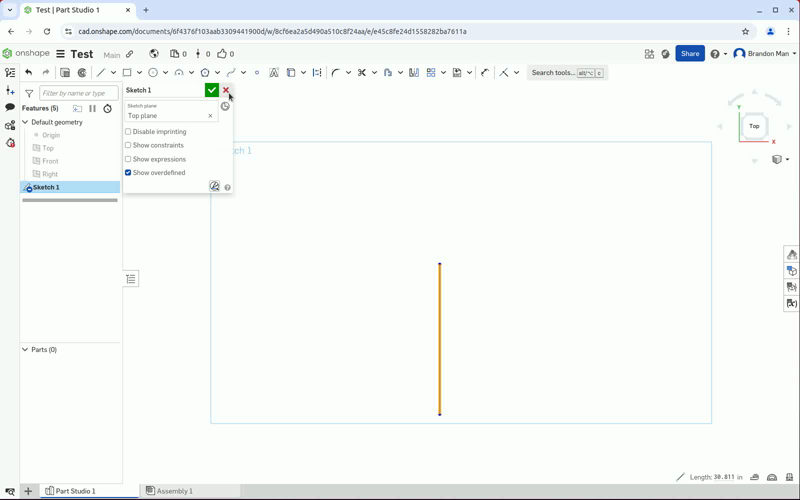
key(shift+h)
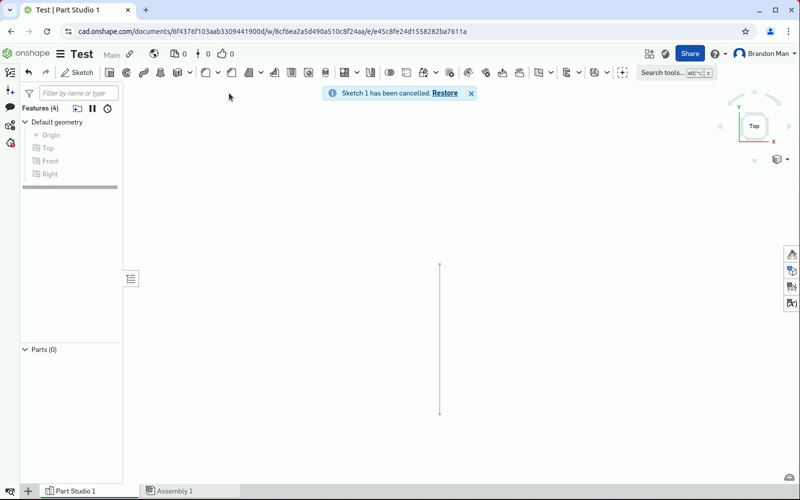
mouse_move(73, 352)
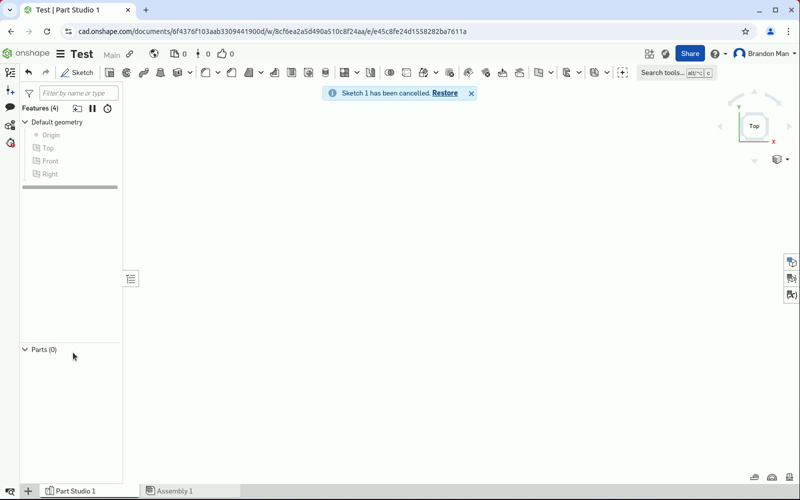
key(y)
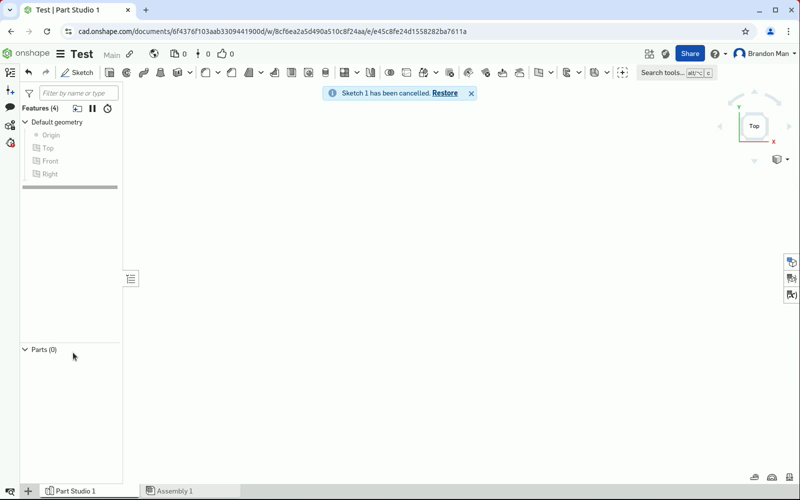
key(shift+p)
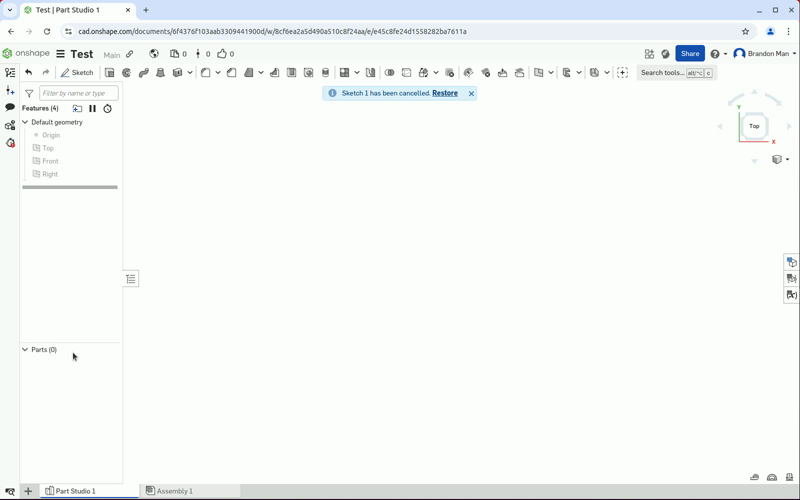
key(space)
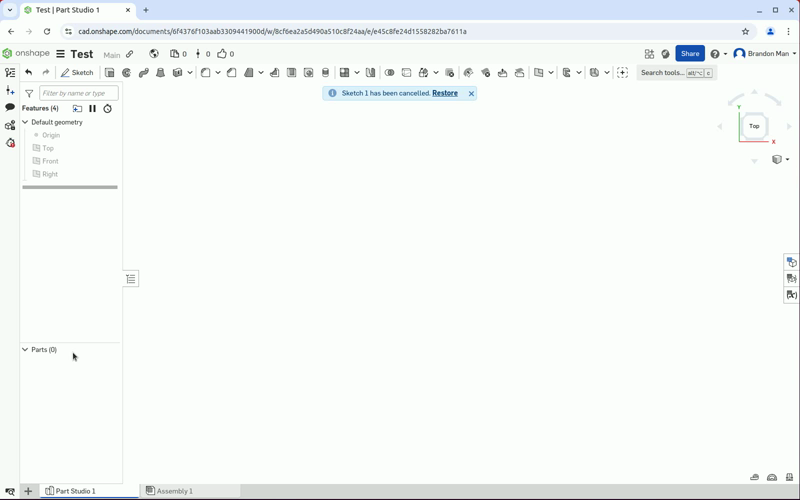
key_down(shift)
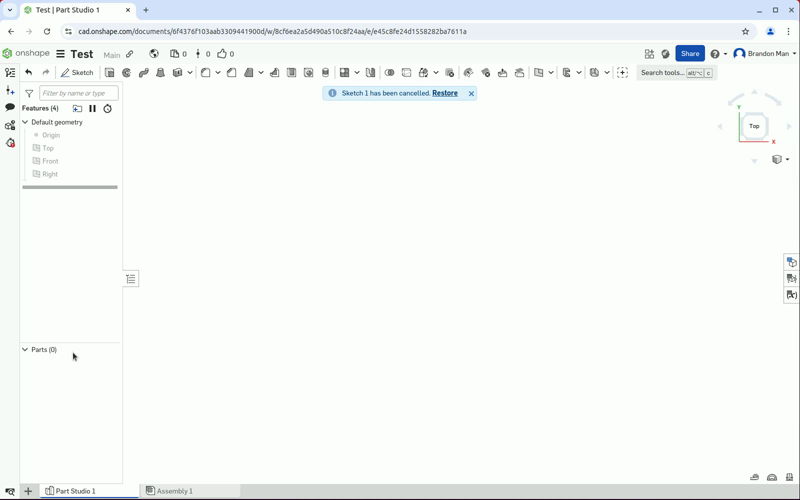
key(up)
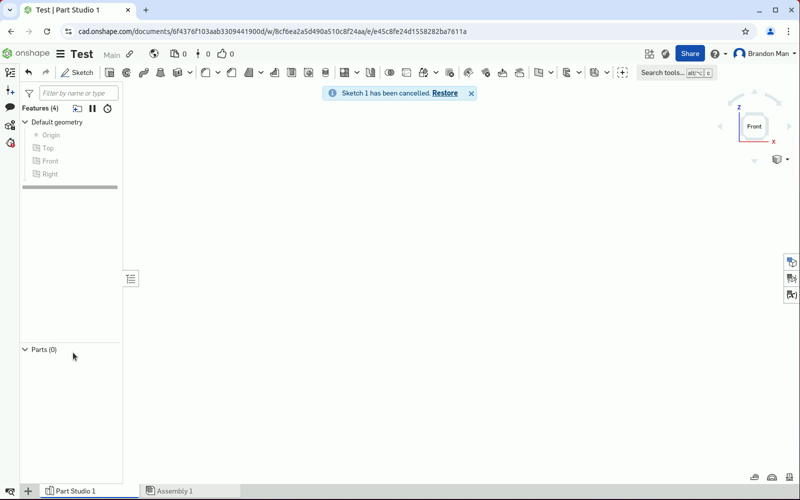
key_up(shift)
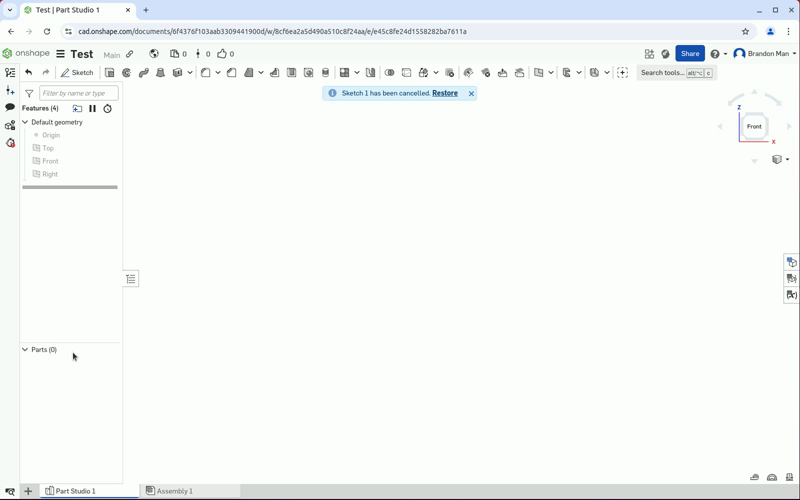
mouse_move(73, 352)
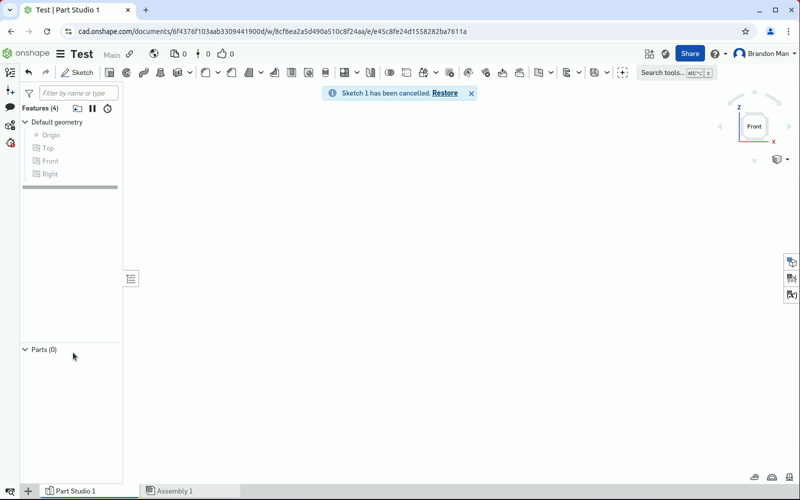
key(shift+y)
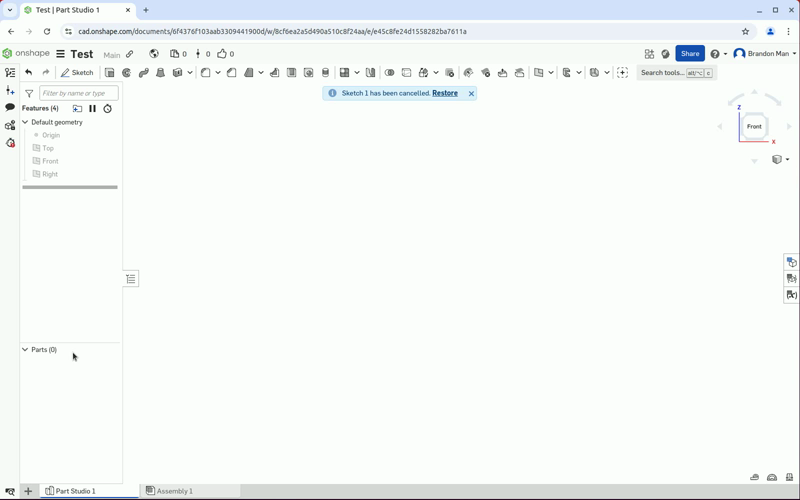
key(shift+s)
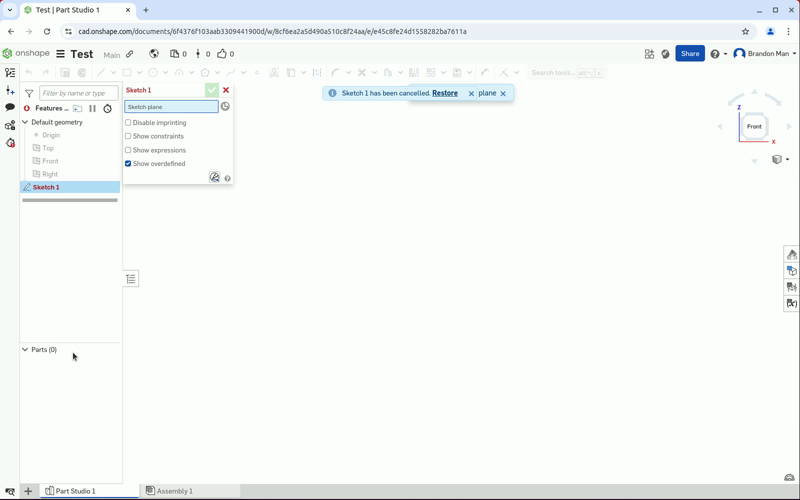
mouse_move(73, 163)
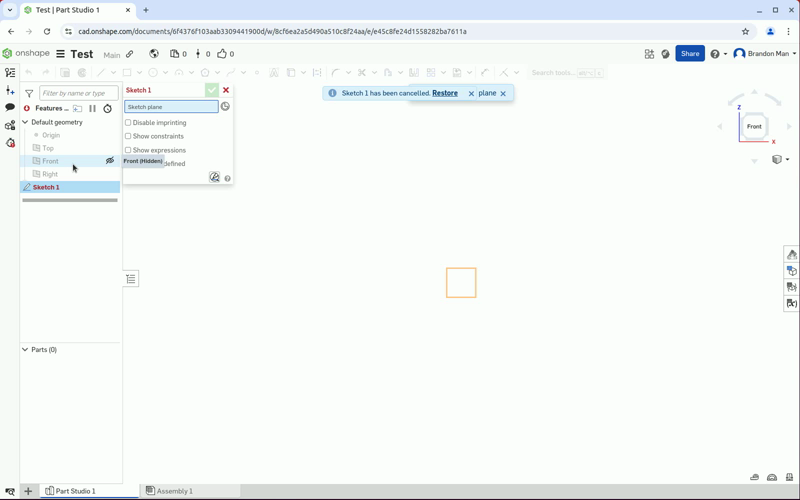
click(73, 163)
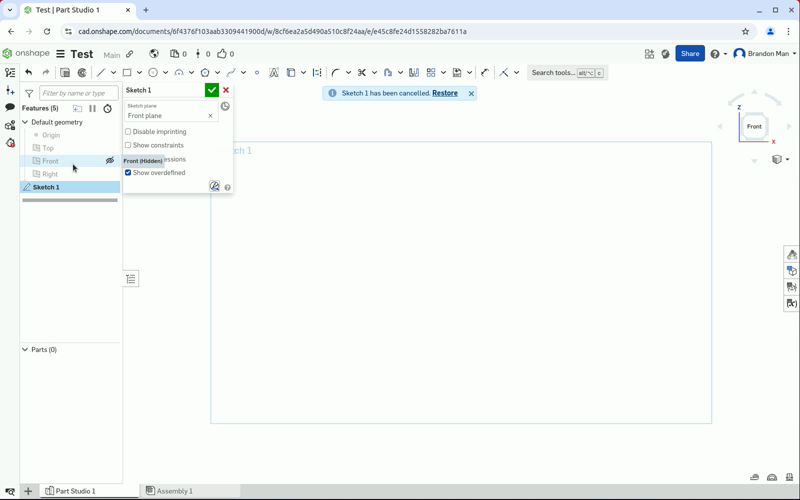
mouse_move(73, 352)
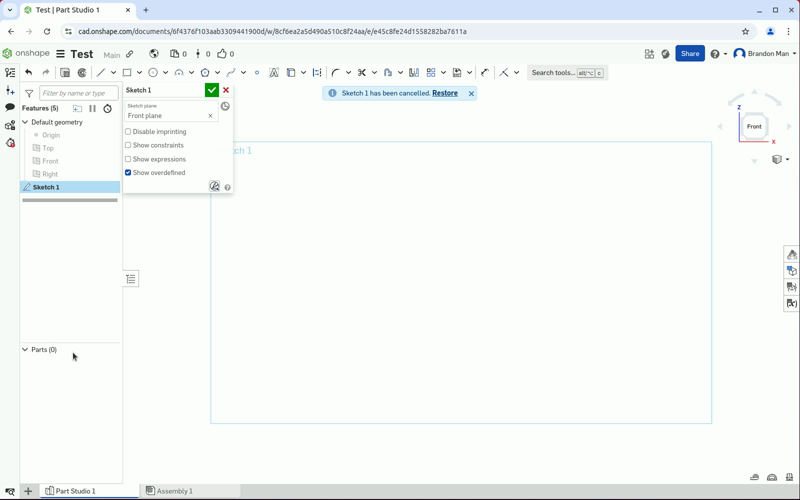
key(y)
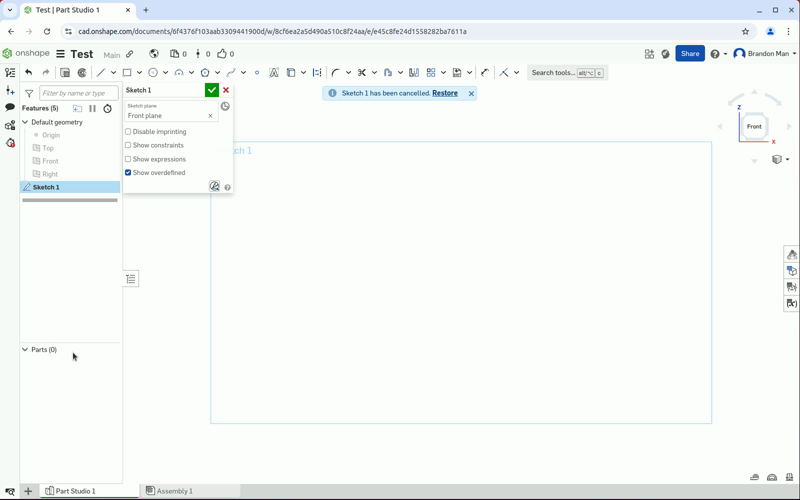
key(a)
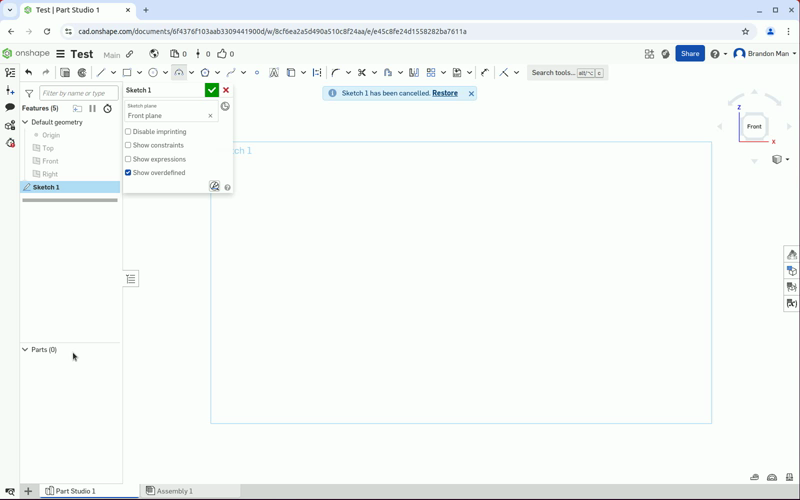
key_down(shift)
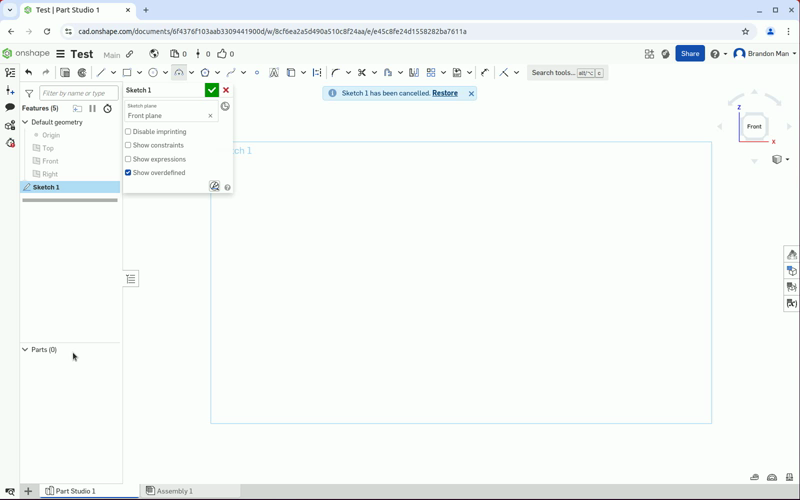
mouse_move(445, 394)
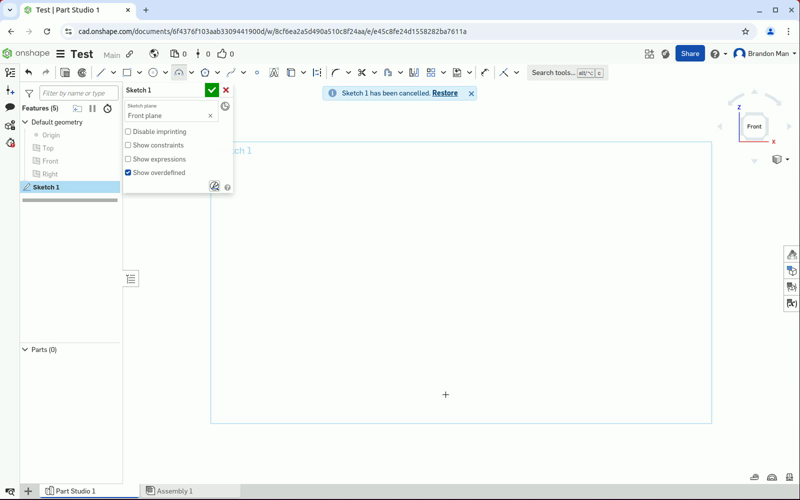
click(445, 394)
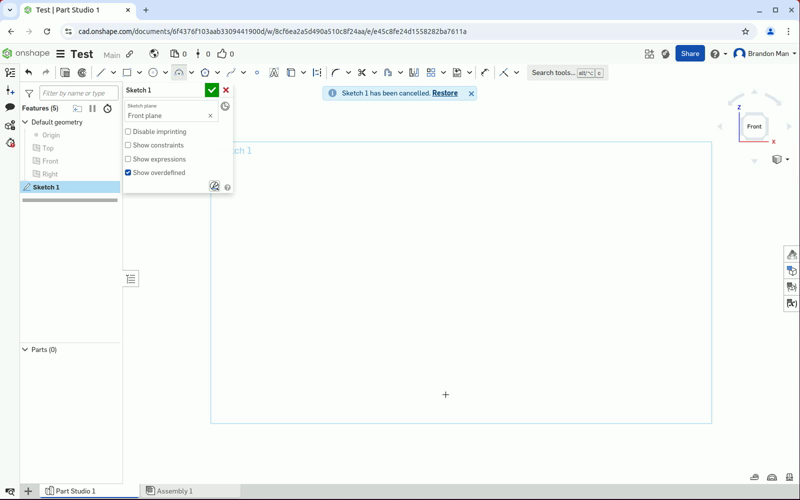
key_up(shift)
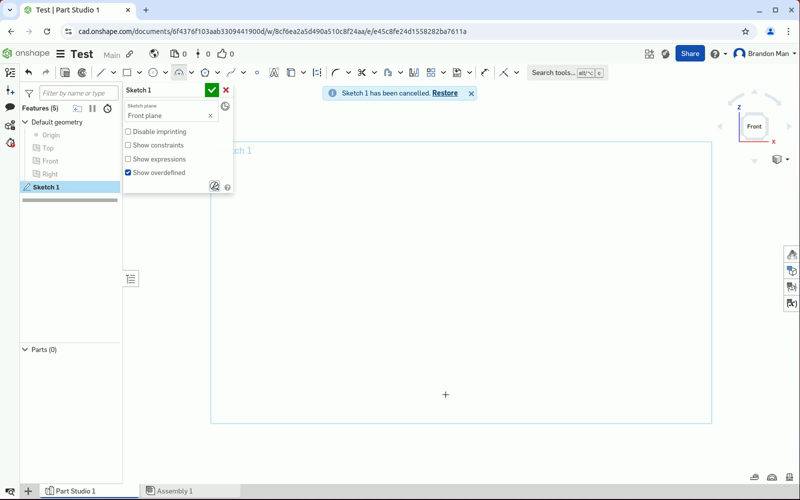
key_down(shift)
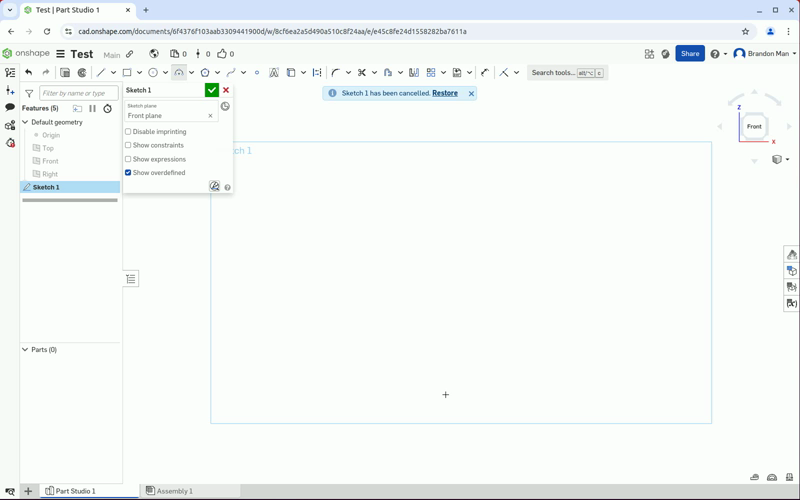
mouse_move(475, 394)
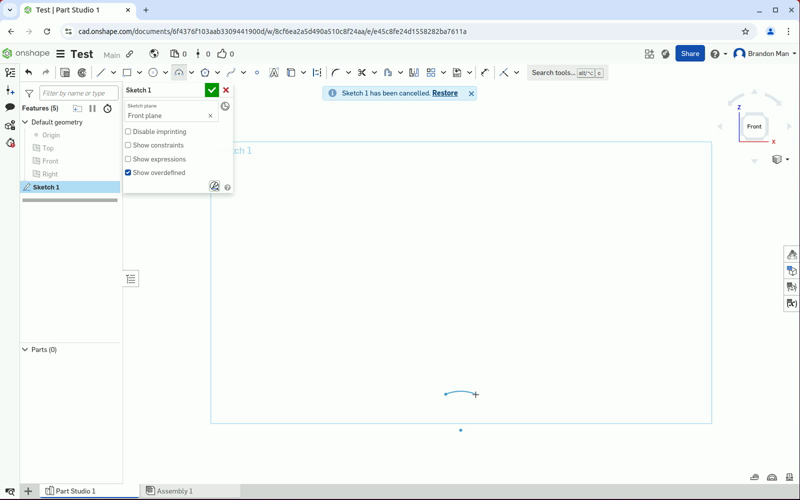
click(475, 394)
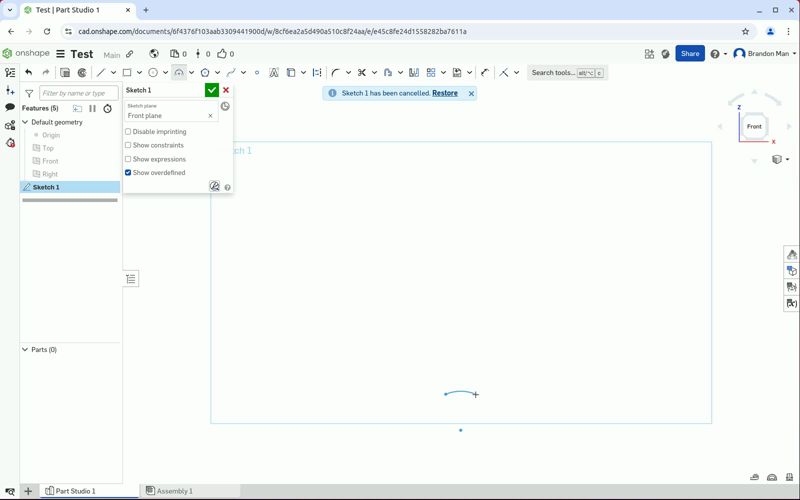
mouse_move(460, 380)
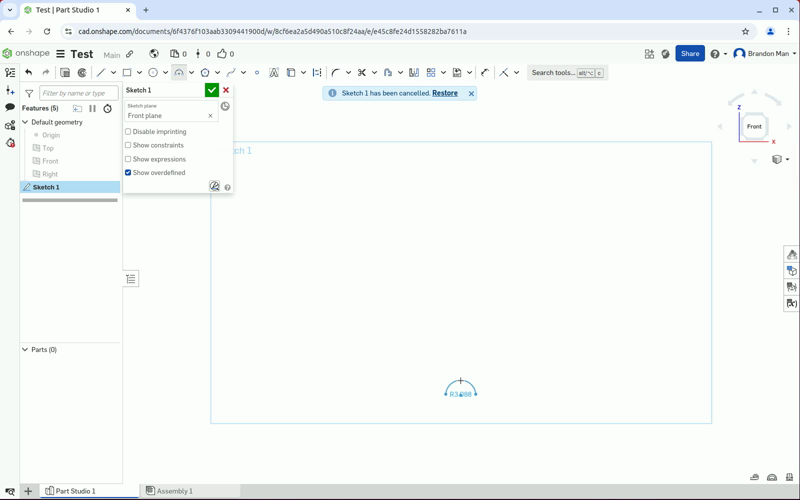
click(460, 380)
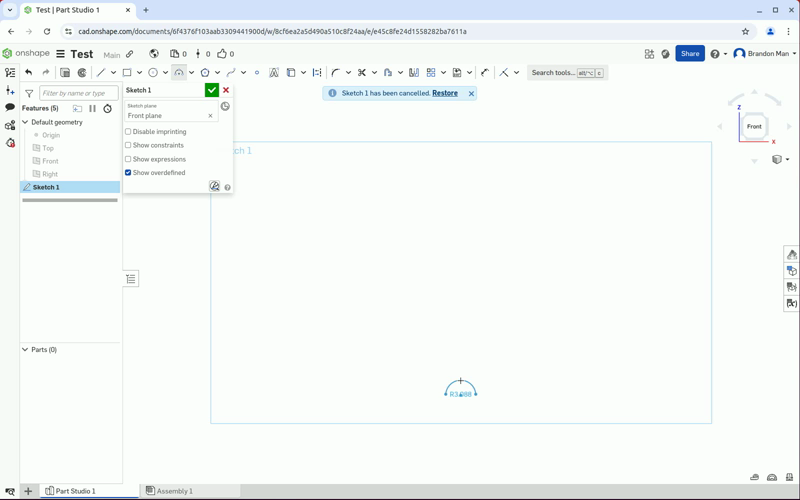
key_up(shift)
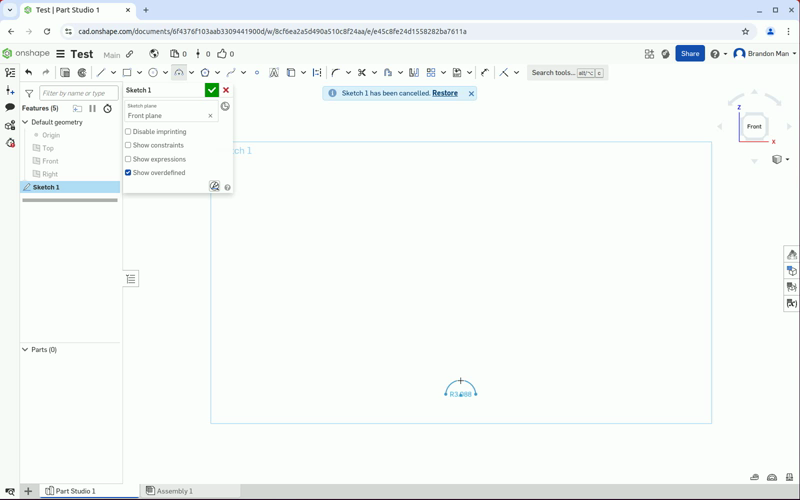
mouse_move(475, 394)
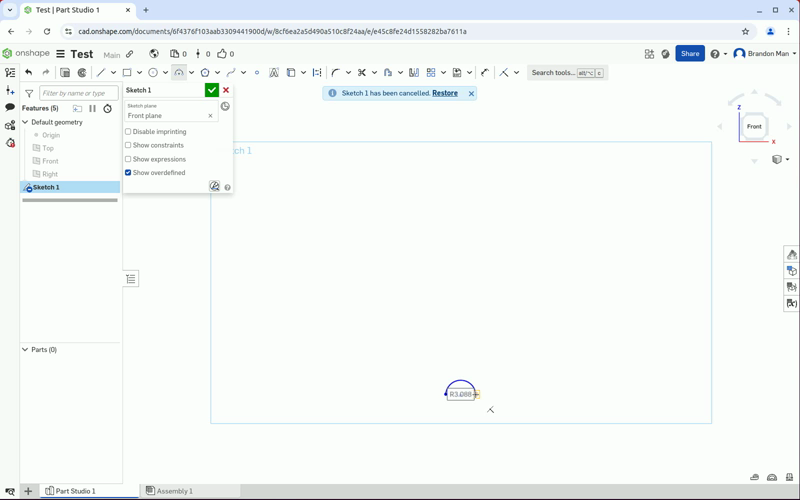
click(475, 394)
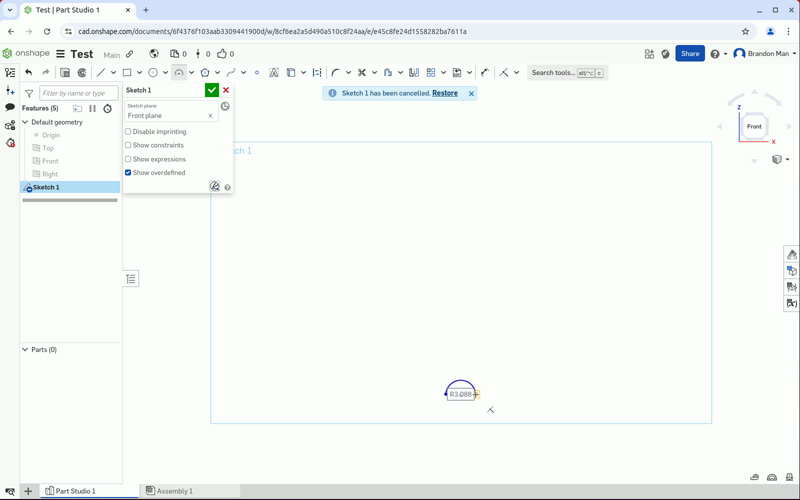
key_down(shift)
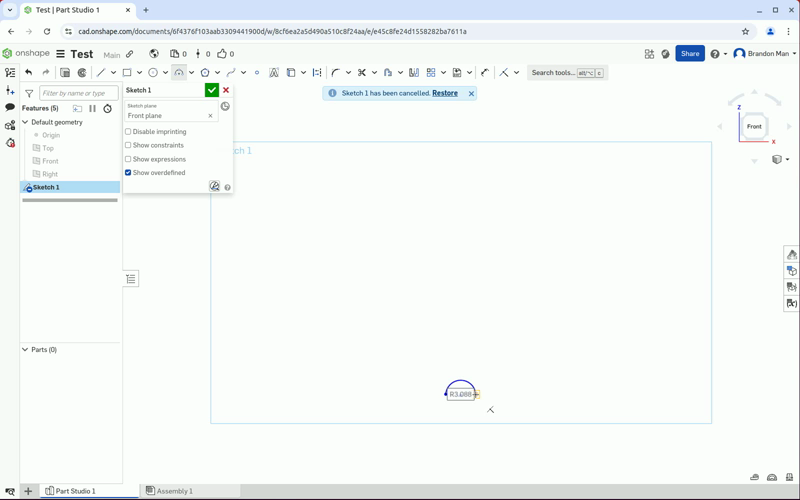
mouse_move(475, 172)
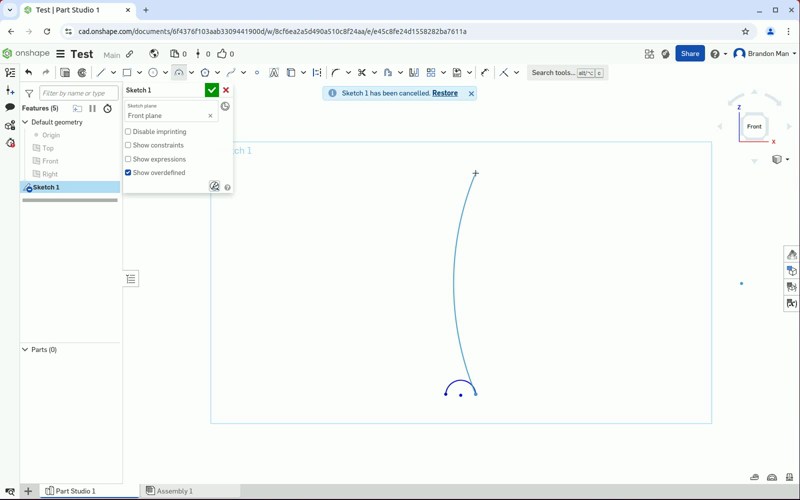
click(475, 172)
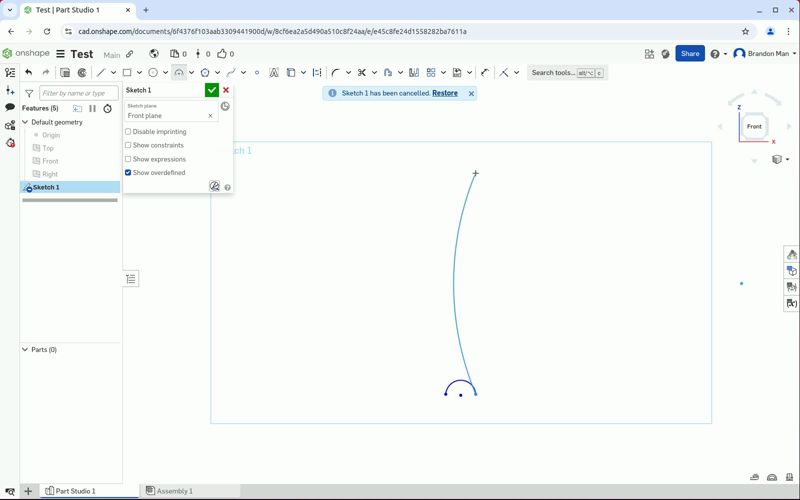
mouse_move(572, 283)
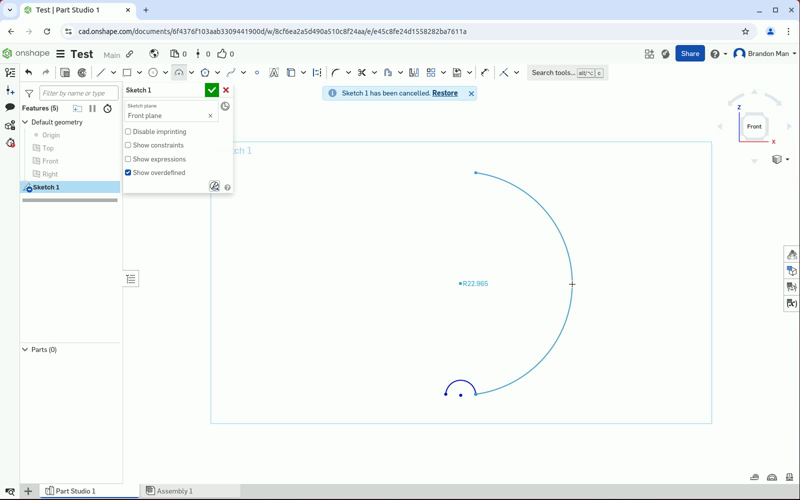
click(572, 283)
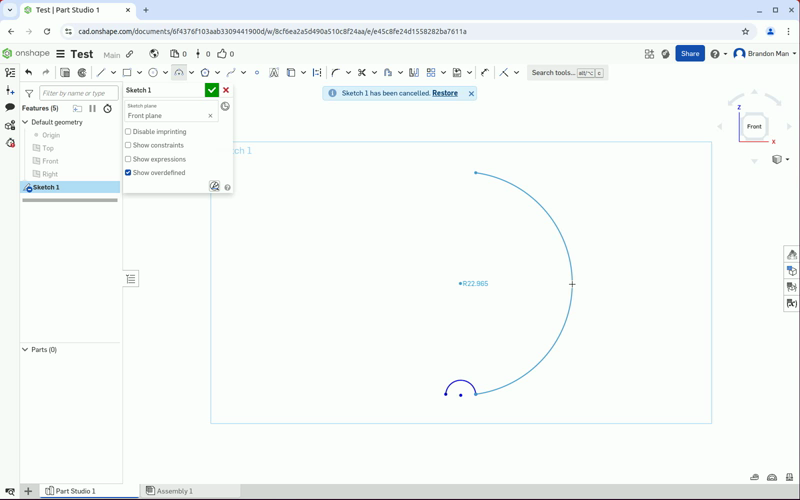
key_up(shift)
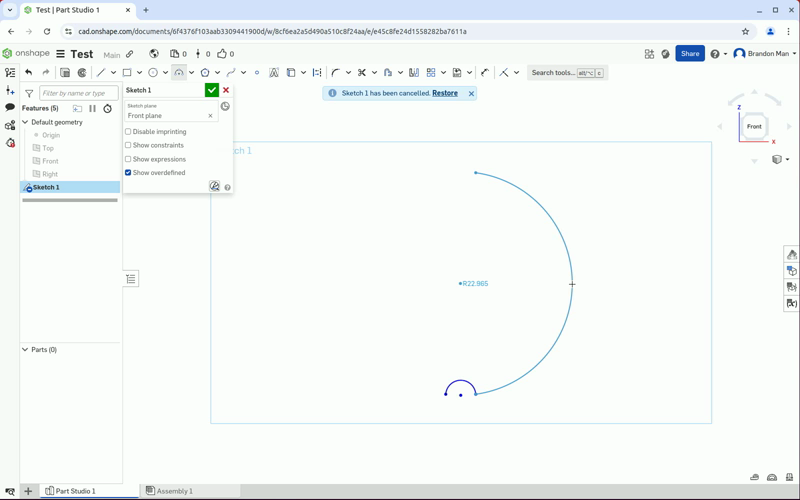
mouse_move(475, 172)
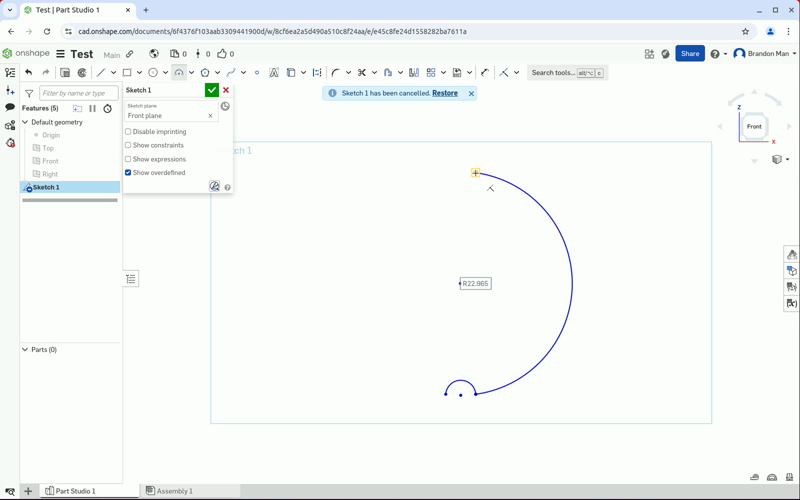
click(475, 172)
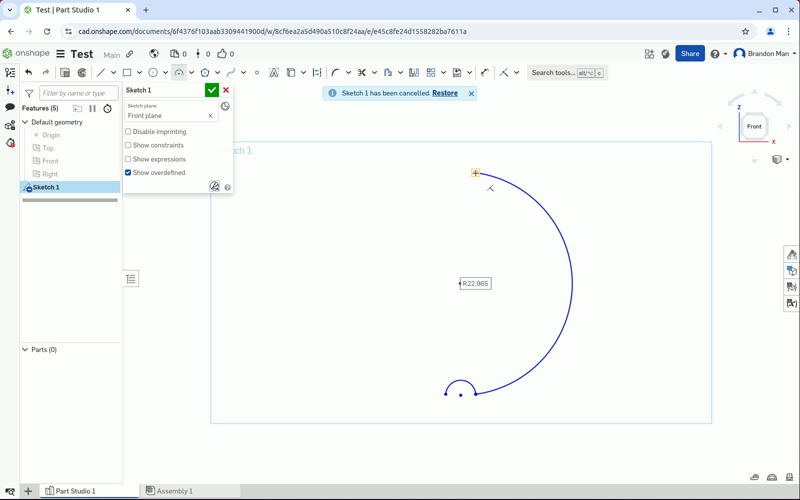
key_down(shift)
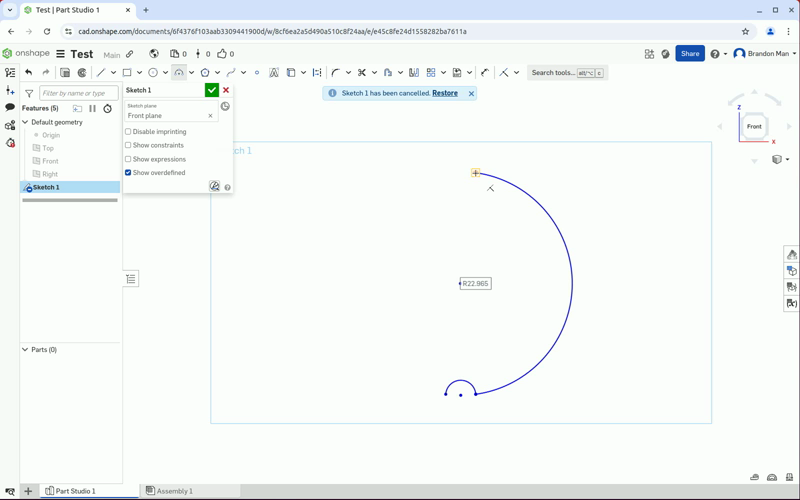
mouse_move(445, 172)
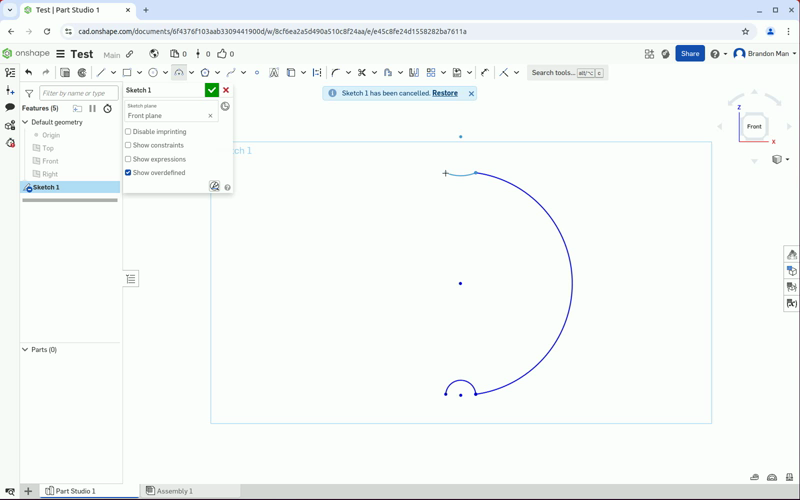
click(445, 172)
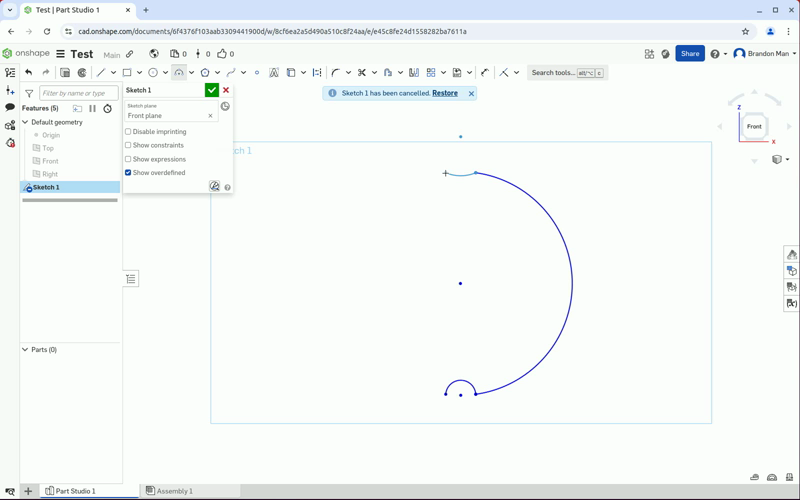
mouse_move(460, 186)
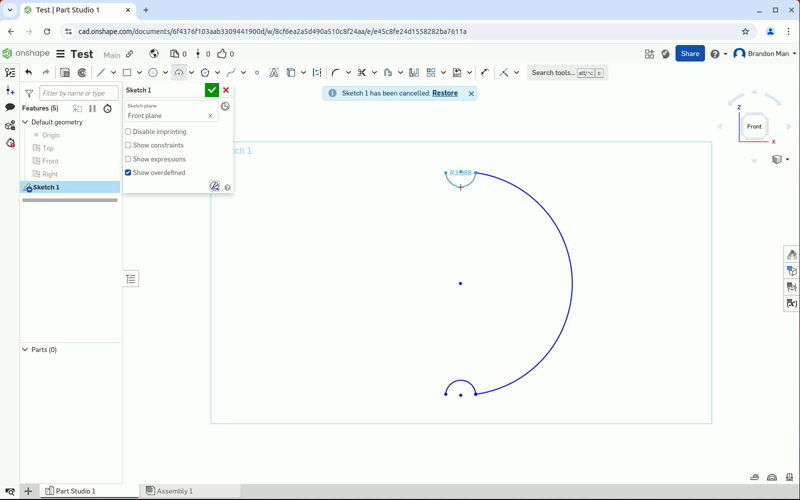
click(460, 186)
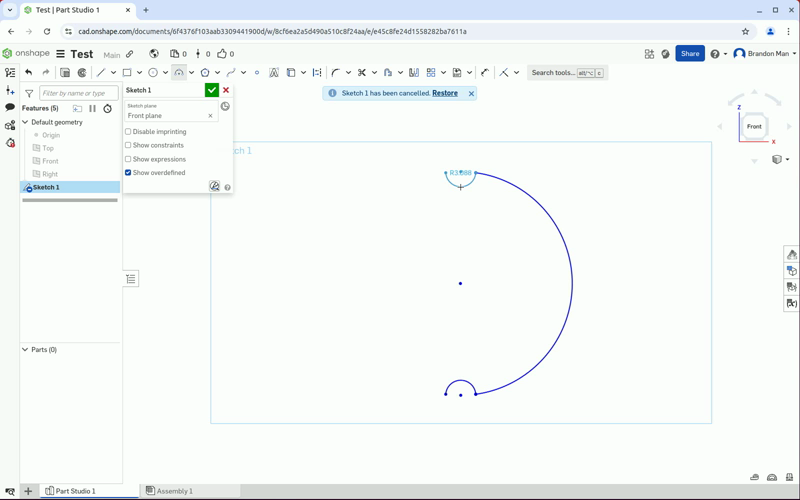
key_up(shift)
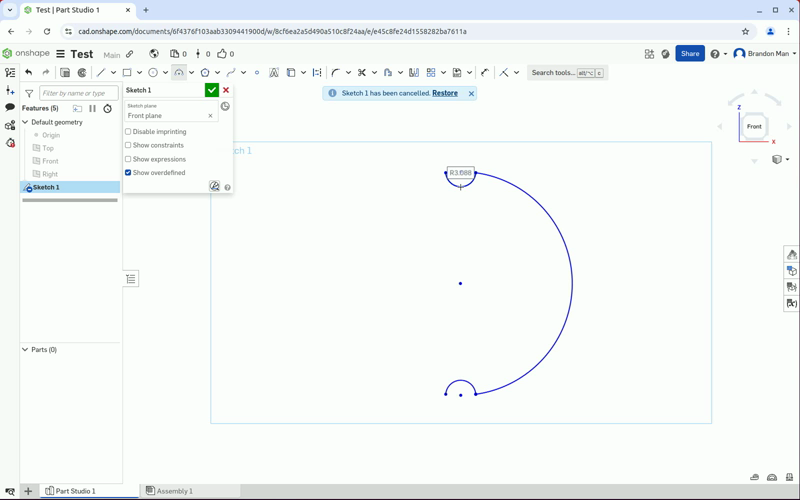
mouse_move(445, 172)
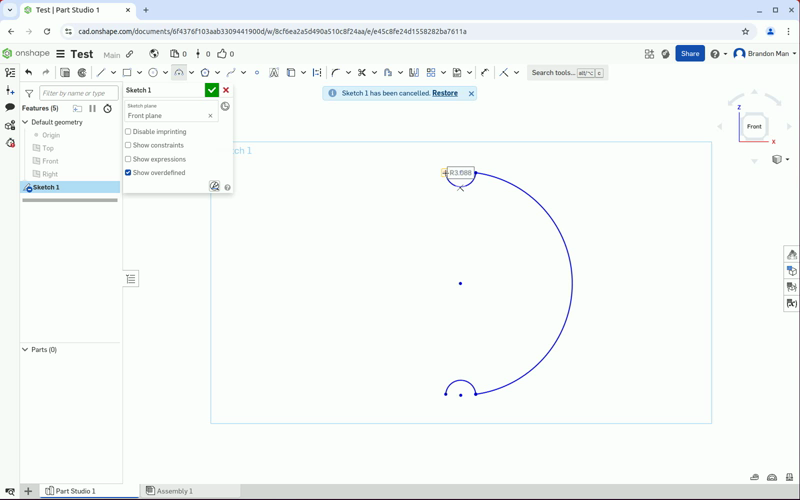
click(445, 172)
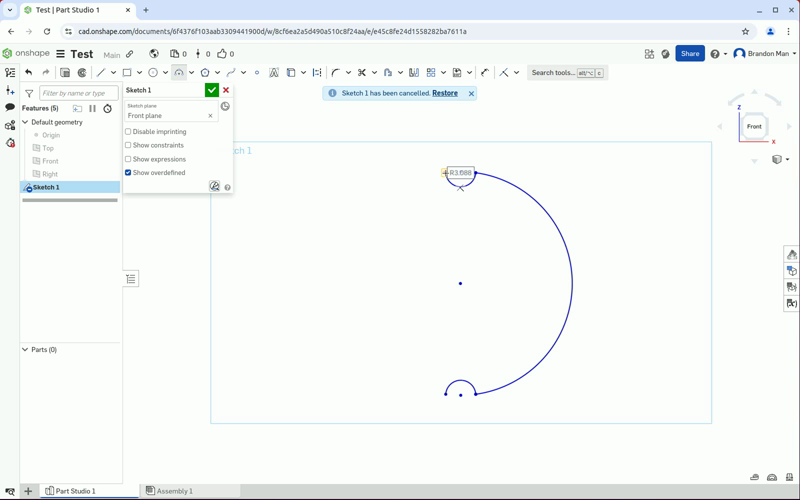
mouse_move(445, 394)
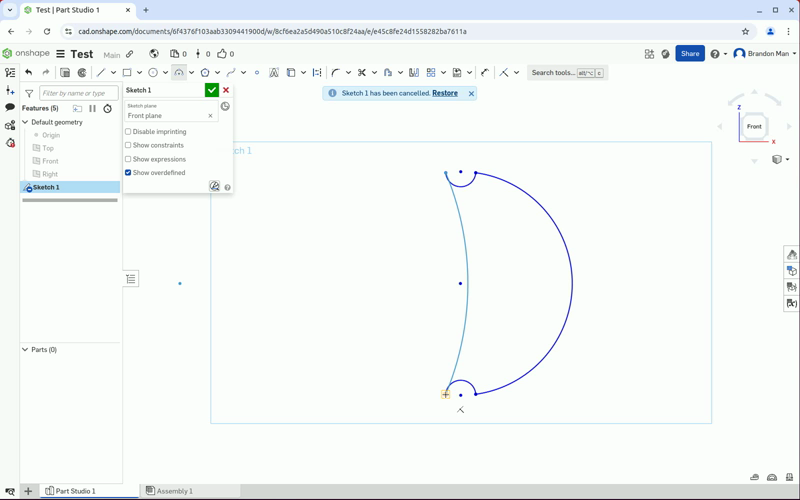
click(445, 394)
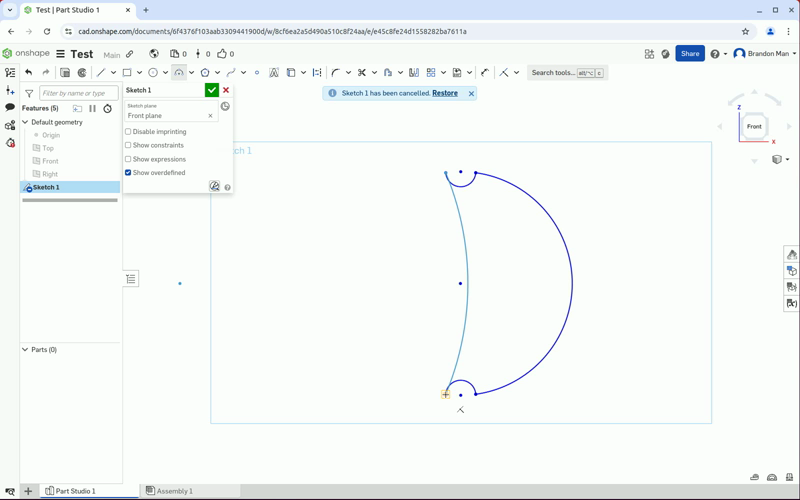
key_down(shift)
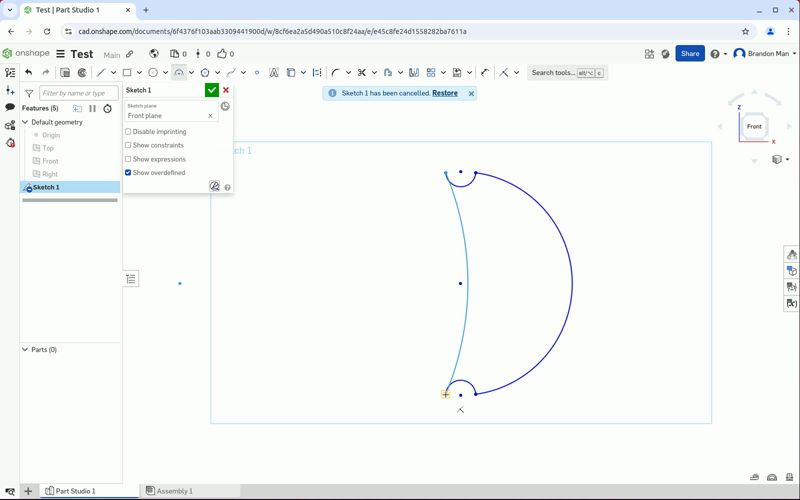
mouse_move(348, 283)
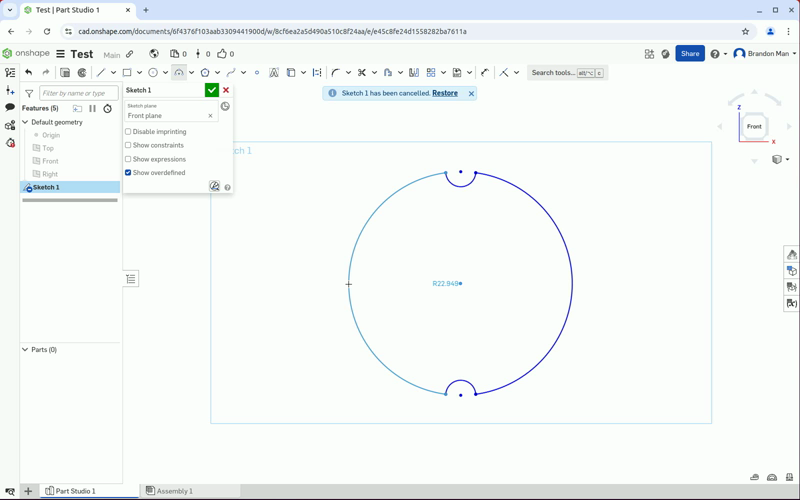
click(348, 283)
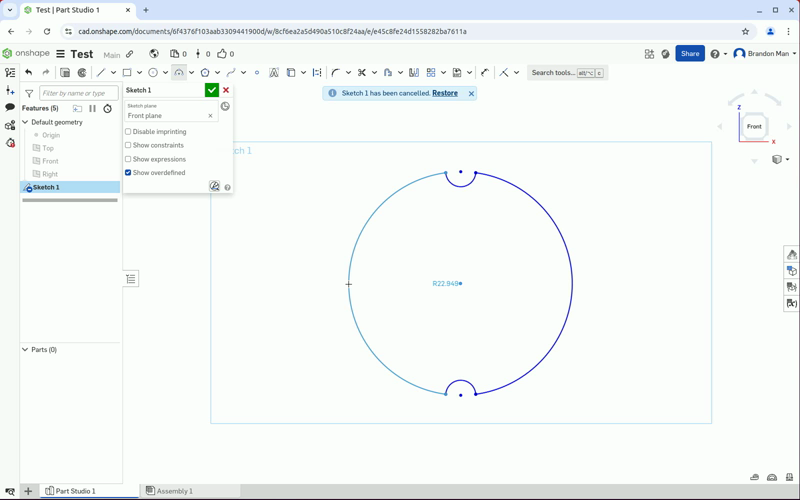
key_up(shift)
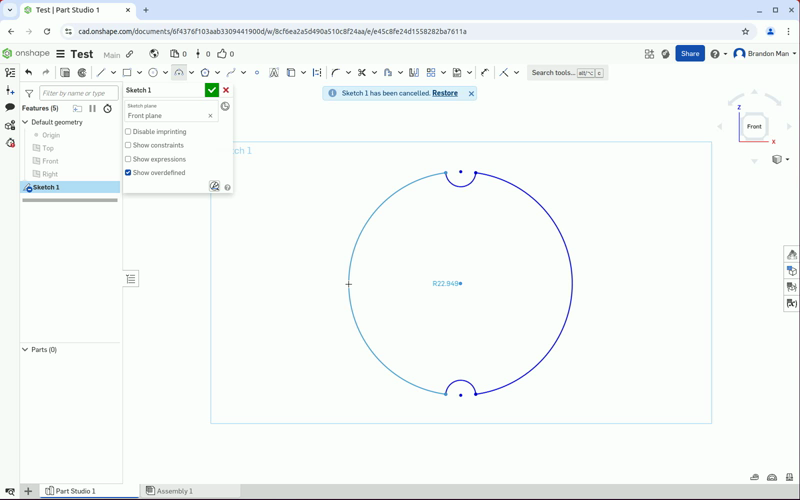
key(esc)
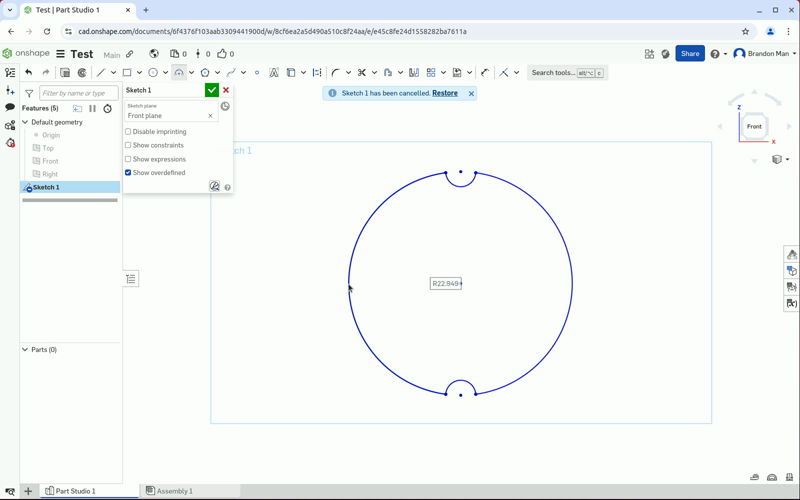
key(a)
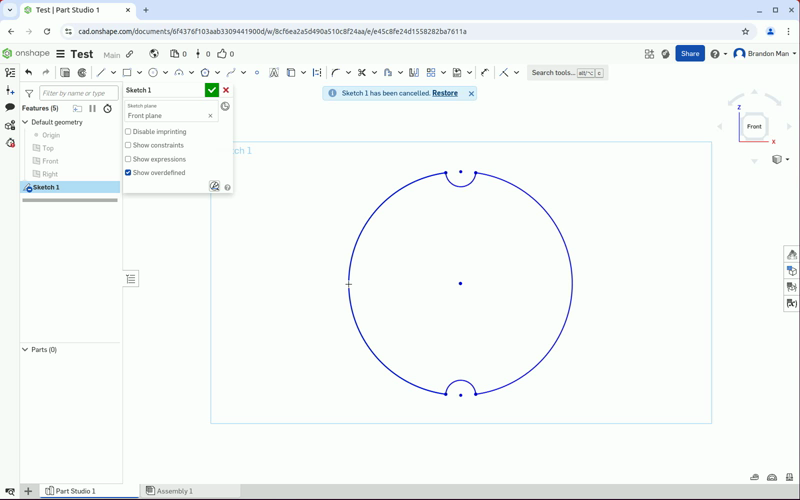
key_down(shift)
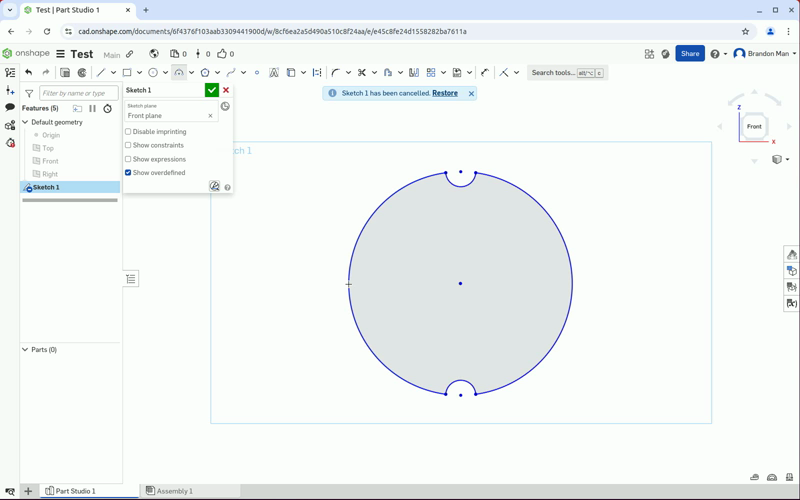
mouse_move(396, 326)
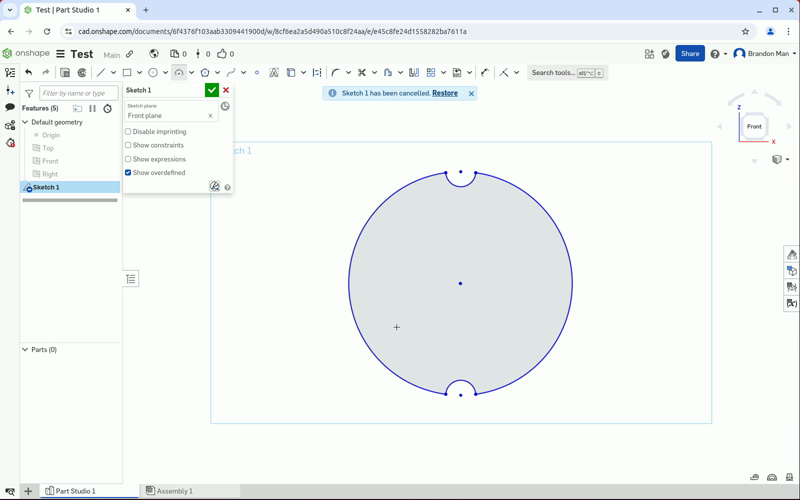
click(396, 326)
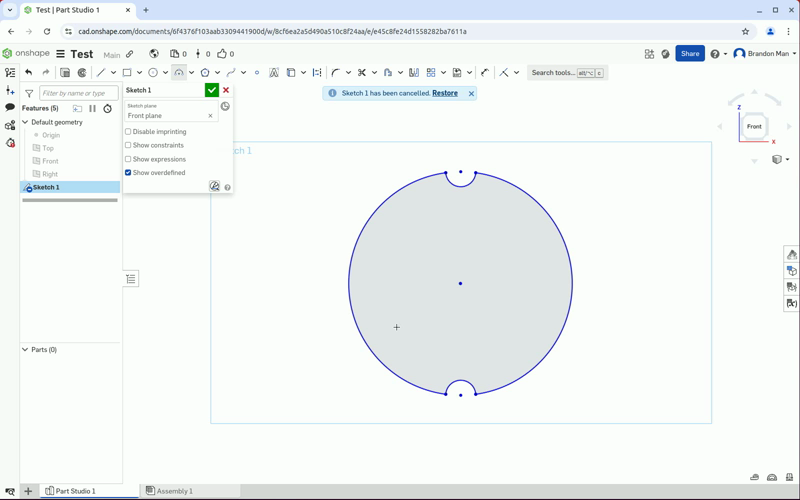
key_up(shift)
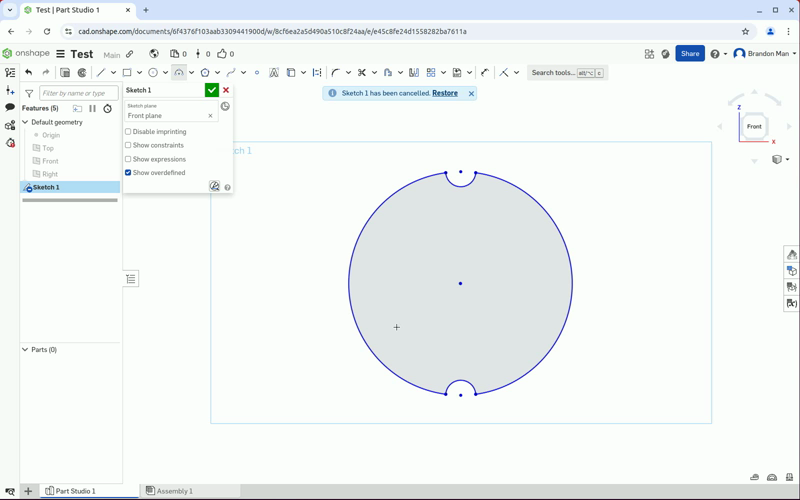
key_down(shift)
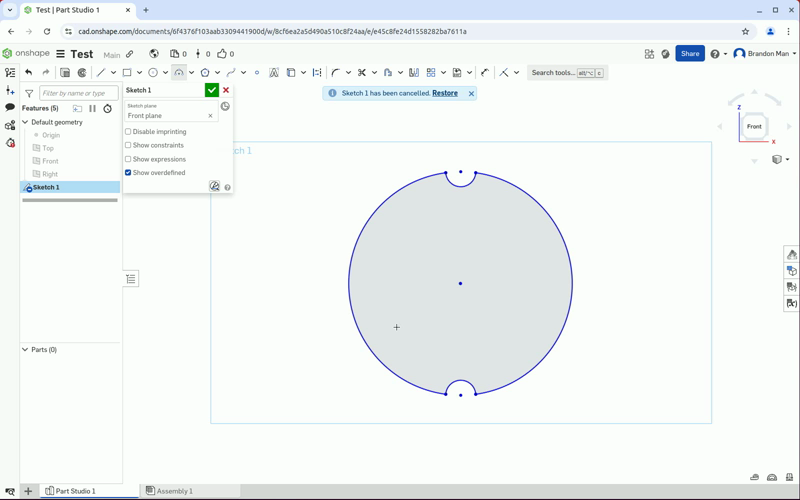
mouse_move(396, 240)
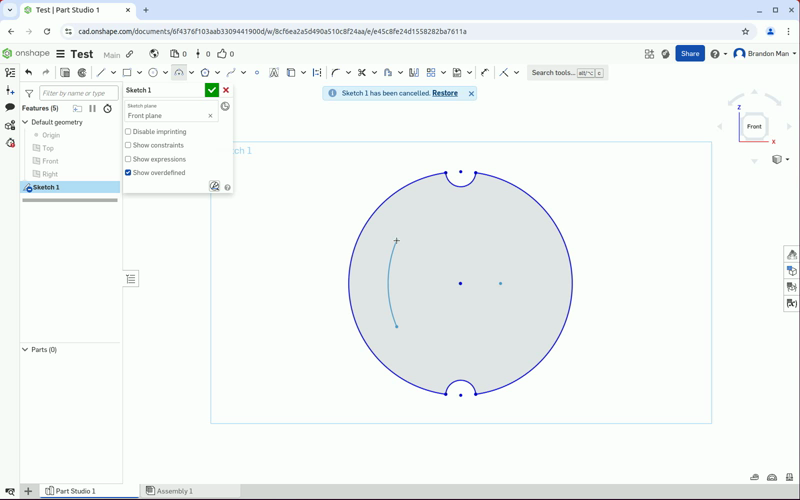
click(396, 240)
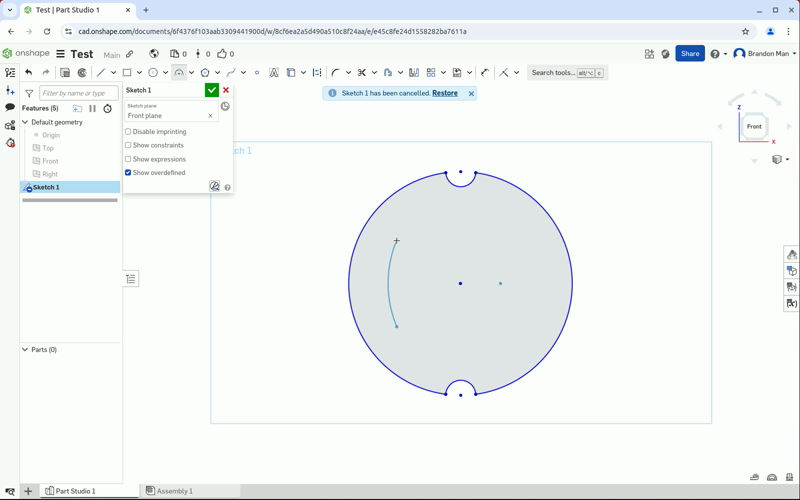
mouse_move(383, 283)
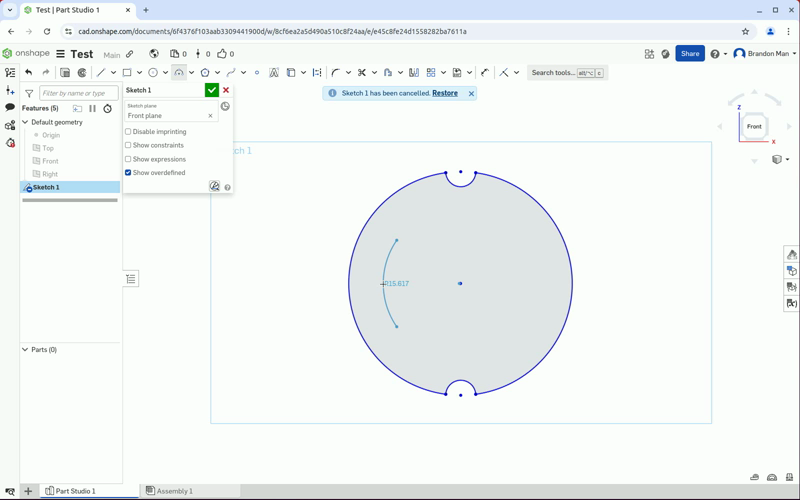
click(383, 283)
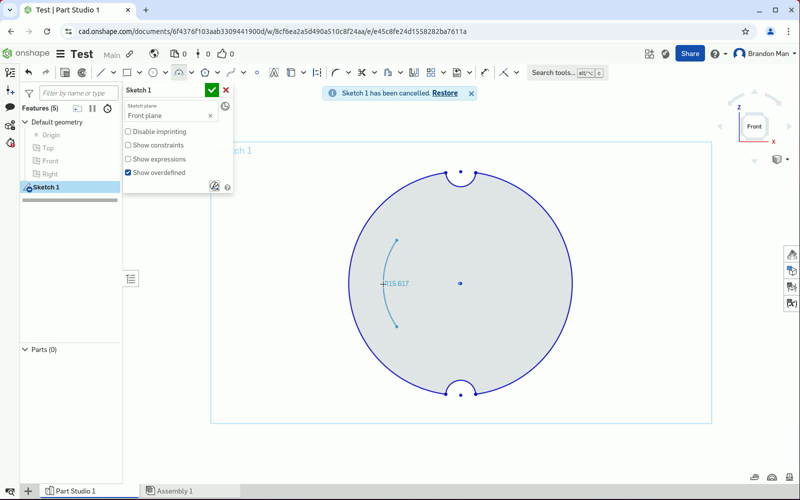
key_up(shift)
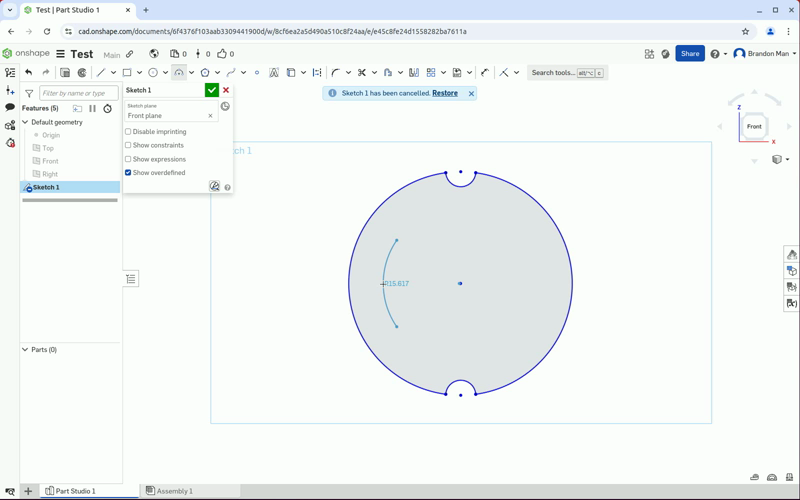
mouse_move(396, 240)
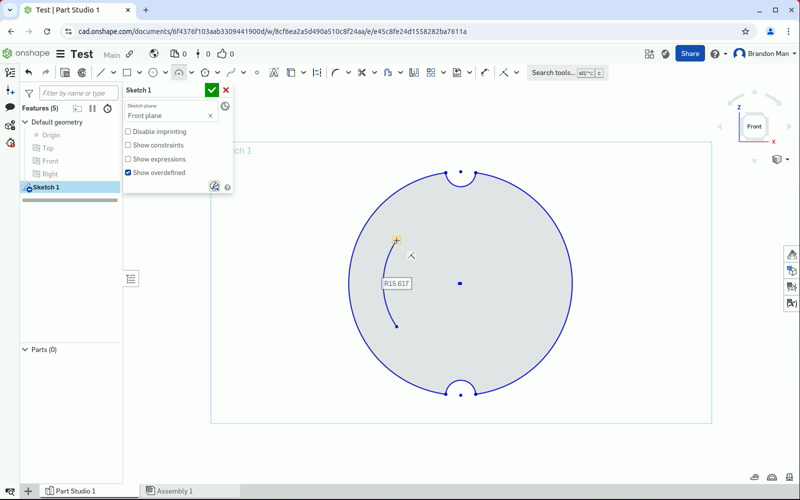
click(396, 240)
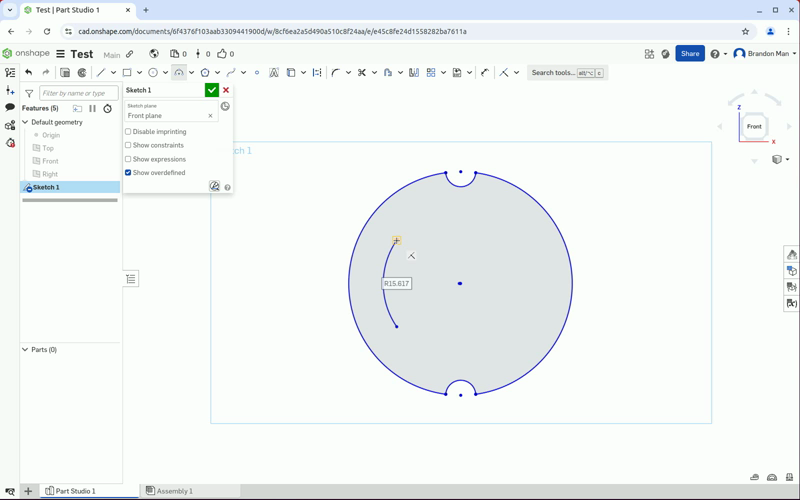
key_down(shift)
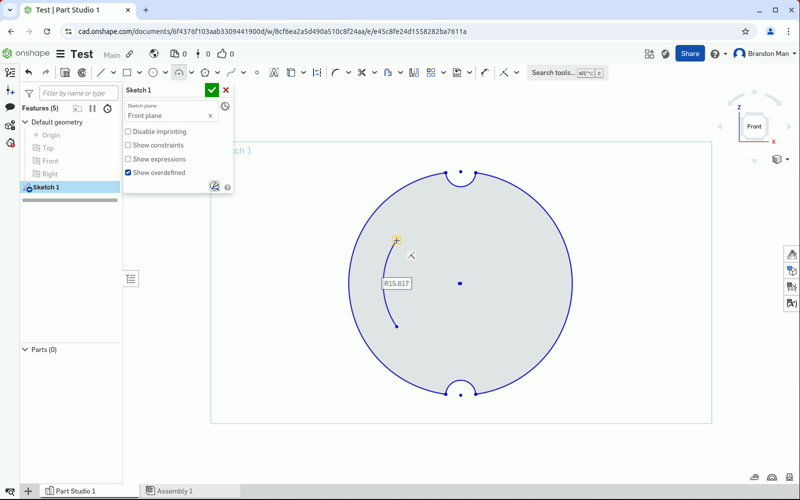
mouse_move(417, 219)
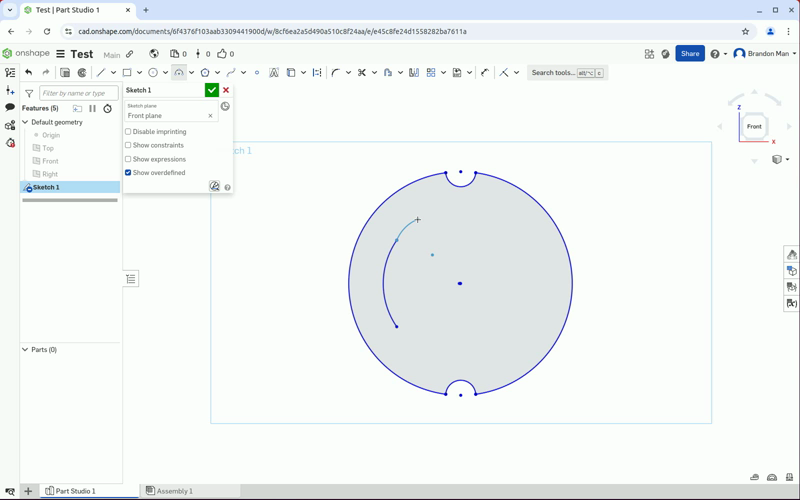
click(417, 219)
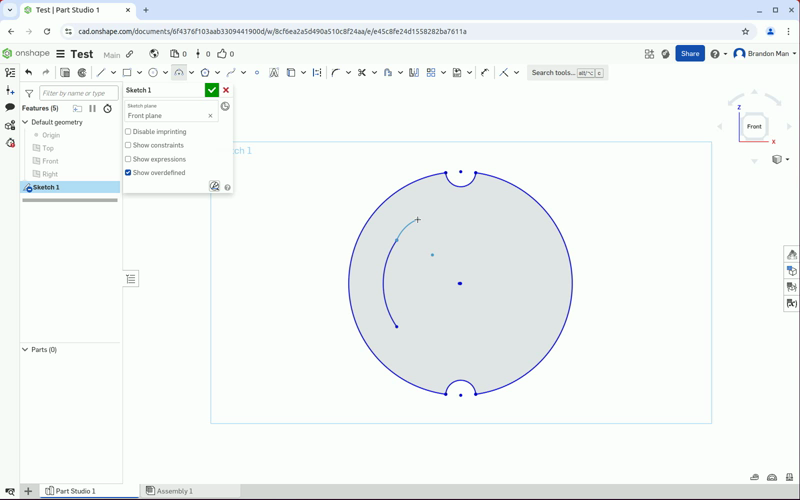
mouse_move(395, 218)
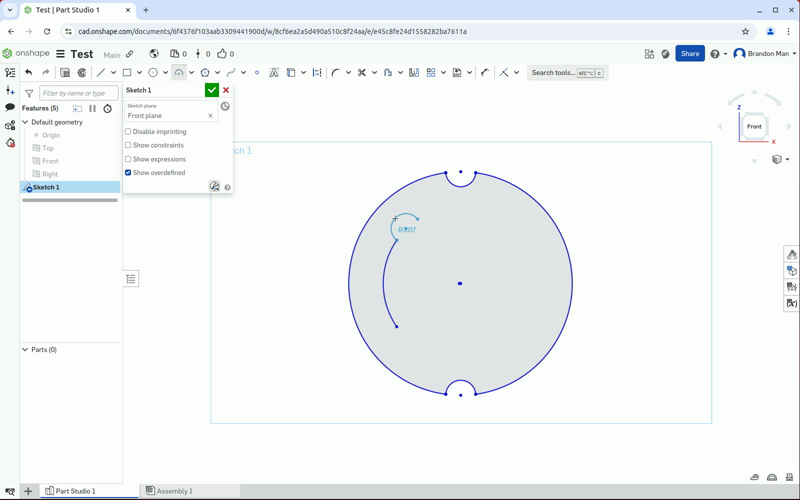
click(395, 218)
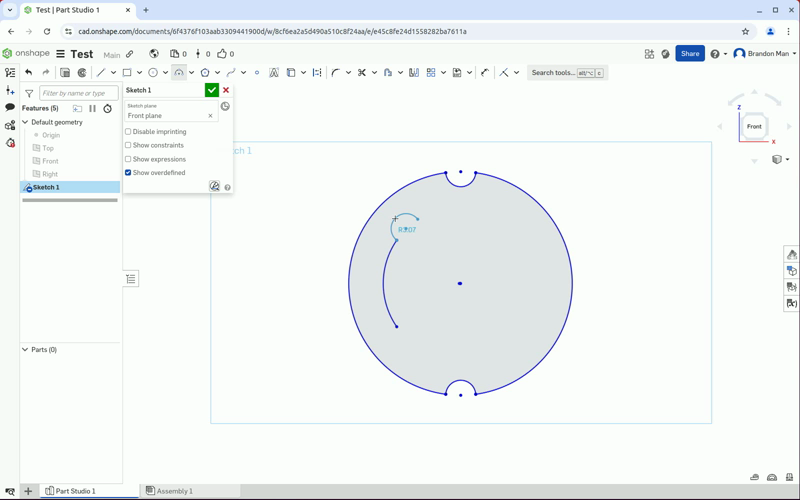
key_up(shift)
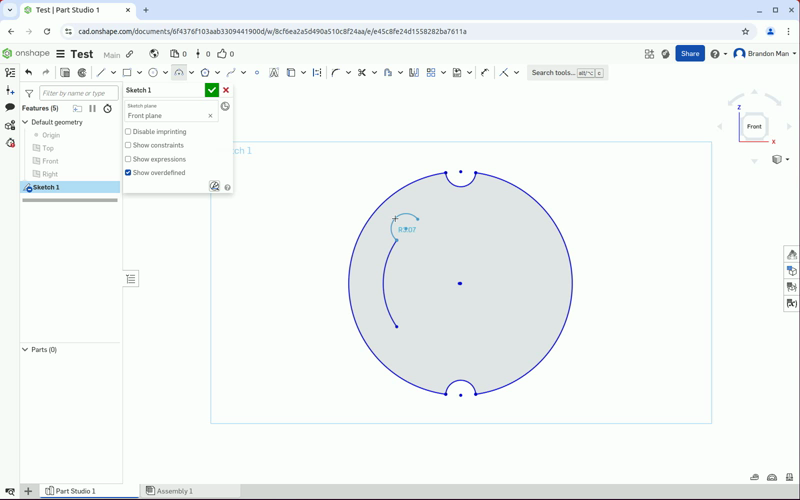
mouse_move(417, 219)
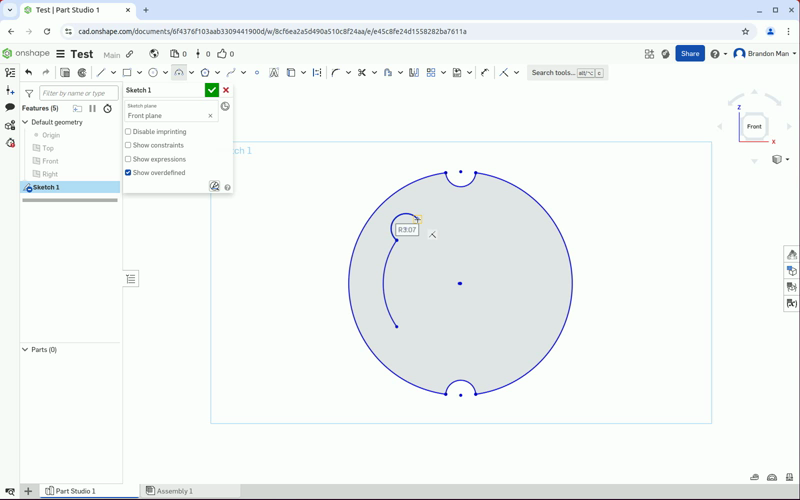
click(417, 219)
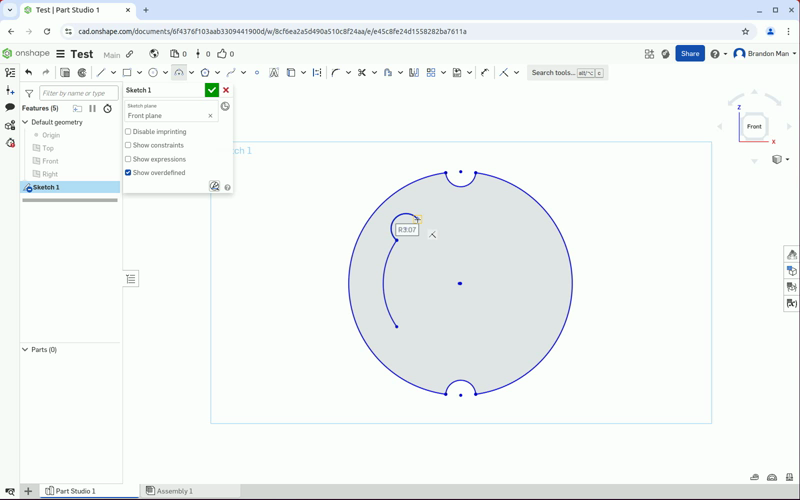
key_down(shift)
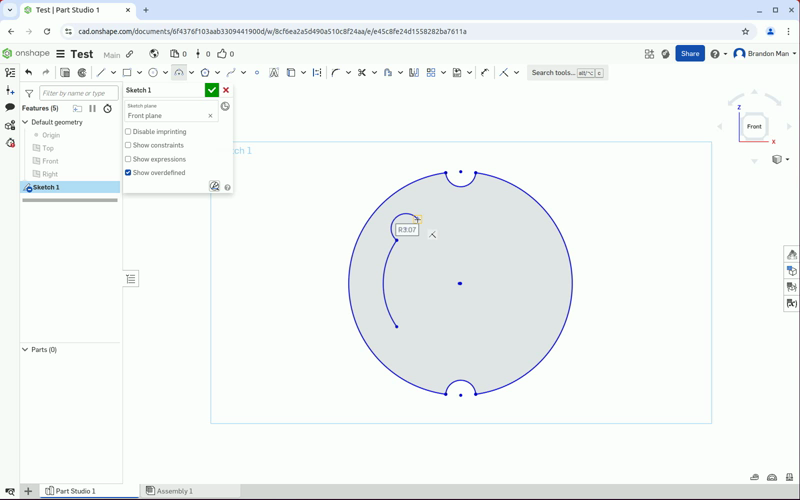
mouse_move(506, 219)
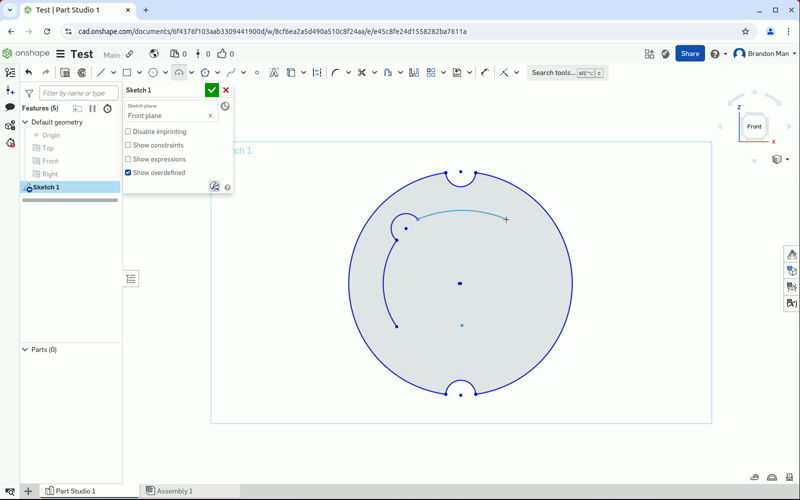
click(506, 219)
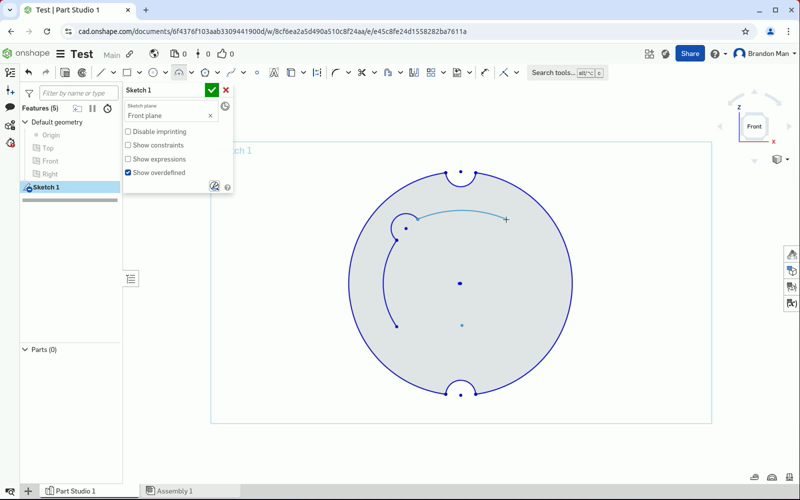
mouse_move(461, 205)
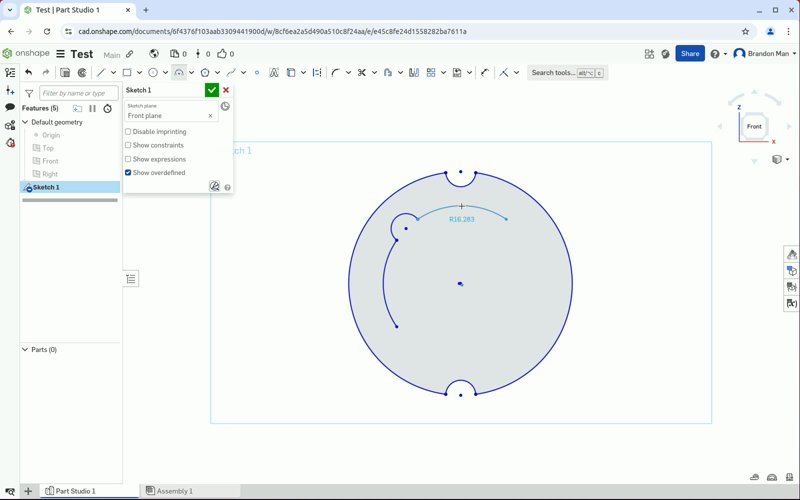
click(461, 205)
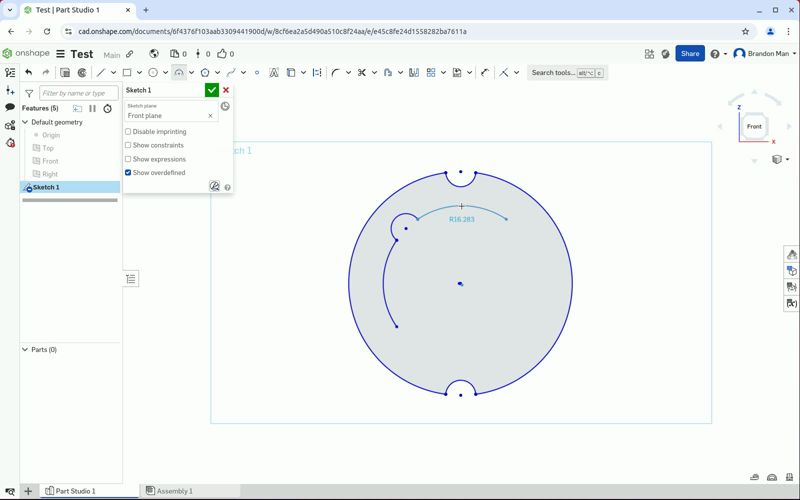
key_up(shift)
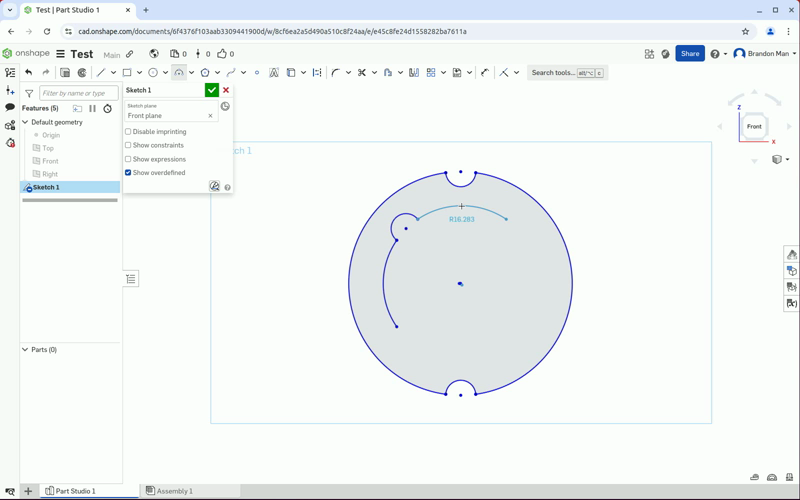
mouse_move(506, 219)
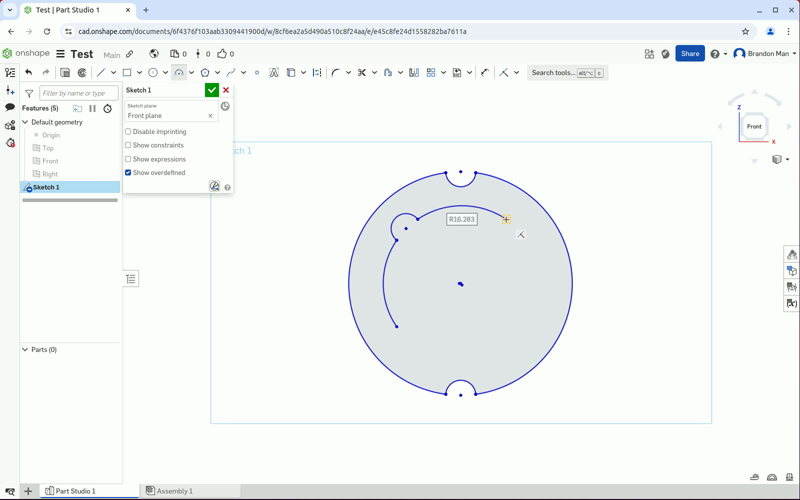
click(506, 219)
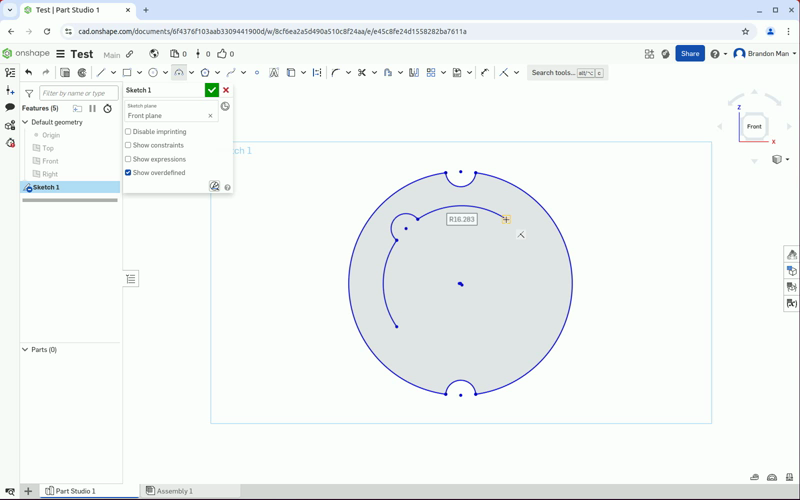
key_down(shift)
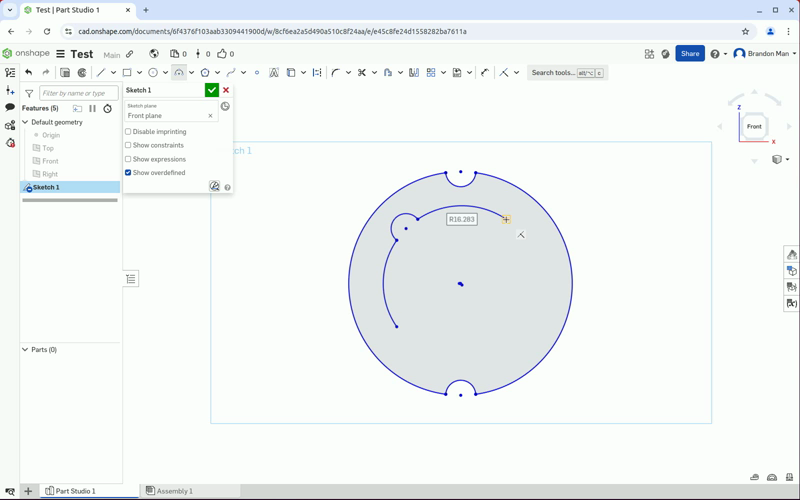
mouse_move(527, 240)
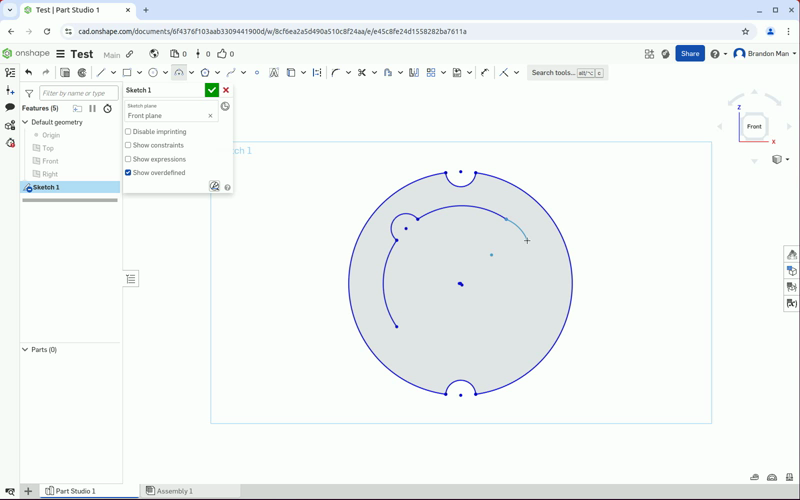
click(527, 240)
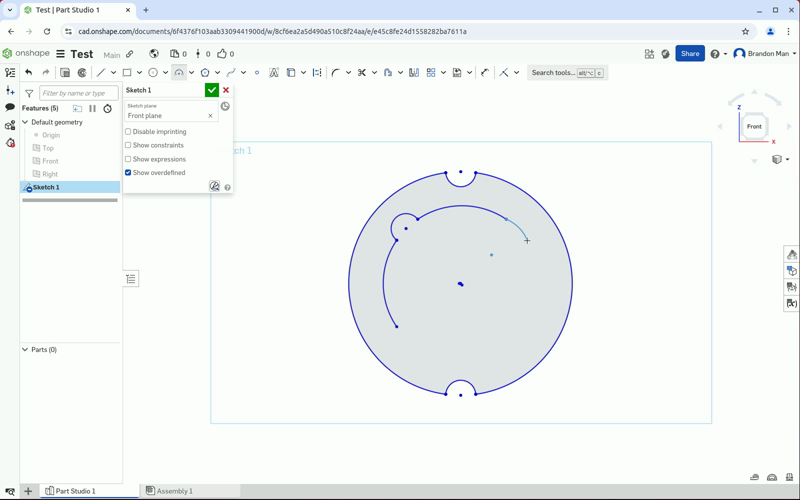
mouse_move(528, 218)
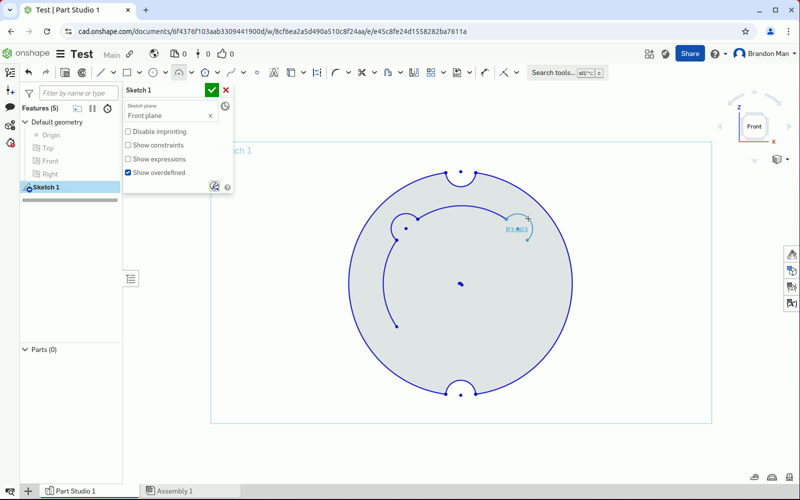
click(528, 218)
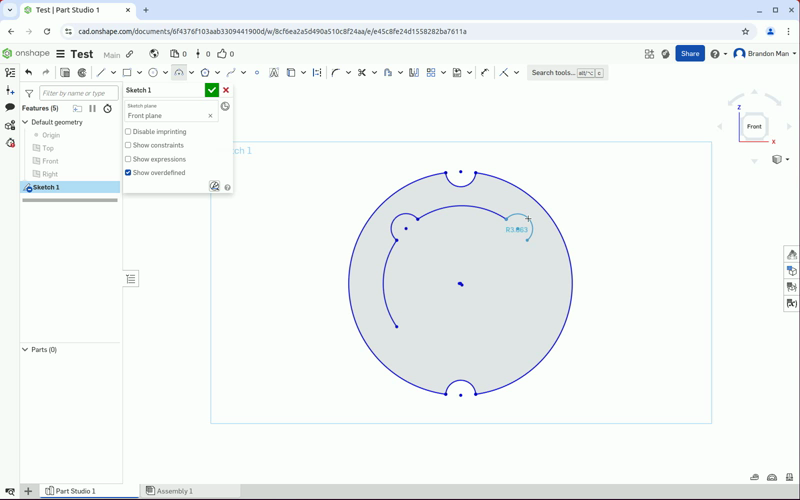
key_up(shift)
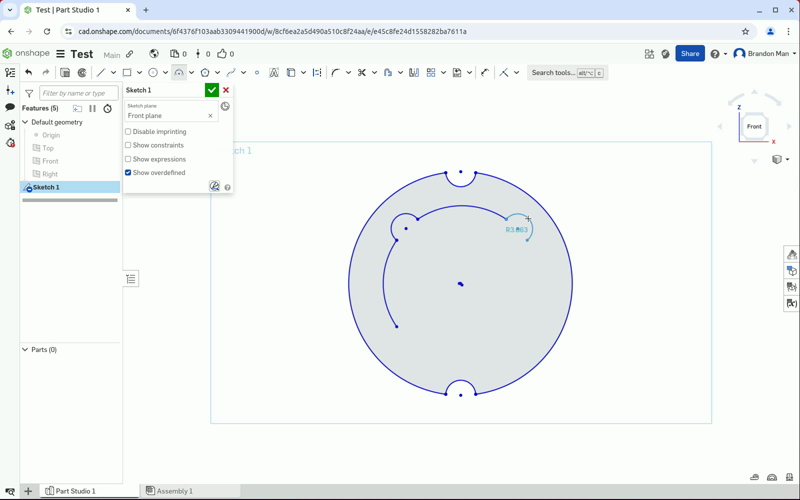
mouse_move(527, 240)
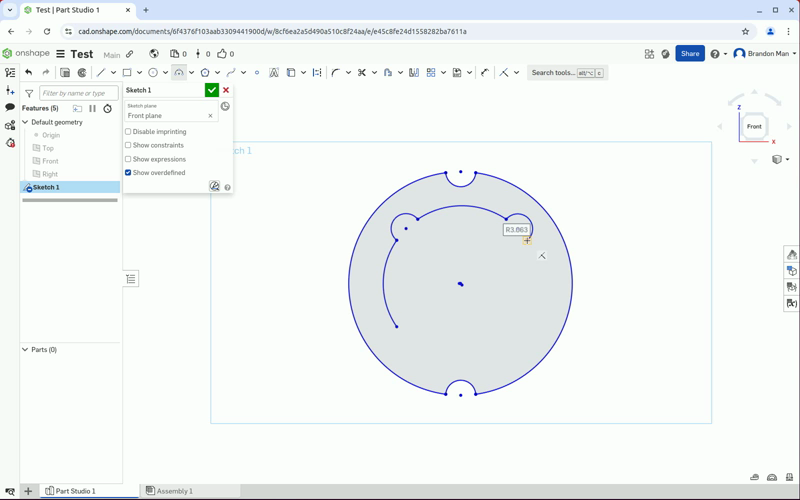
click(527, 240)
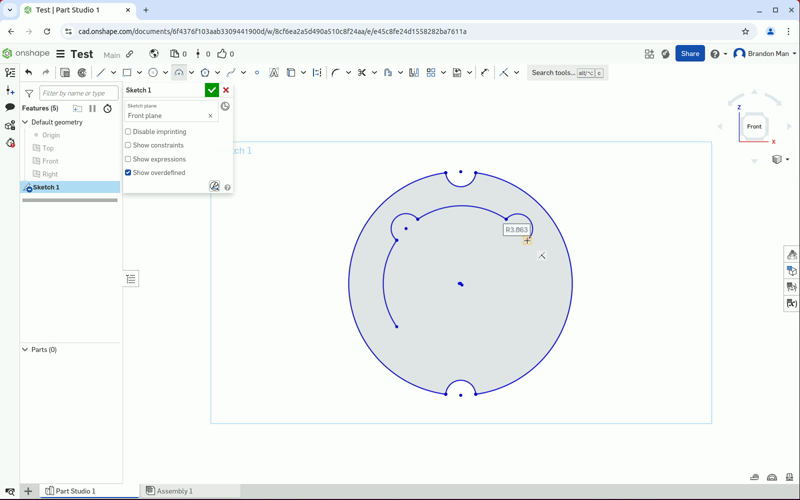
key_down(shift)
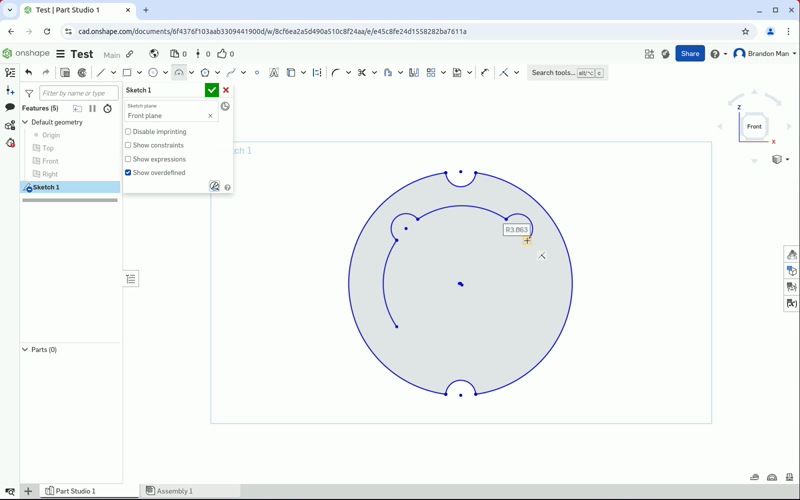
mouse_move(527, 326)
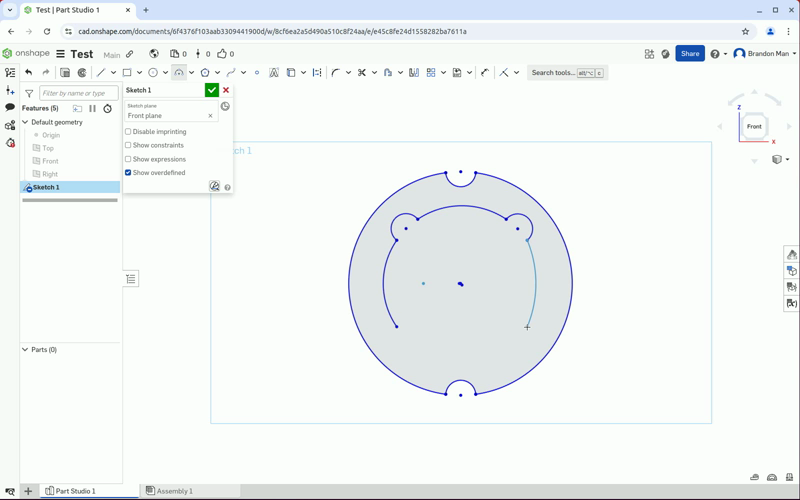
click(527, 326)
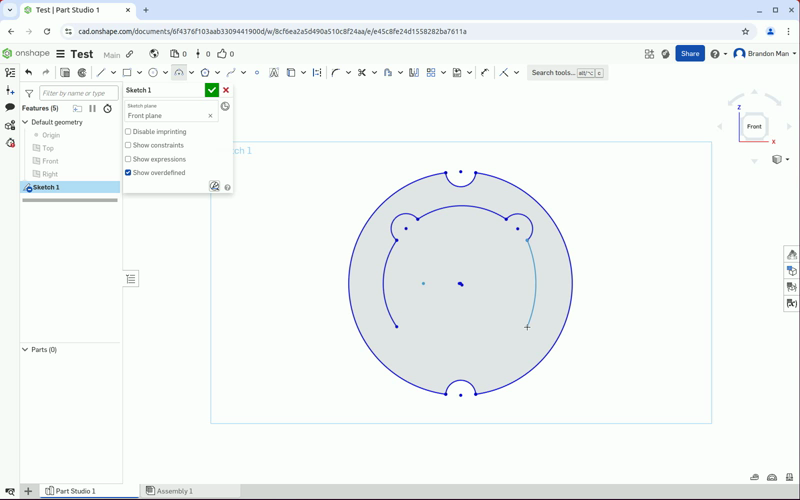
mouse_move(540, 283)
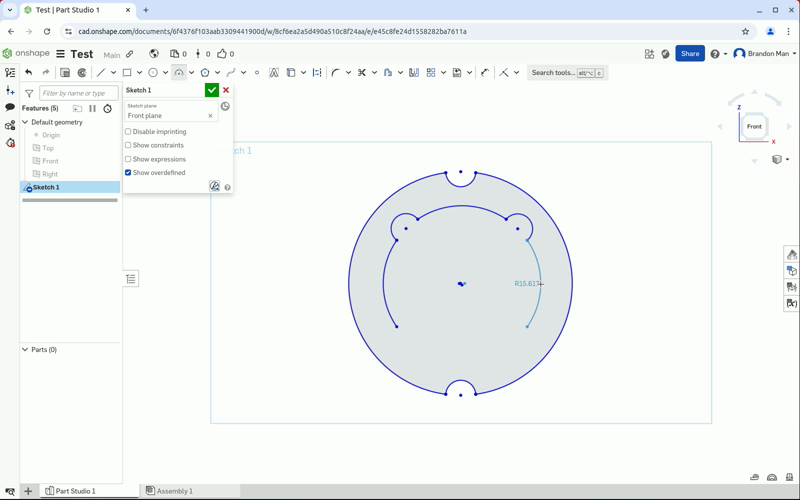
click(540, 283)
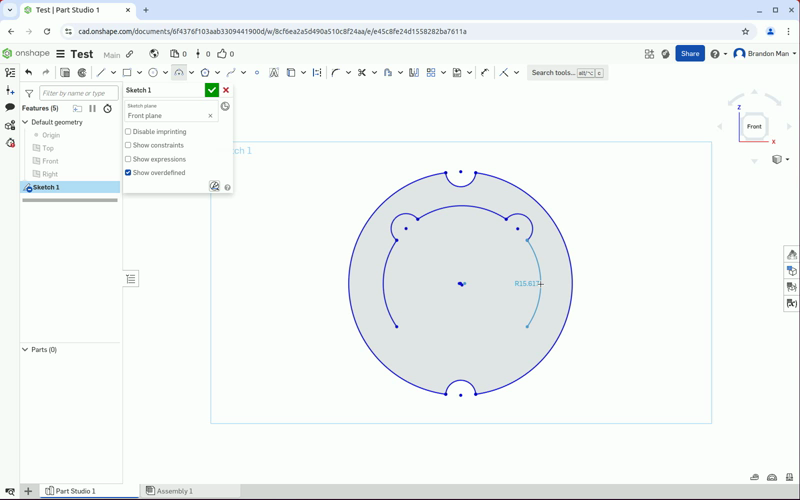
key_up(shift)
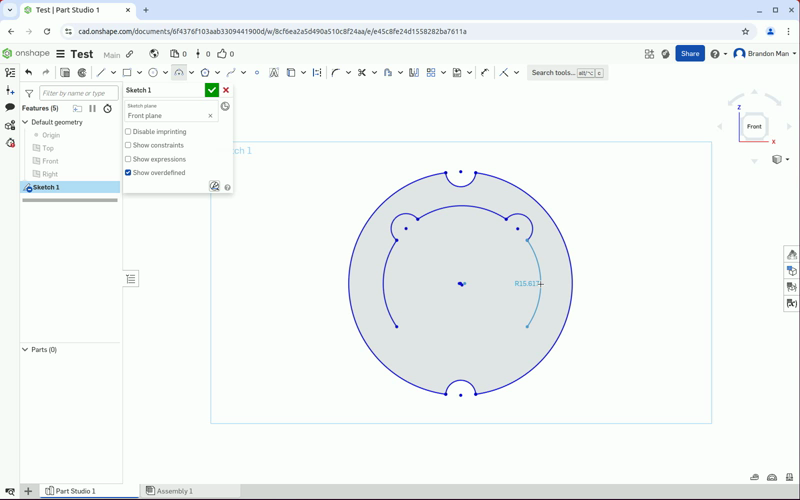
mouse_move(527, 326)
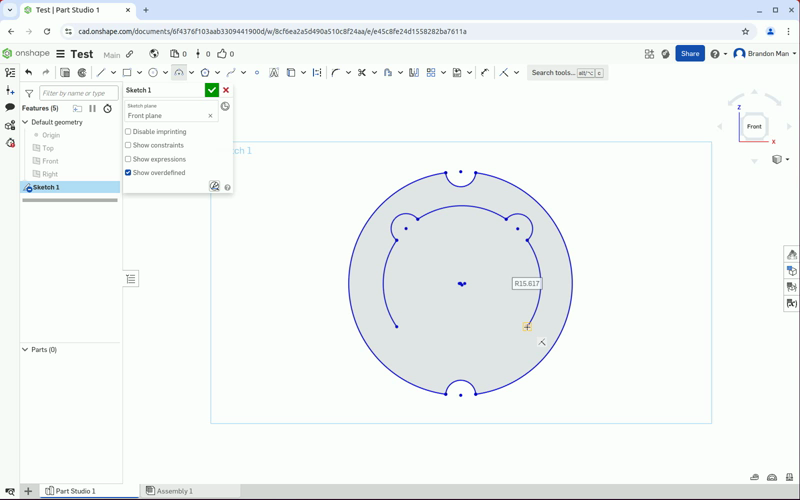
click(527, 326)
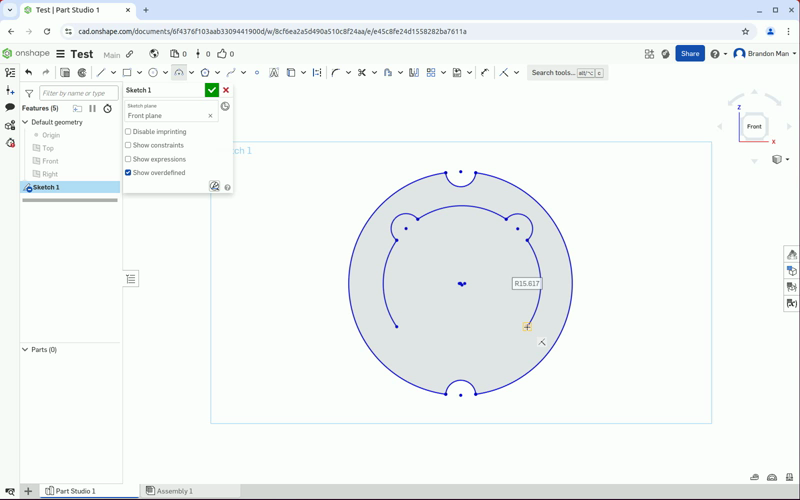
key_down(shift)
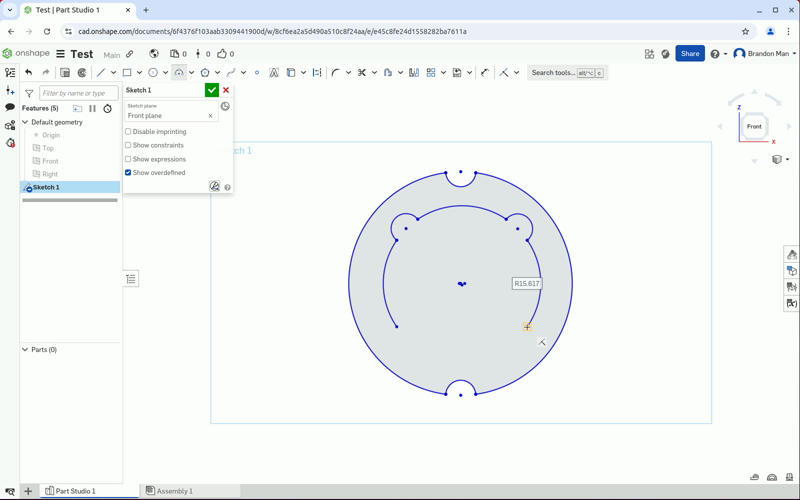
mouse_move(506, 347)
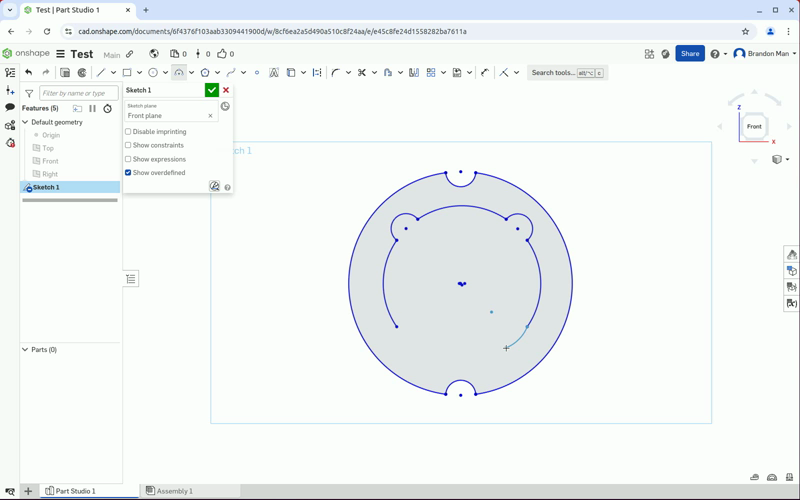
click(506, 347)
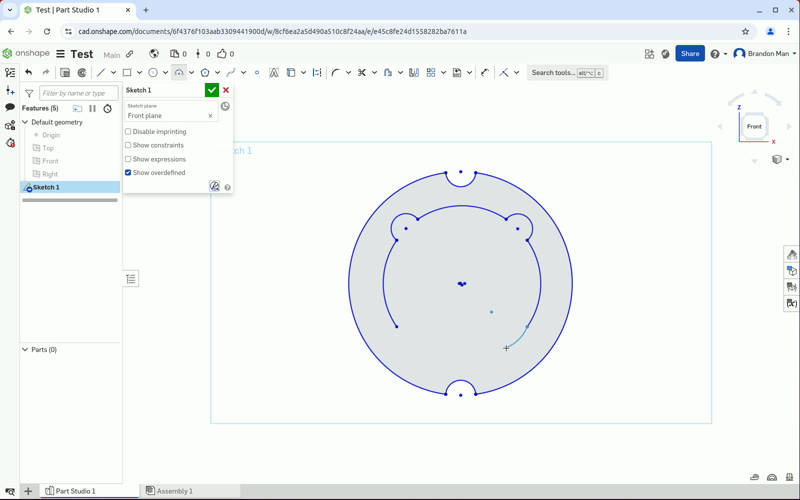
mouse_move(528, 348)
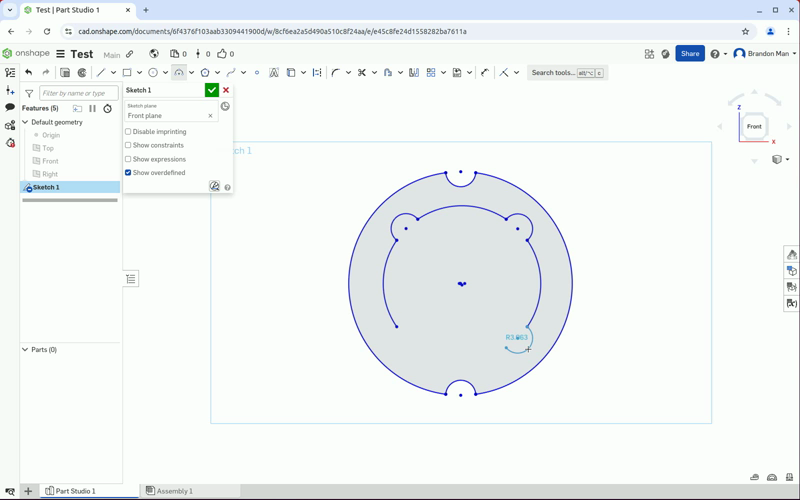
click(528, 348)
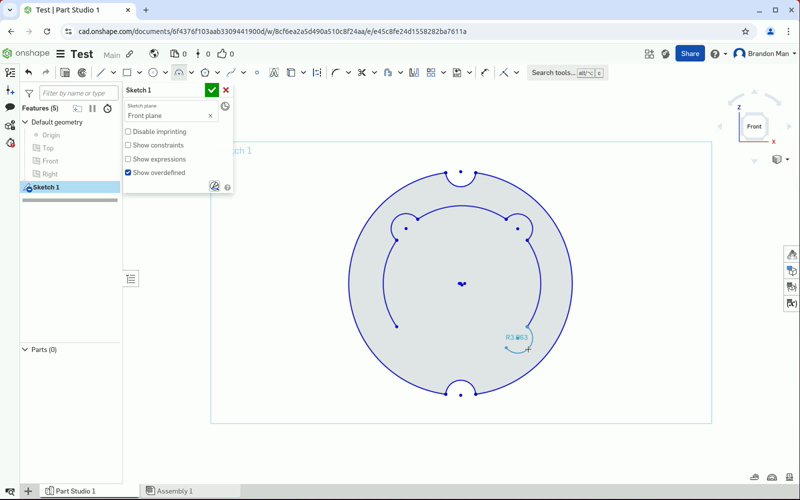
key_up(shift)
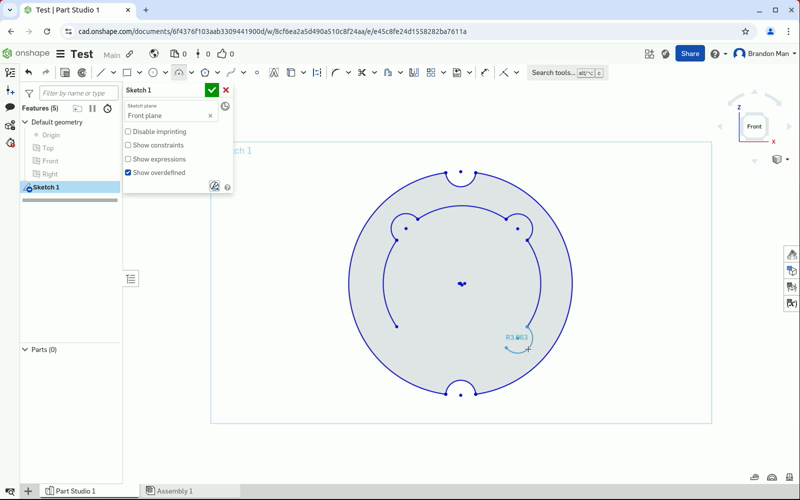
mouse_move(506, 347)
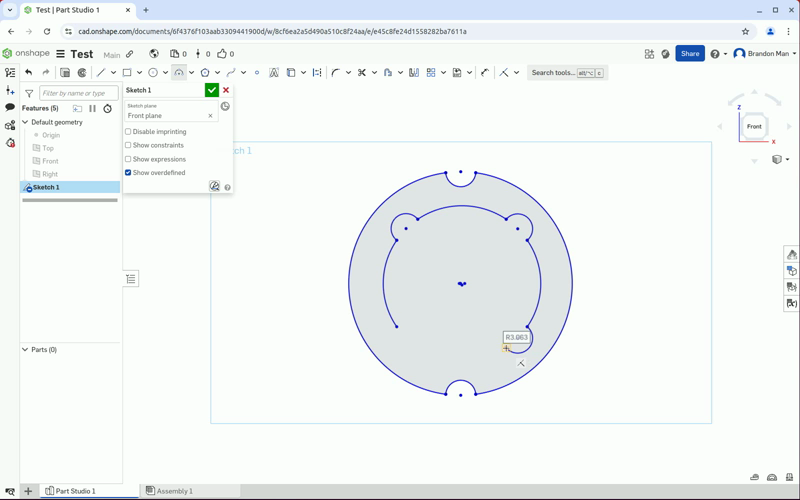
click(506, 347)
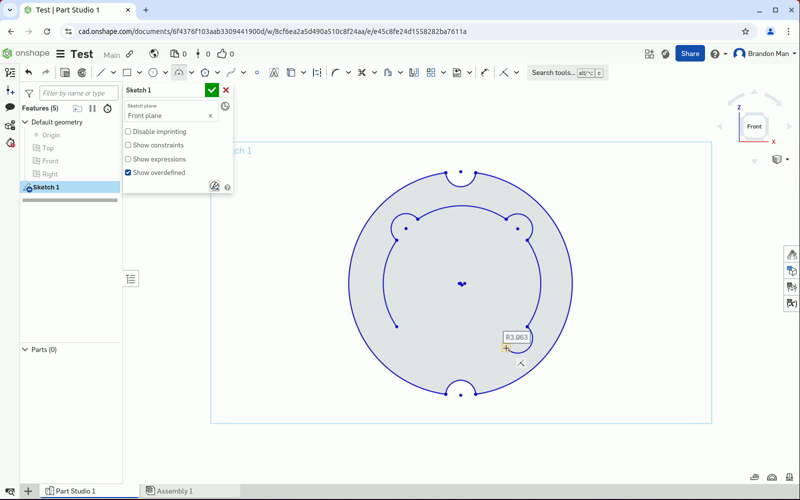
key_down(shift)
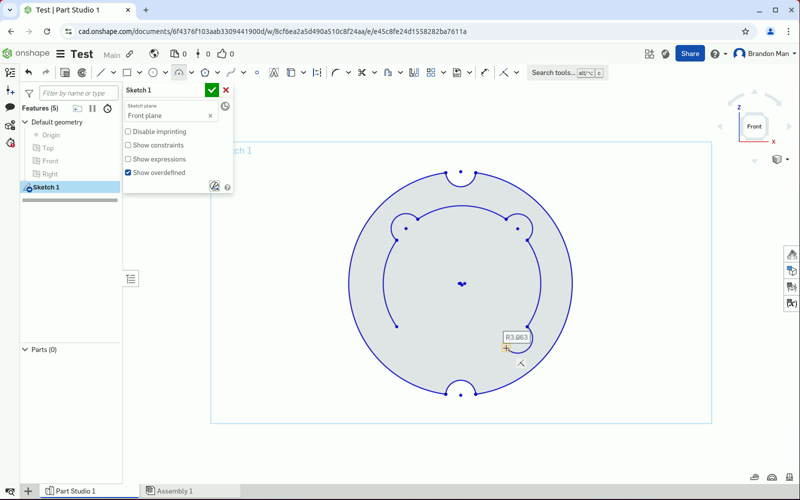
mouse_move(417, 347)
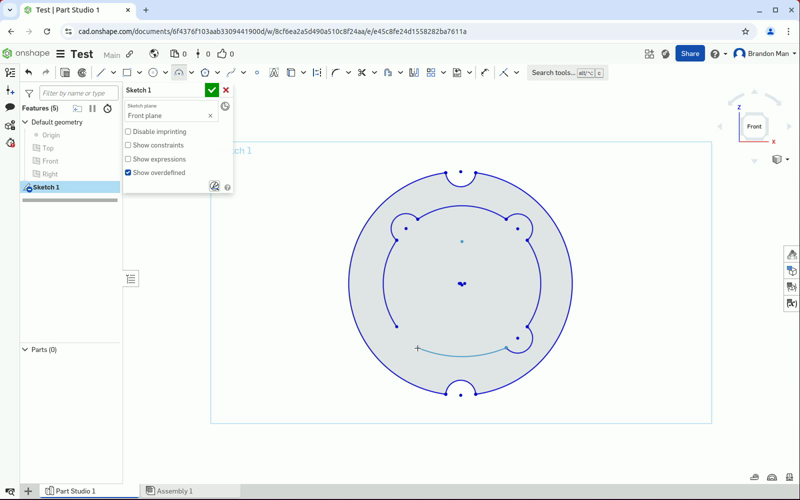
click(417, 347)
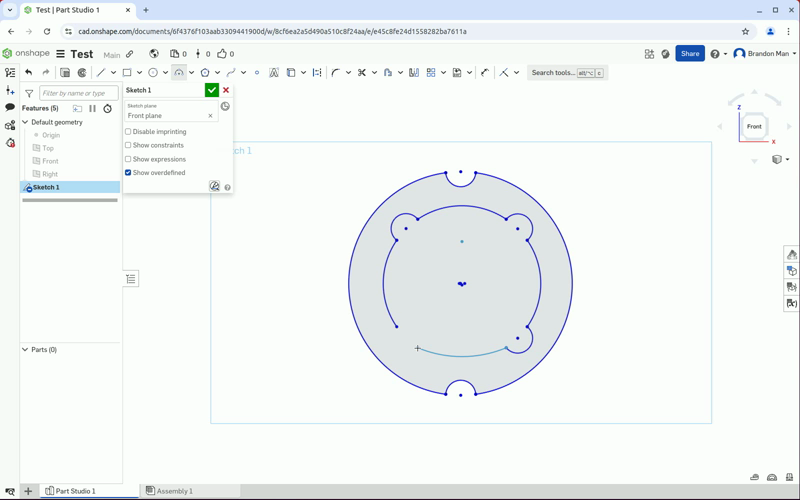
mouse_move(461, 361)
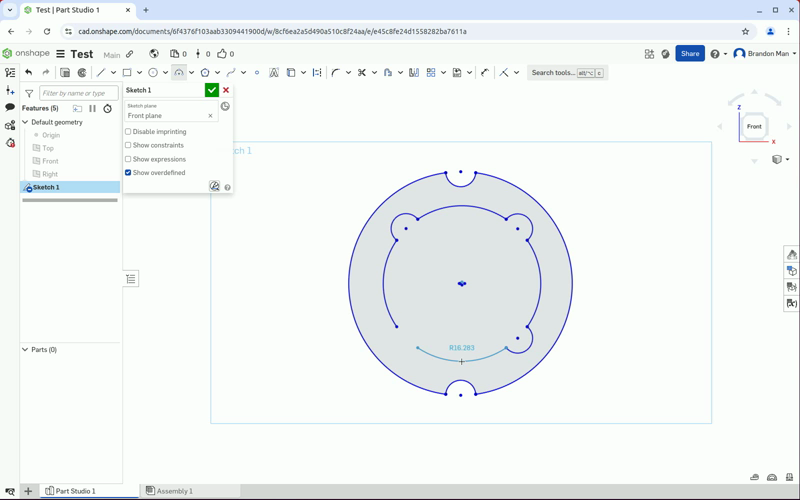
click(461, 361)
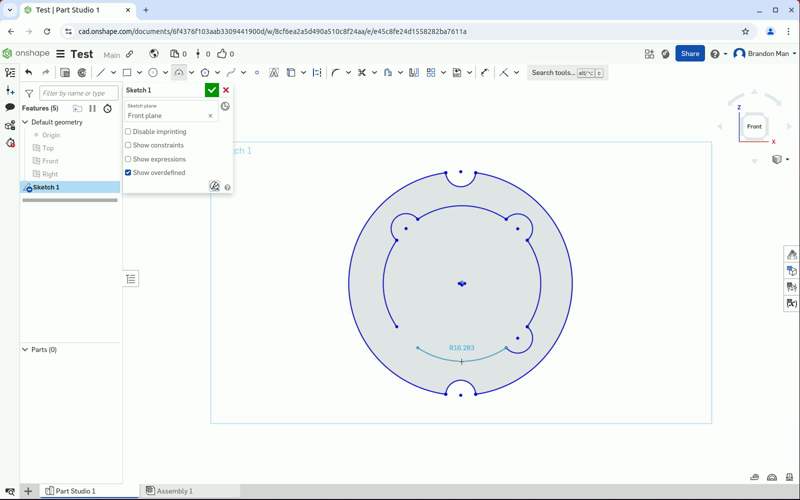
key_up(shift)
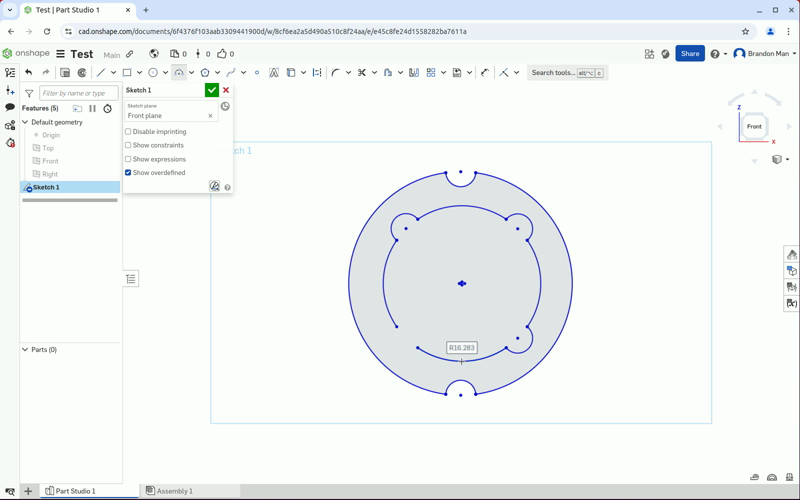
mouse_move(417, 347)
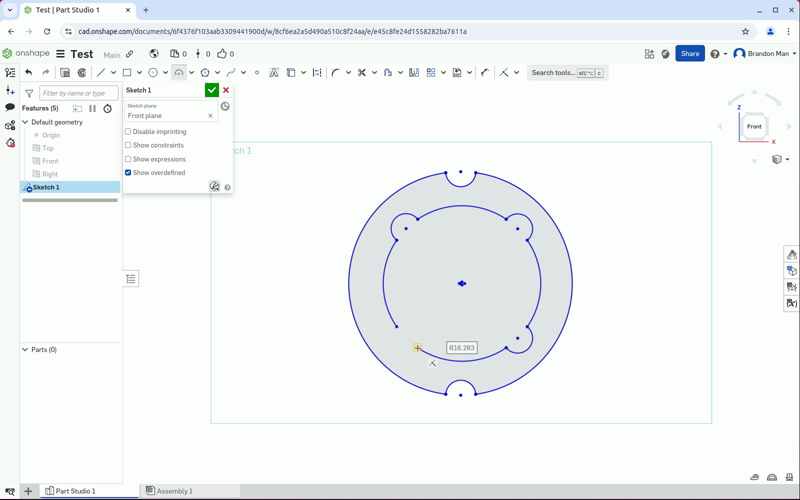
click(417, 347)
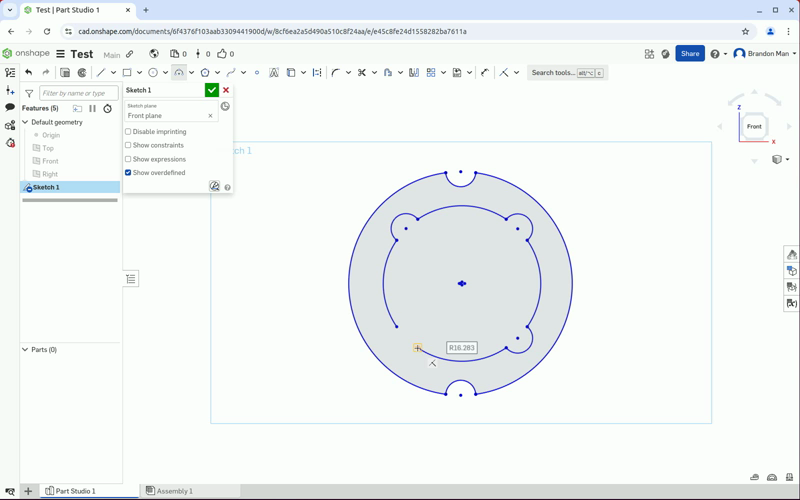
mouse_move(396, 326)
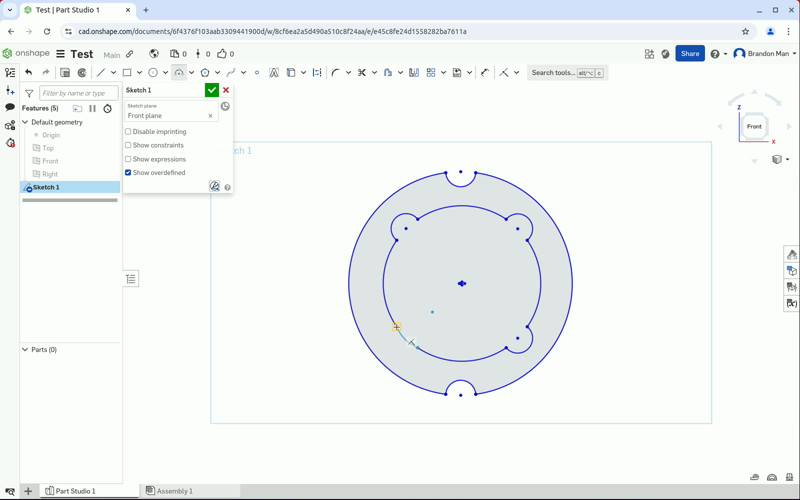
click(396, 326)
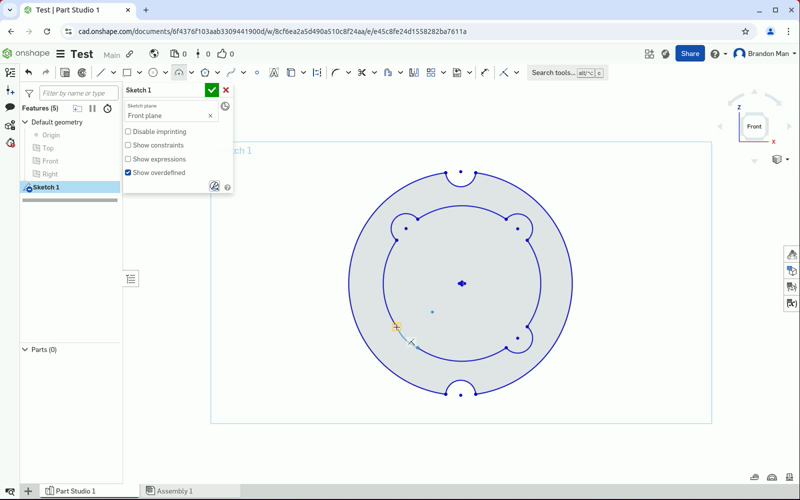
key_down(shift)
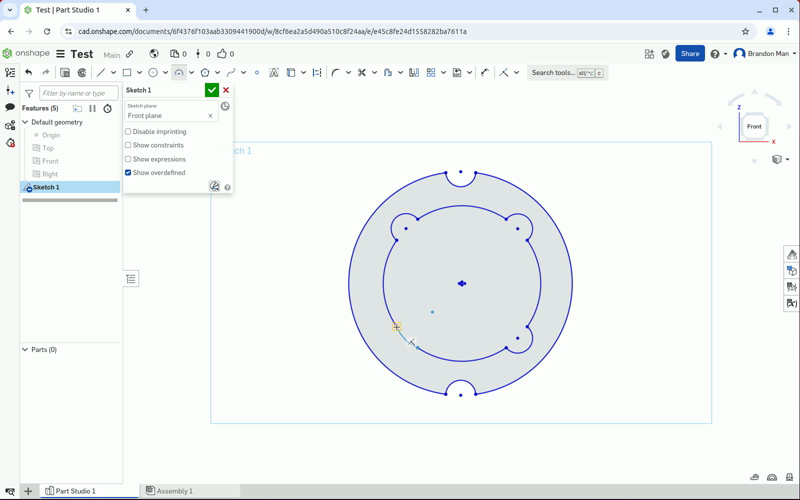
mouse_move(395, 348)
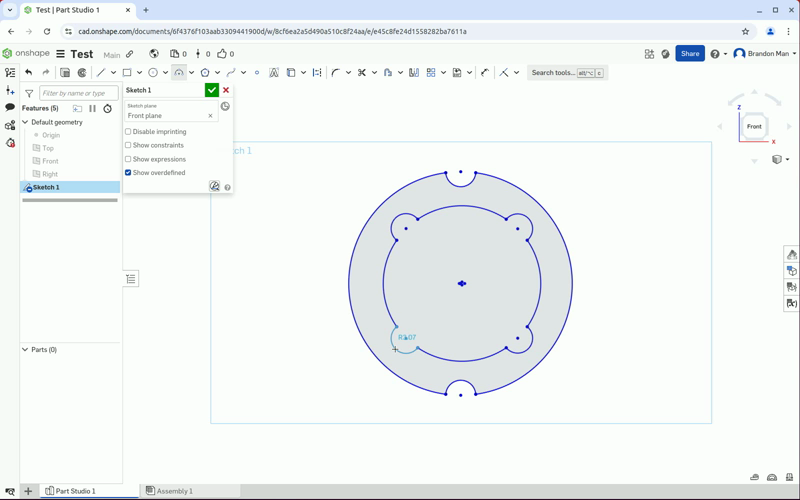
click(395, 348)
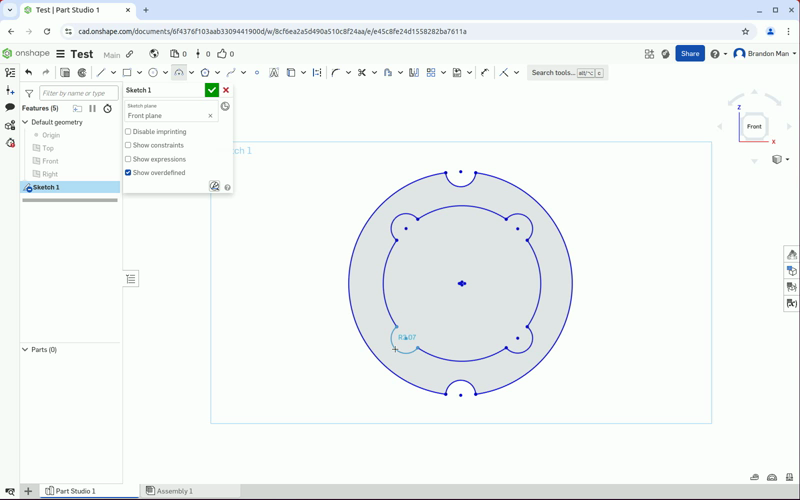
key_up(shift)
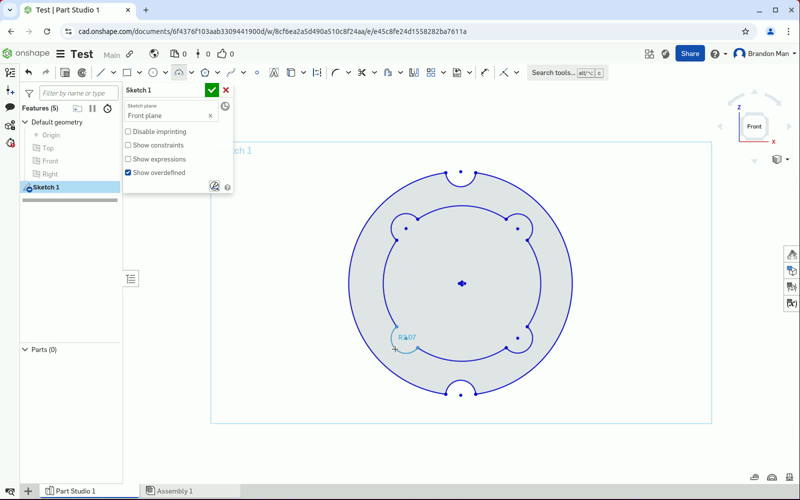
key(esc)
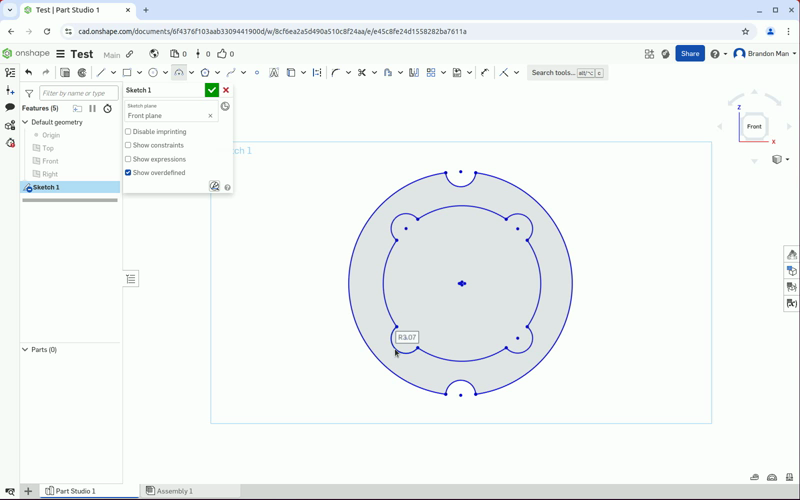
mouse_move(496, 197)
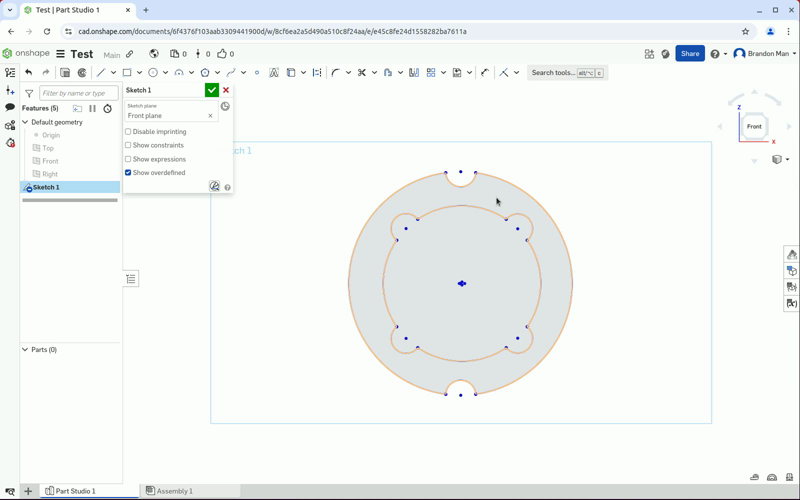
click(496, 197)
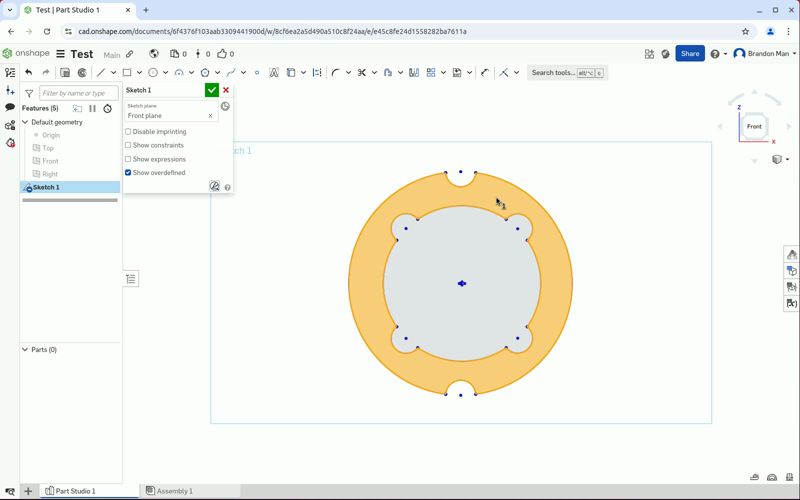
mouse_move(73, 352)
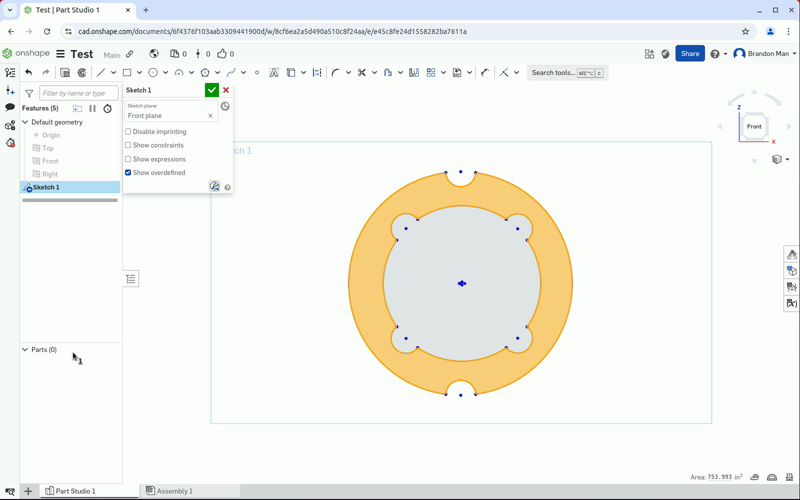
key(shift+y)
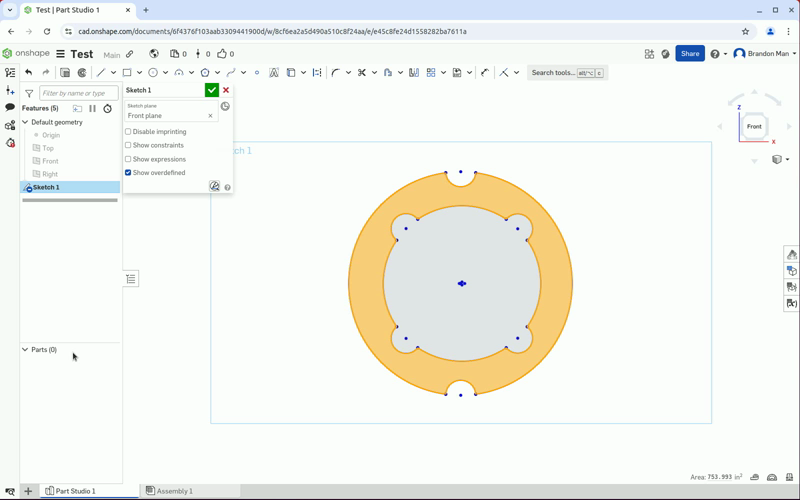
key(shift+e)
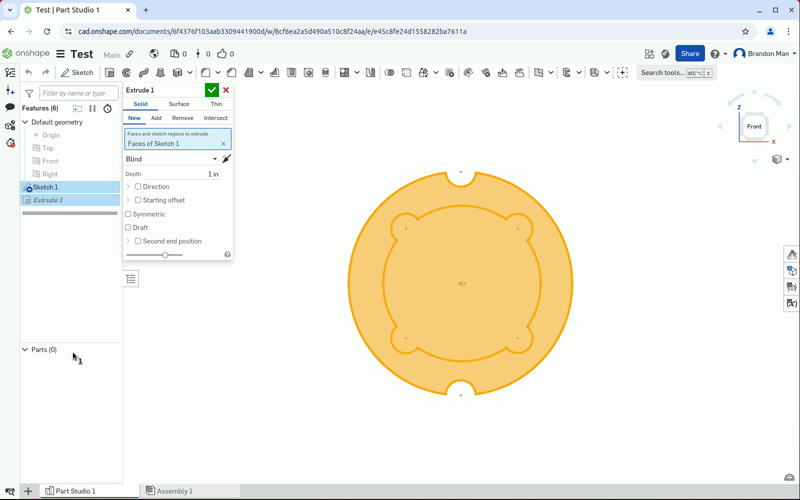
mouse_move(143, 106)
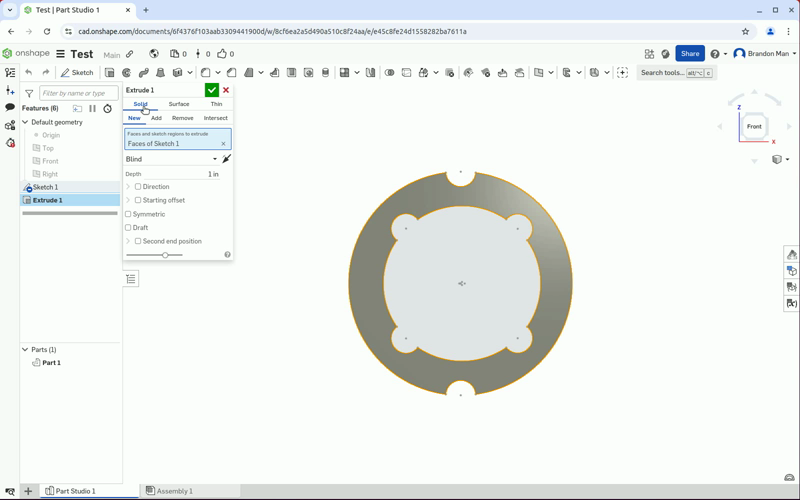
click(143, 106)
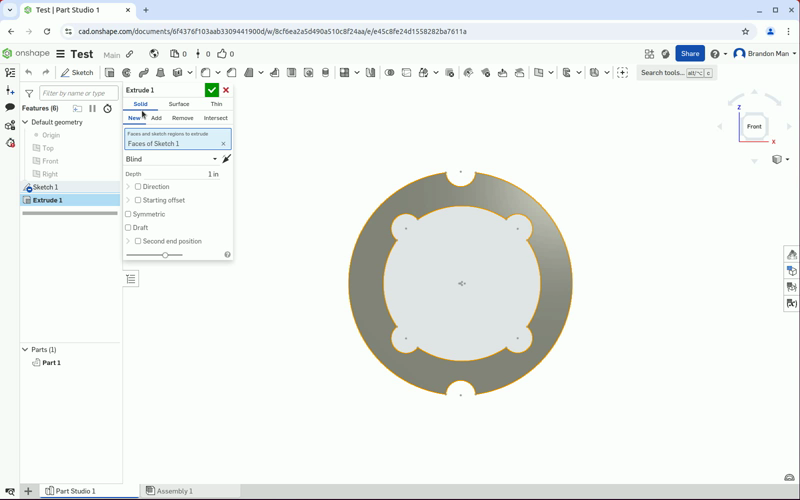
mouse_move(137, 120)
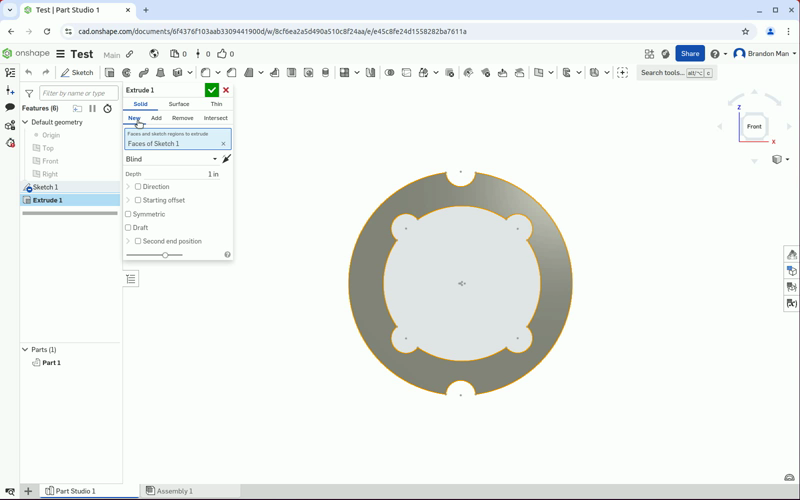
click(137, 120)
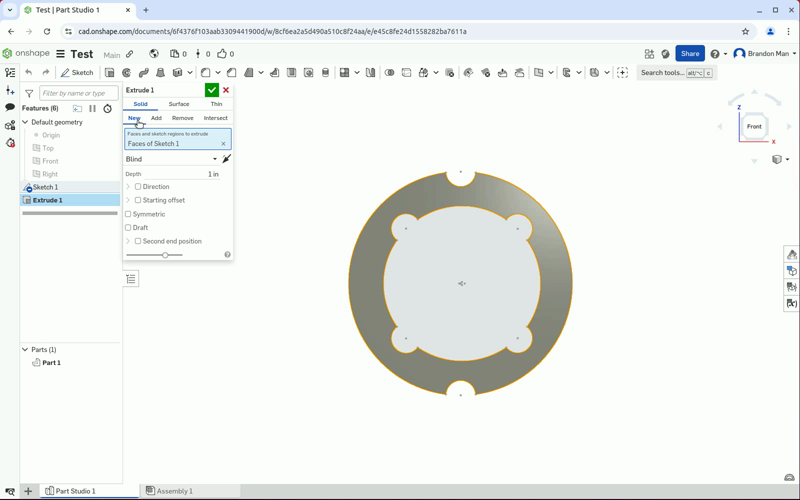
key(tab, 4)
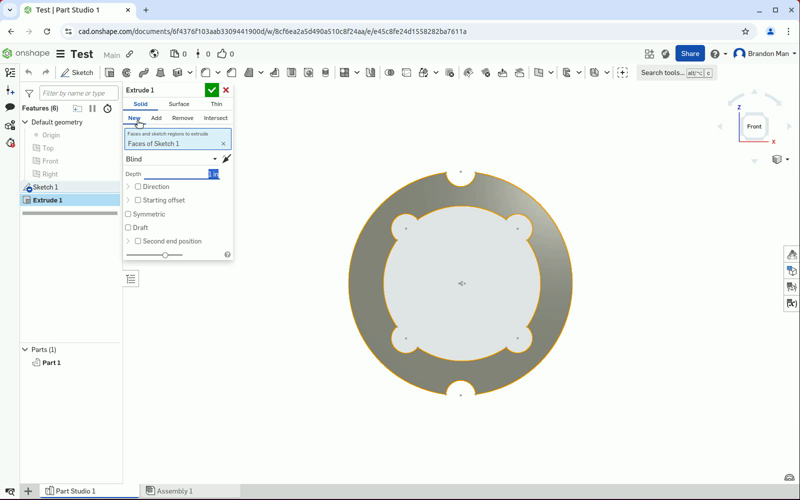
text(0.963)
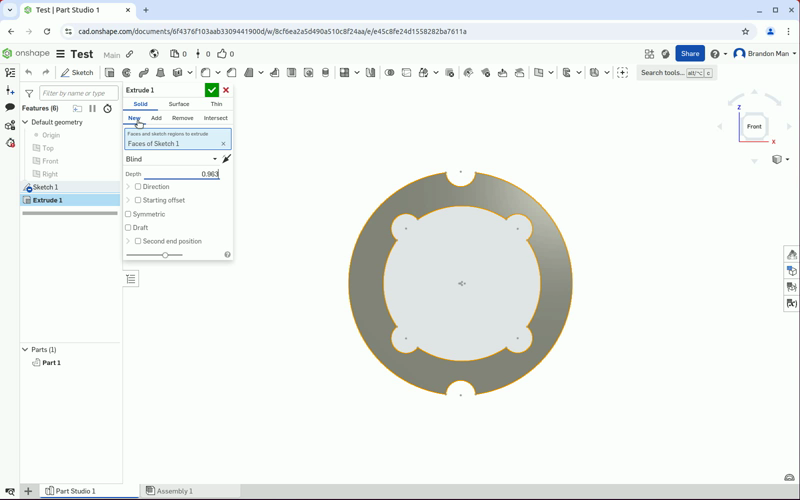
key(enter)
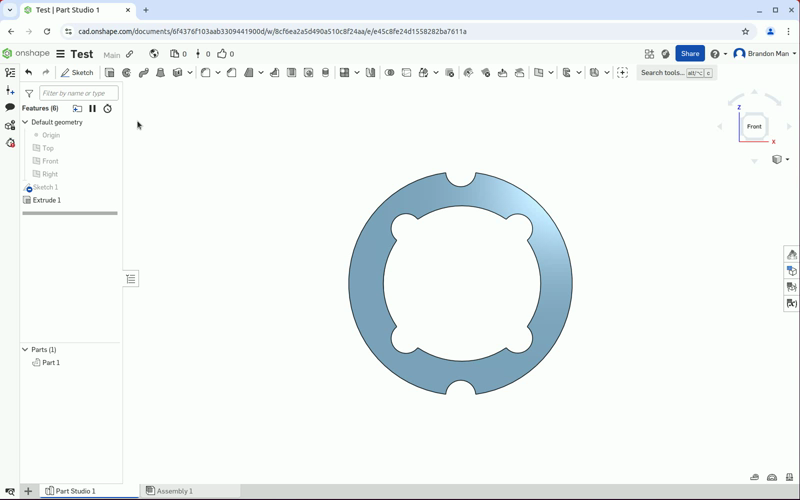
key(shift+h)
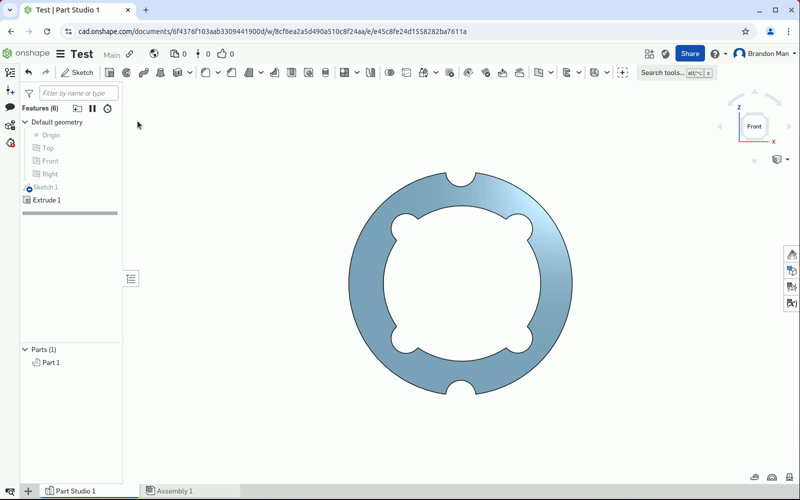
key(shift+h)
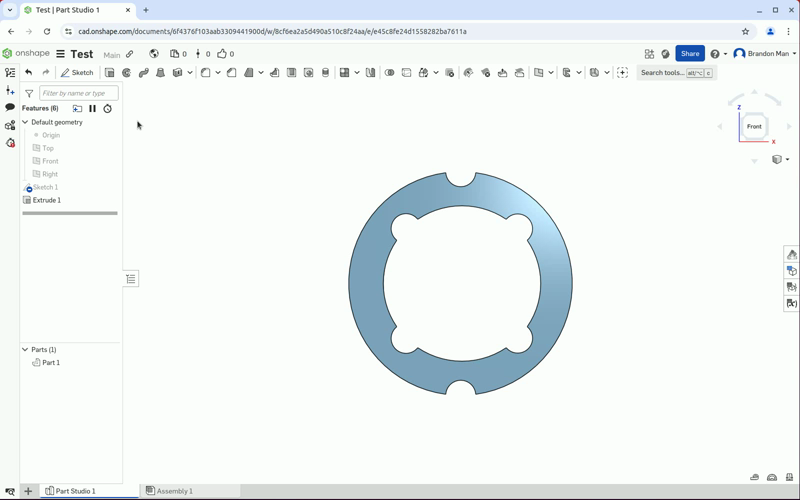
mouse_move(73, 189)
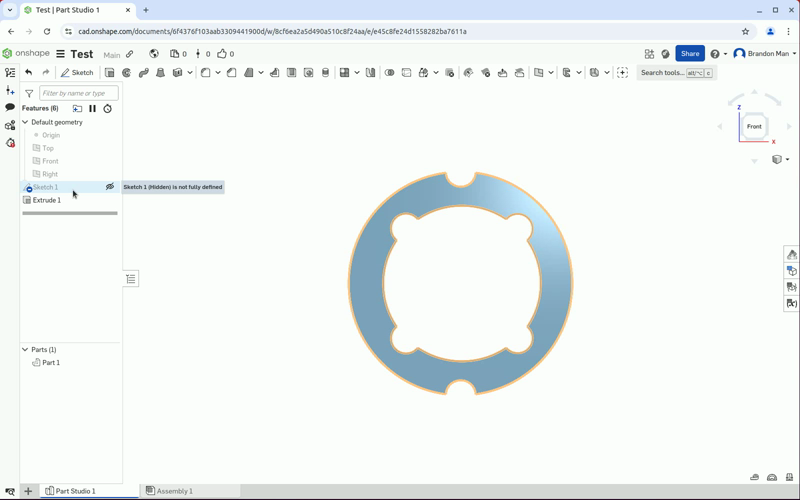
click(73, 189)
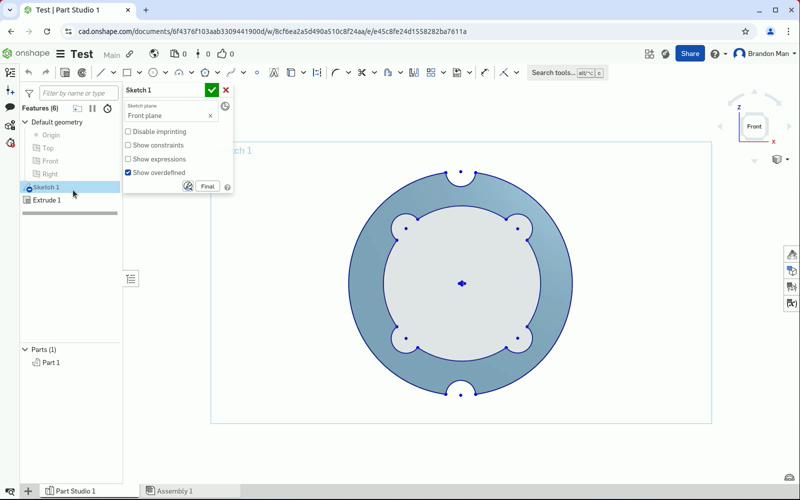
mouse_move(229, 92)
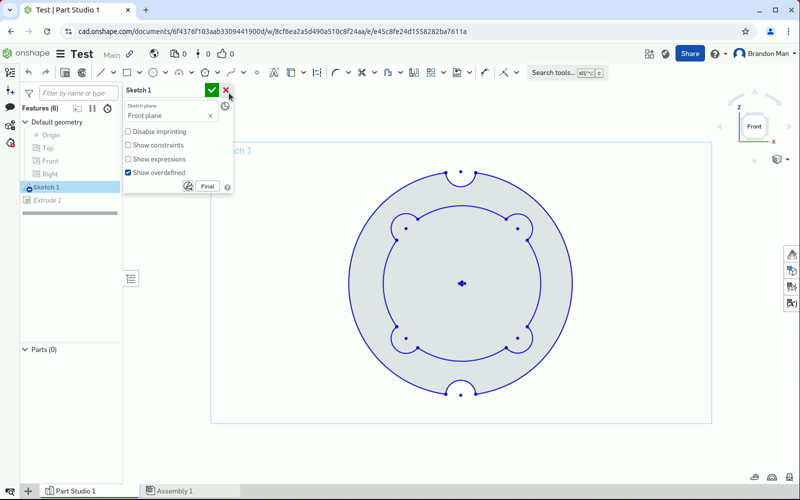
click(229, 92)
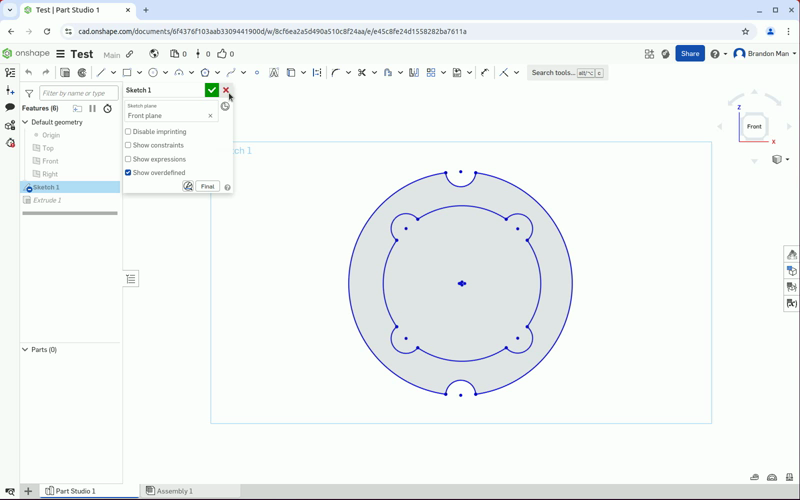
key(shift+s)
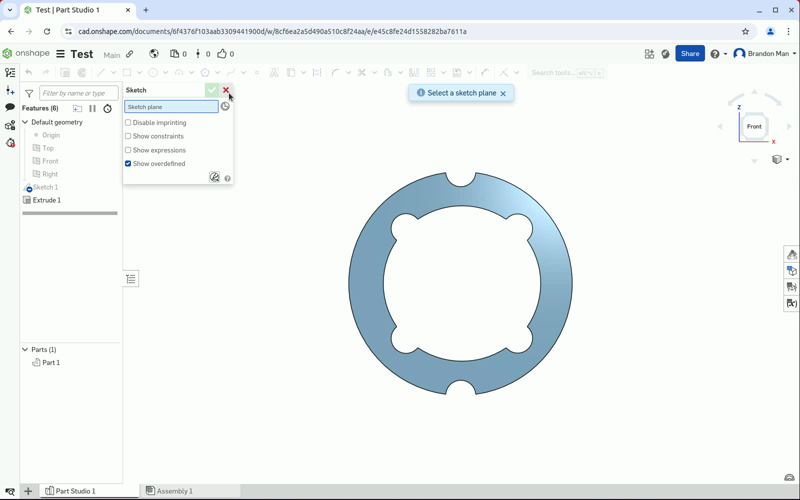
mouse_move(73, 163)
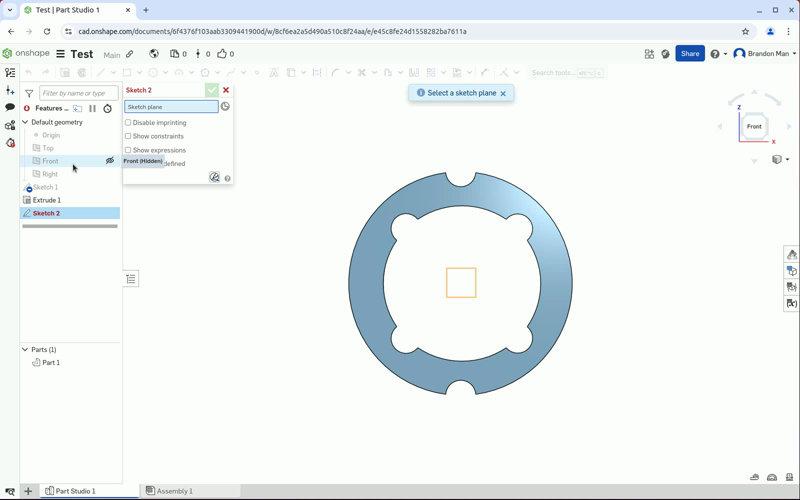
click(73, 163)
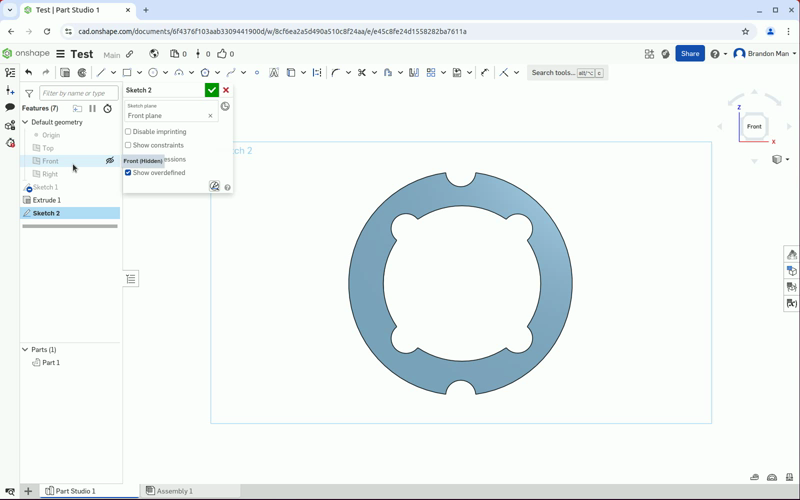
mouse_move(73, 352)
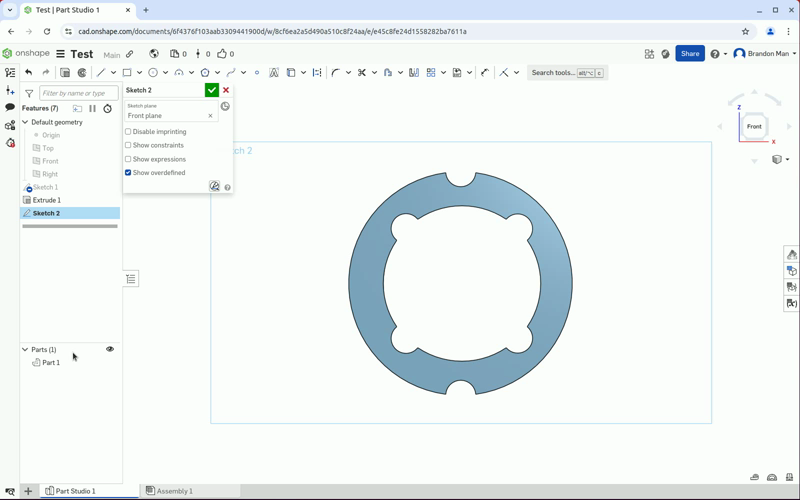
key(y)
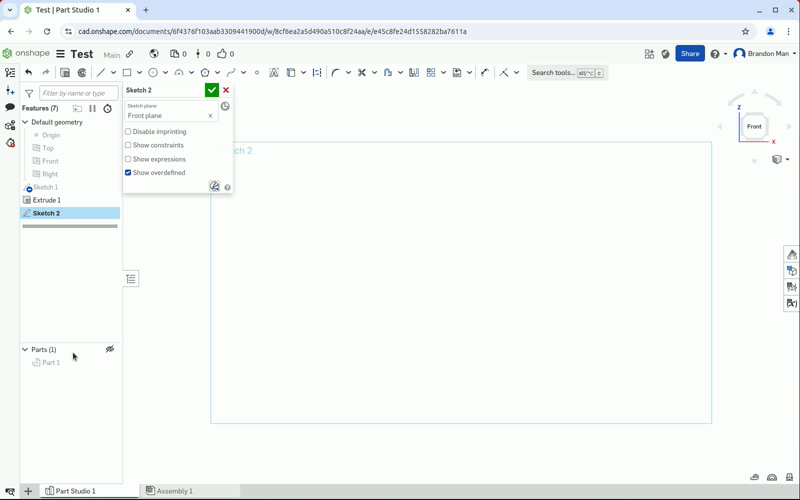
key(a)
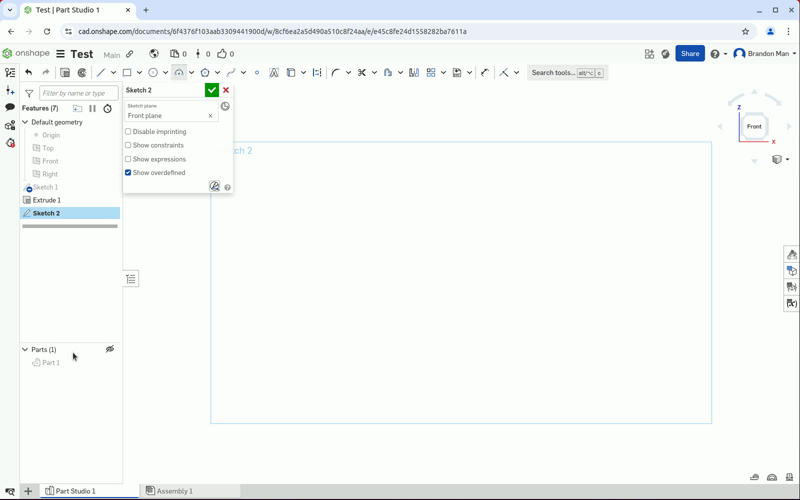
key_down(shift)
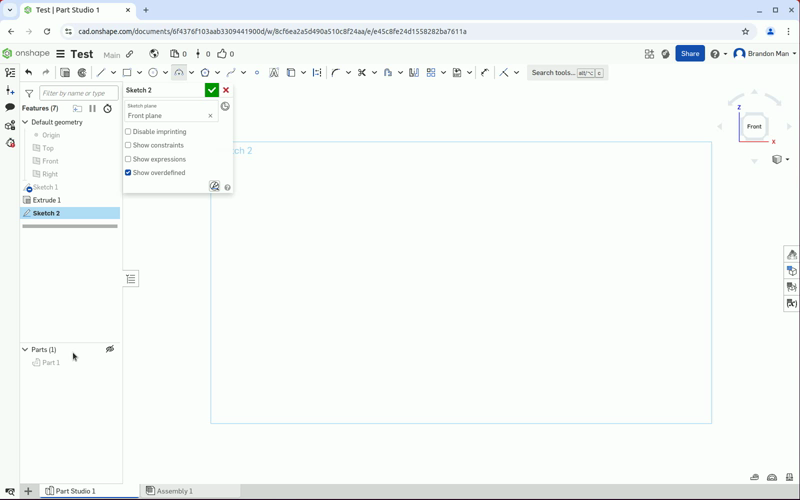
mouse_move(395, 327)
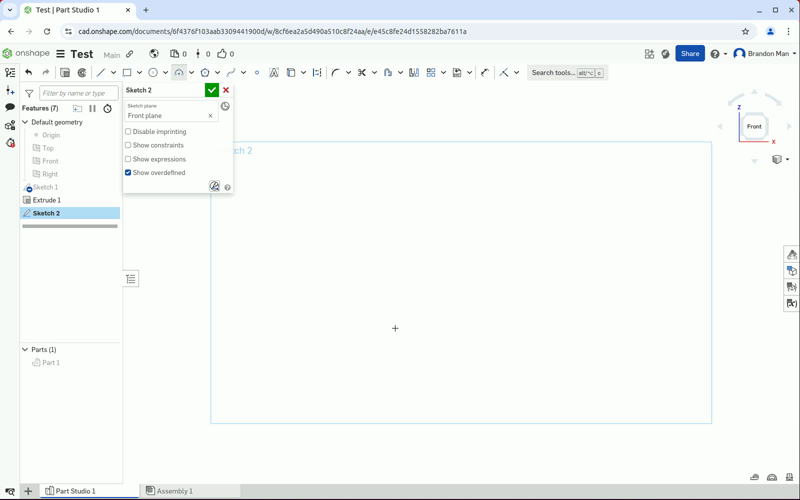
click(395, 327)
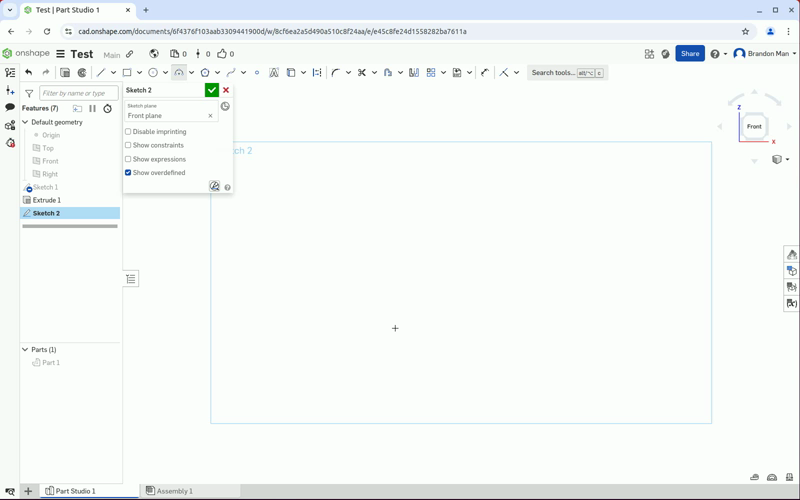
key_up(shift)
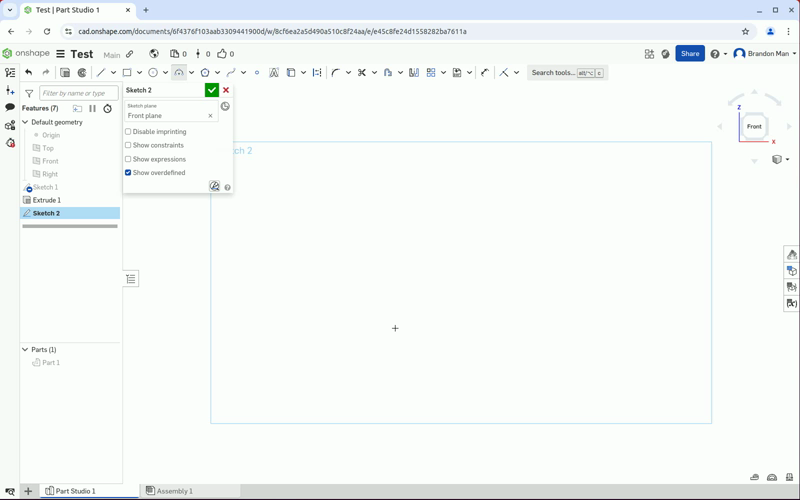
key_down(shift)
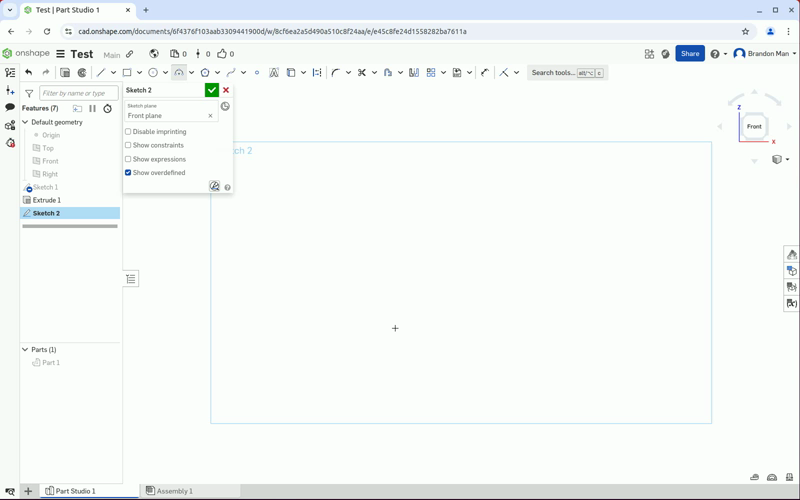
mouse_move(416, 348)
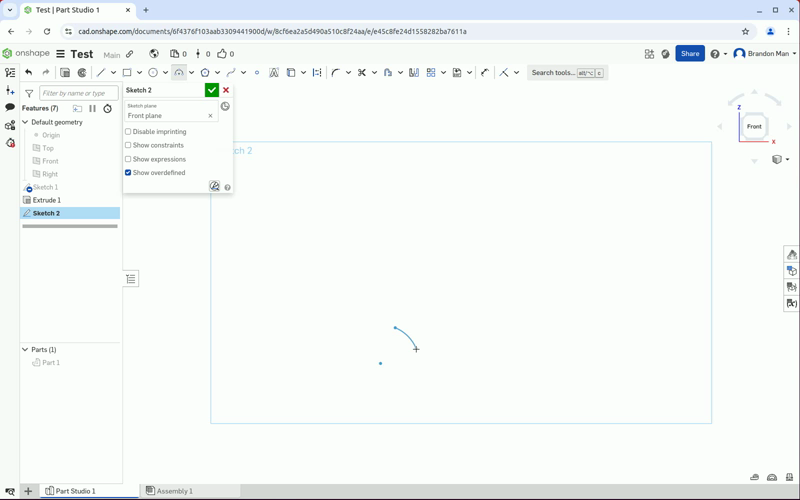
click(416, 348)
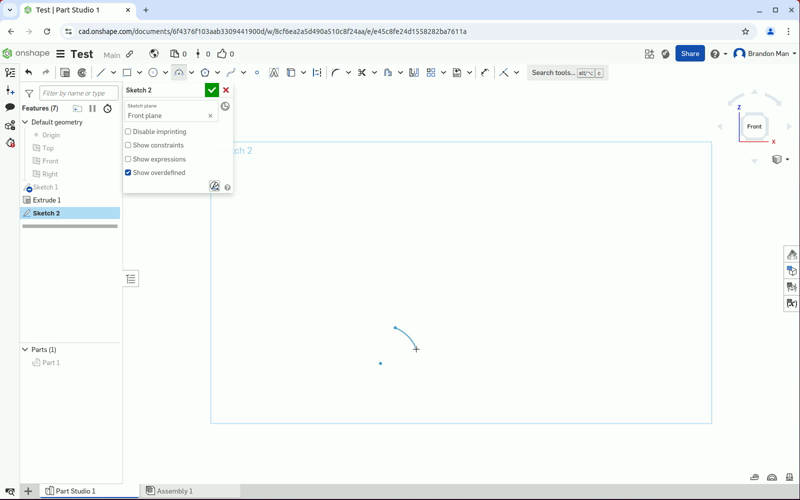
mouse_move(415, 328)
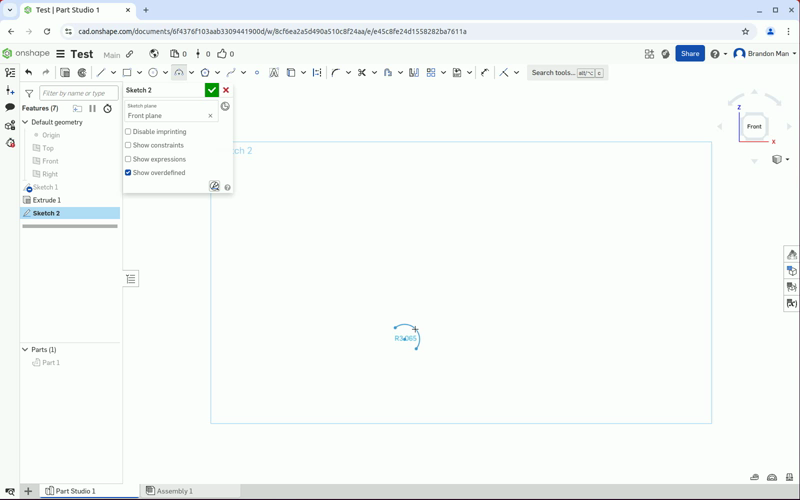
click(415, 328)
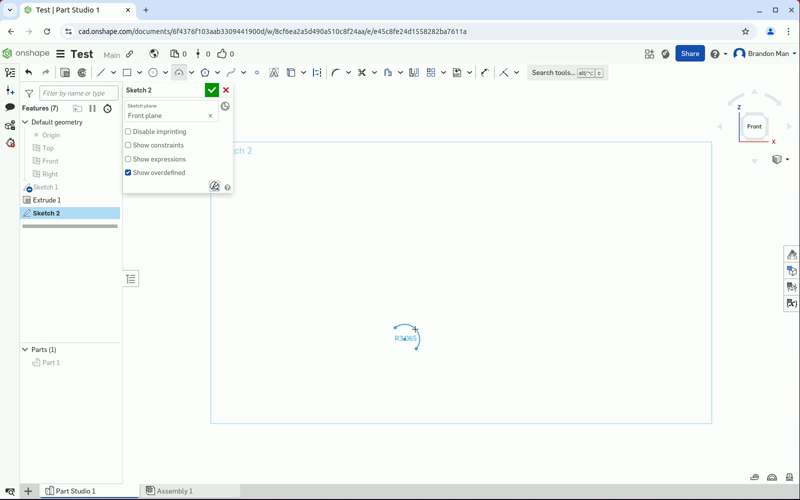
key_up(shift)
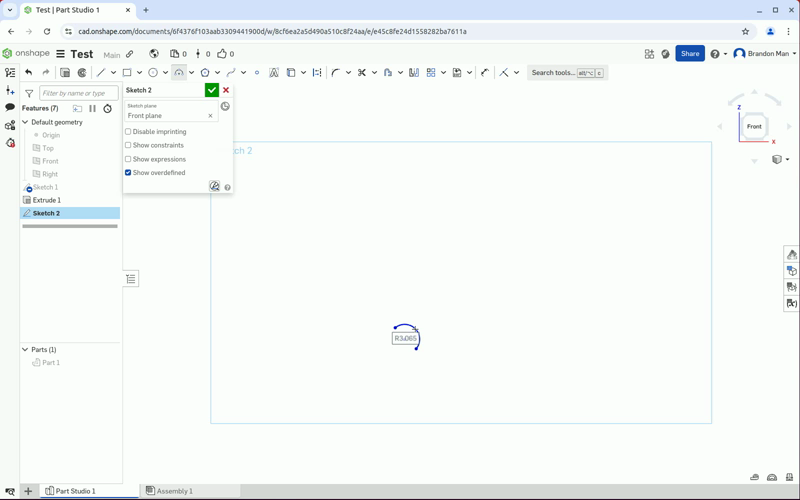
mouse_move(416, 348)
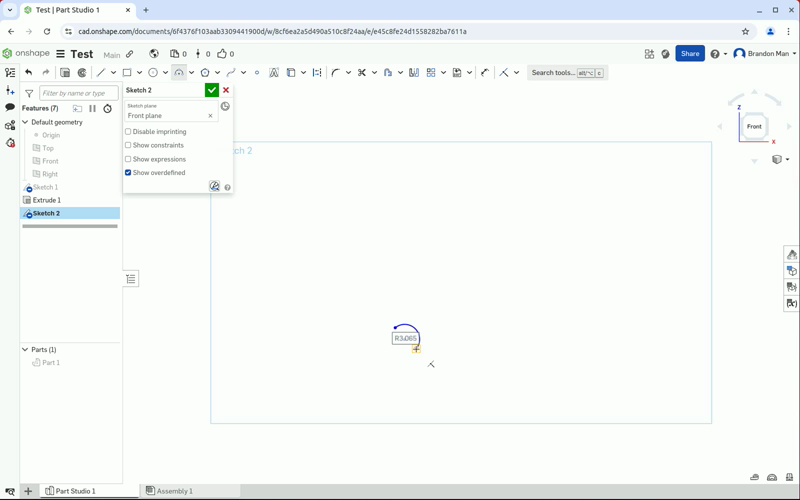
click(416, 348)
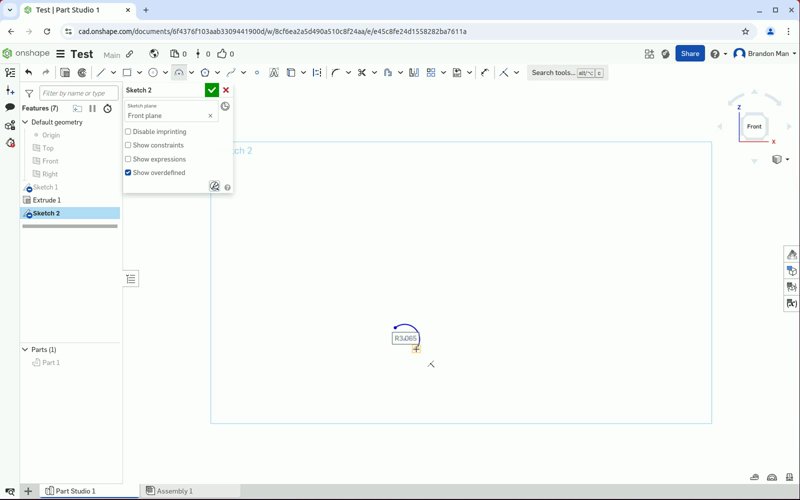
key_down(shift)
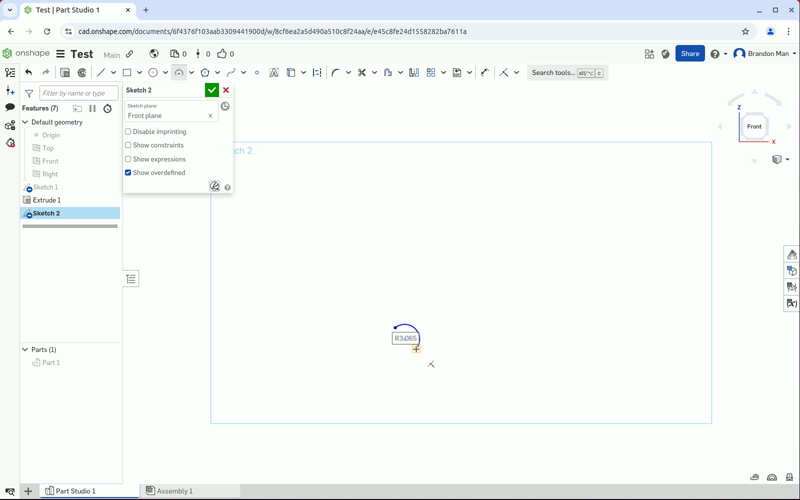
mouse_move(504, 348)
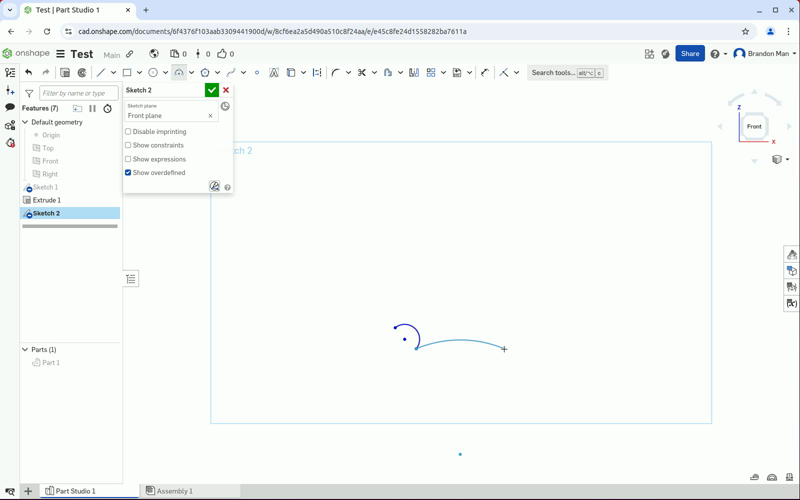
click(504, 348)
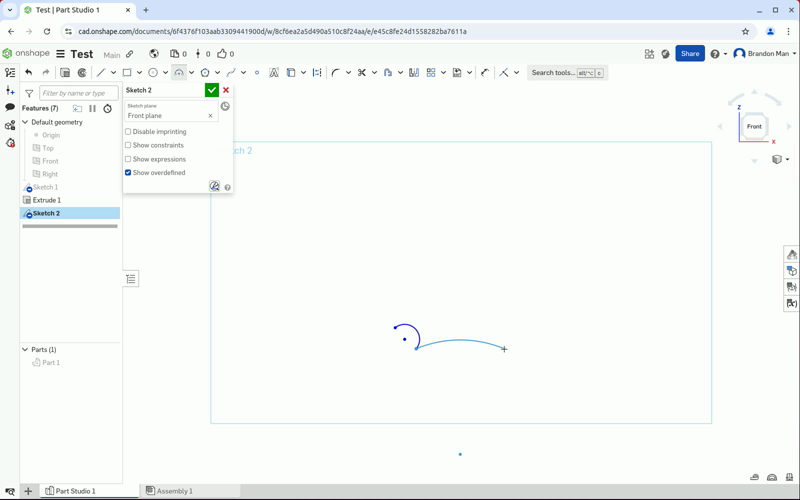
mouse_move(460, 362)
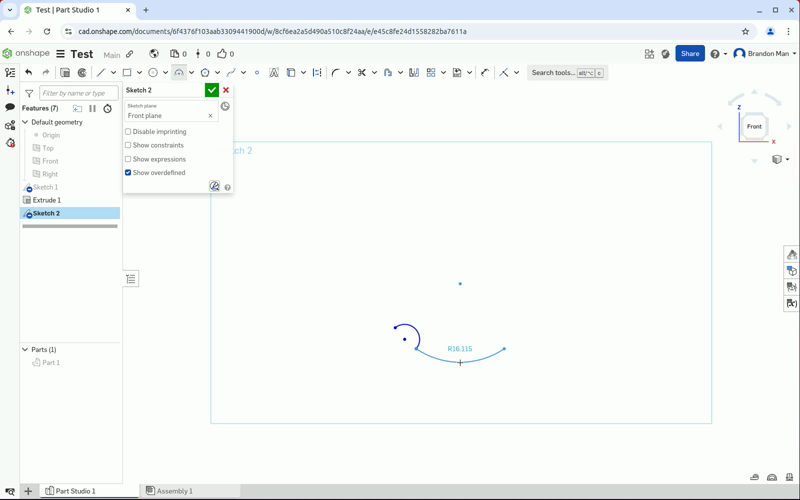
click(460, 362)
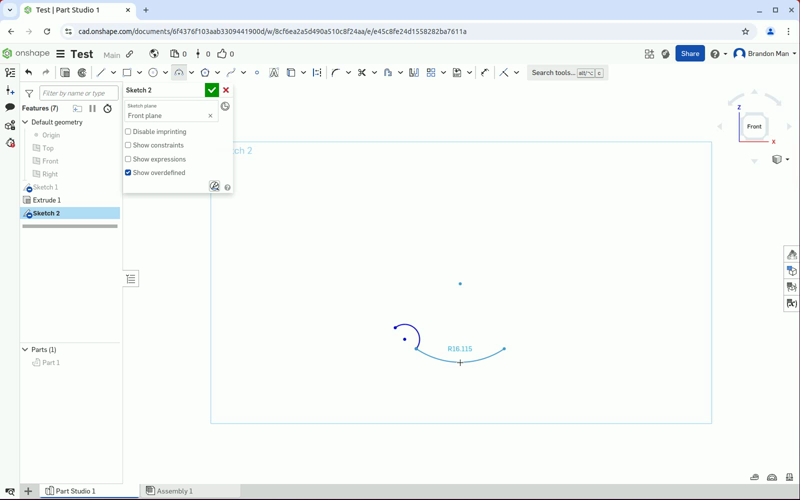
key_up(shift)
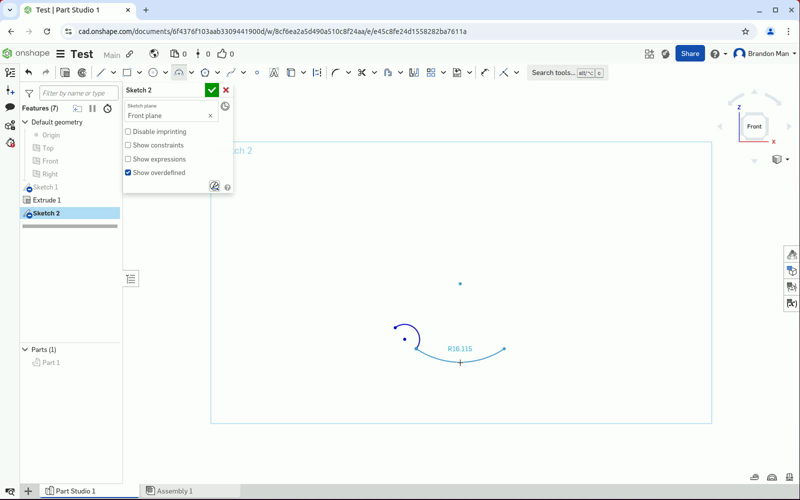
mouse_move(504, 348)
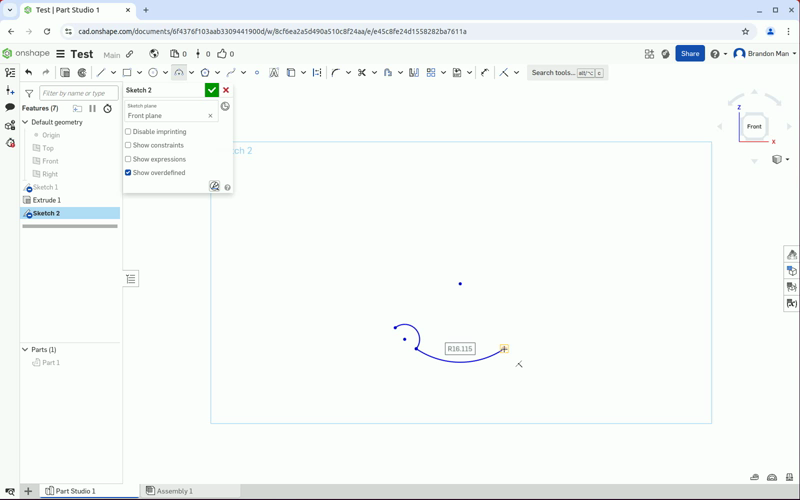
click(504, 348)
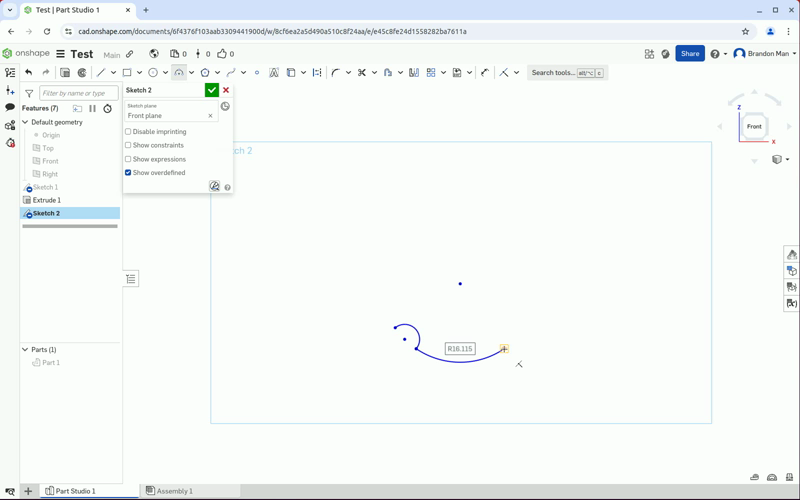
key_down(shift)
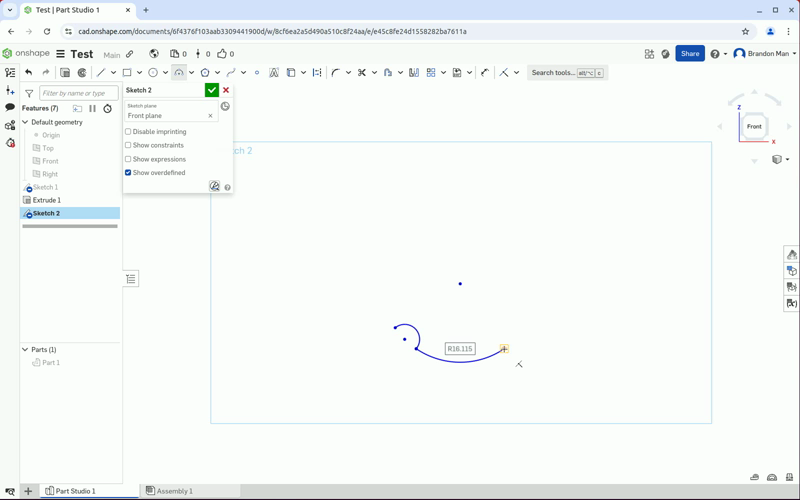
mouse_move(525, 327)
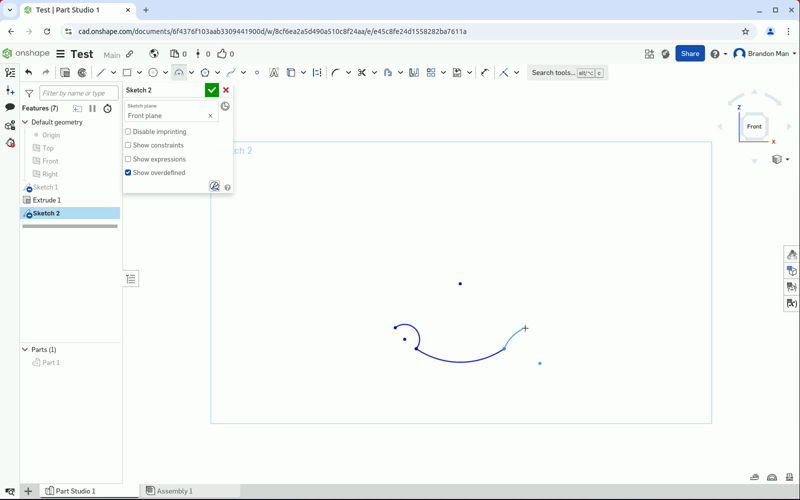
click(525, 327)
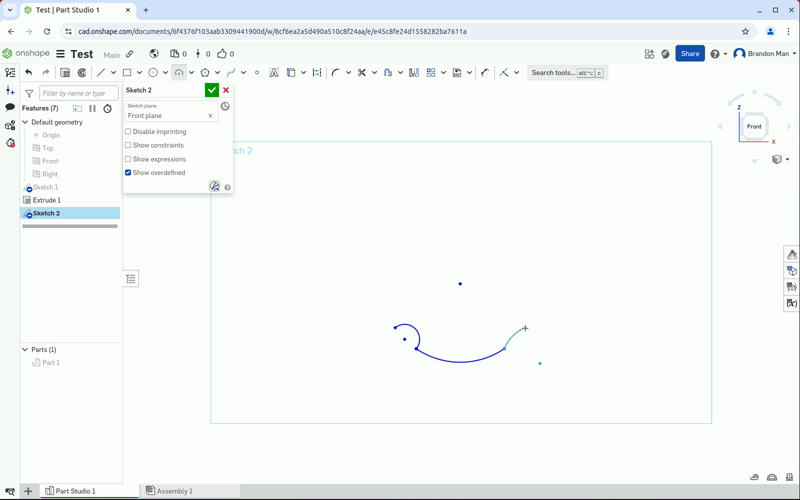
mouse_move(505, 328)
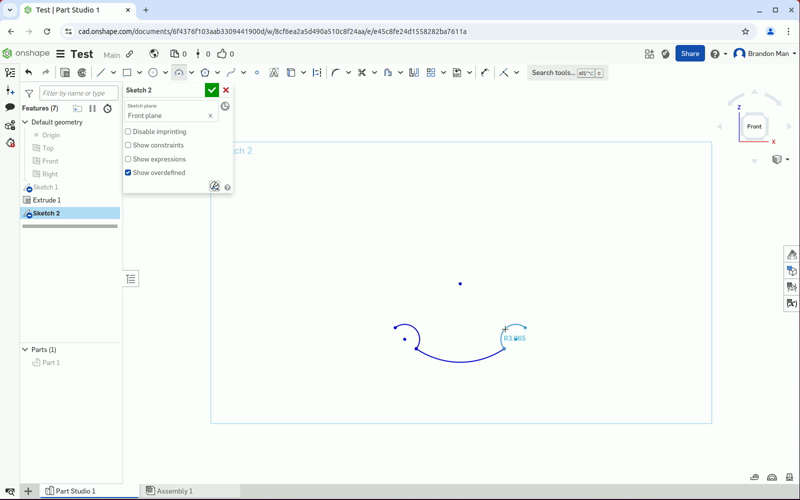
click(505, 328)
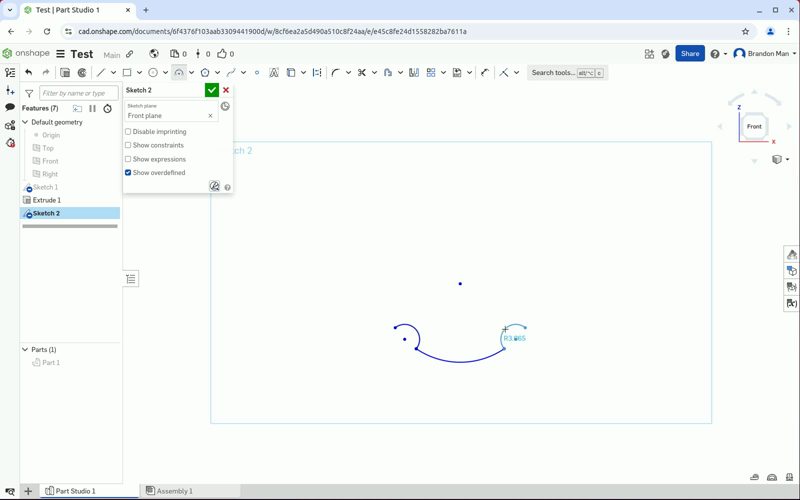
key_up(shift)
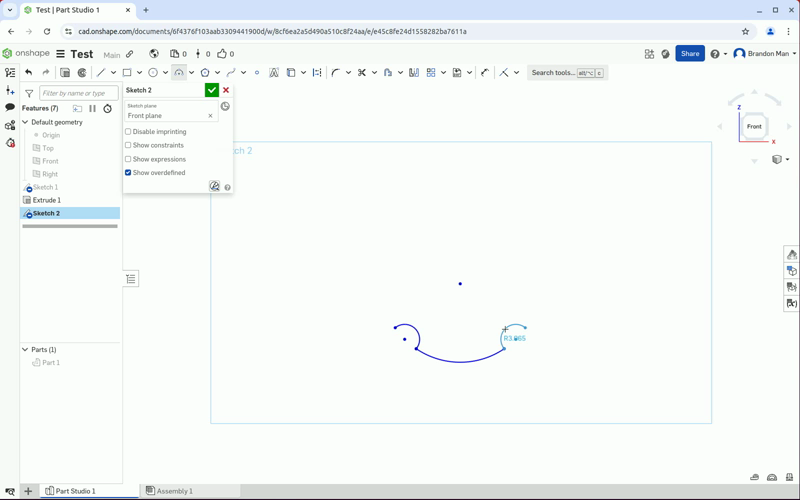
mouse_move(525, 327)
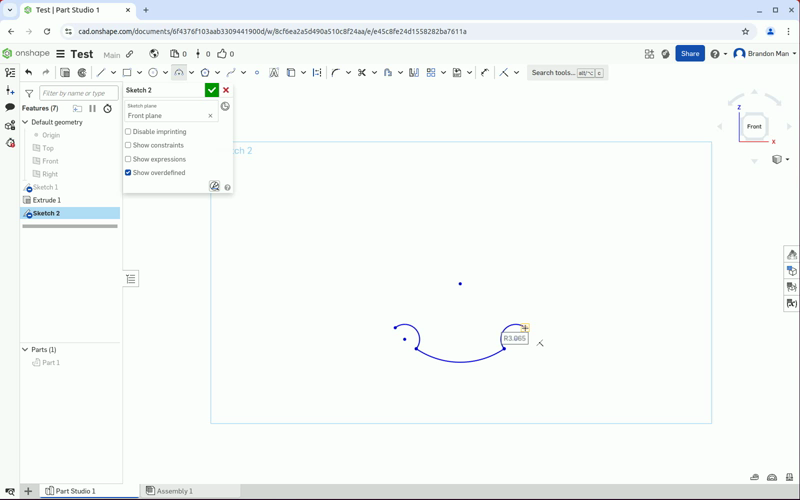
click(525, 327)
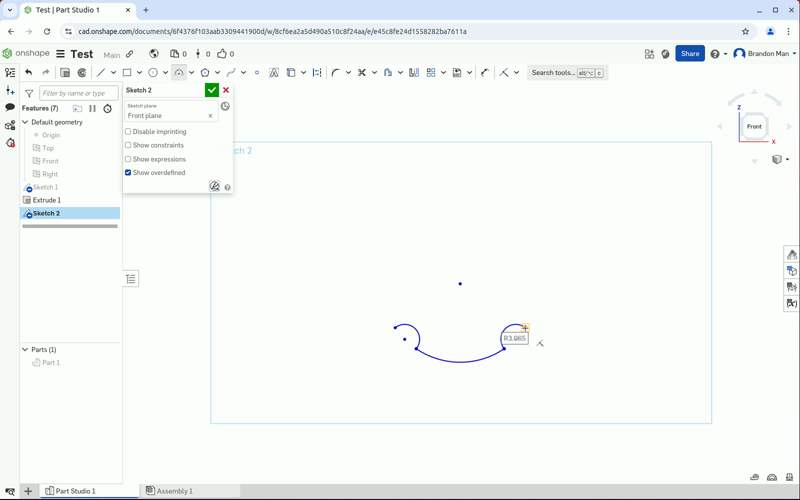
key_down(shift)
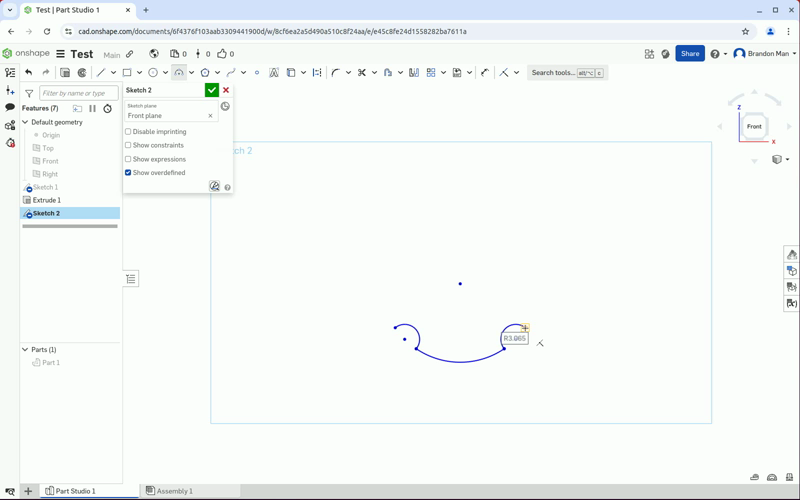
mouse_move(525, 238)
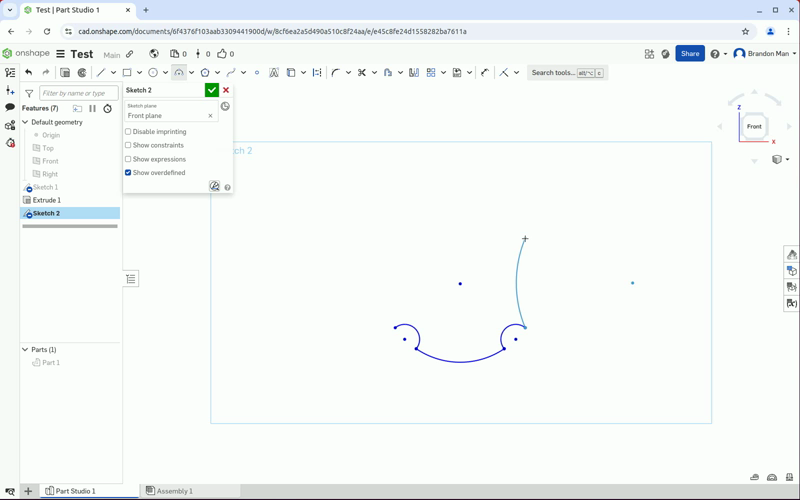
click(525, 238)
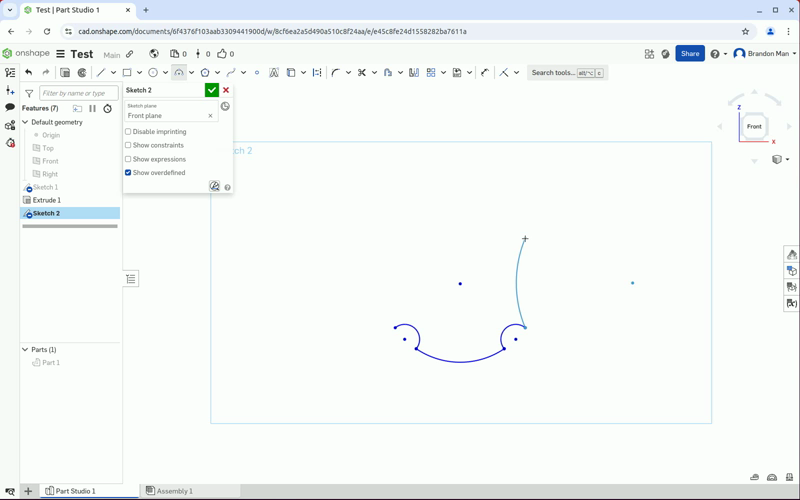
mouse_move(539, 282)
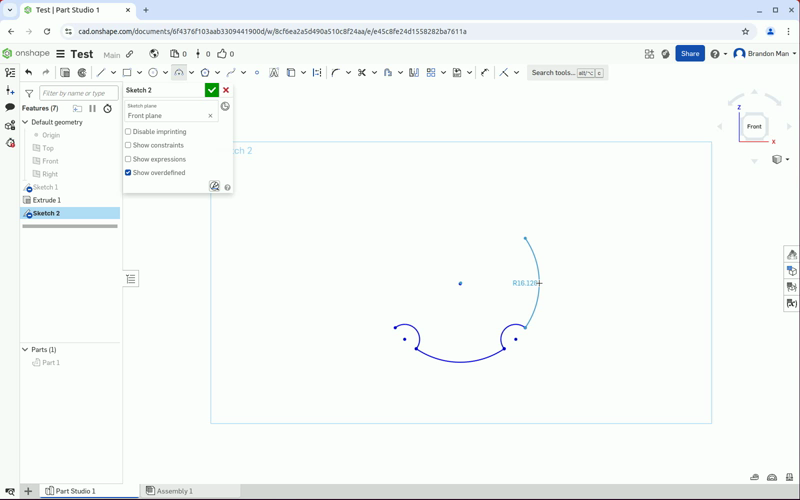
click(539, 282)
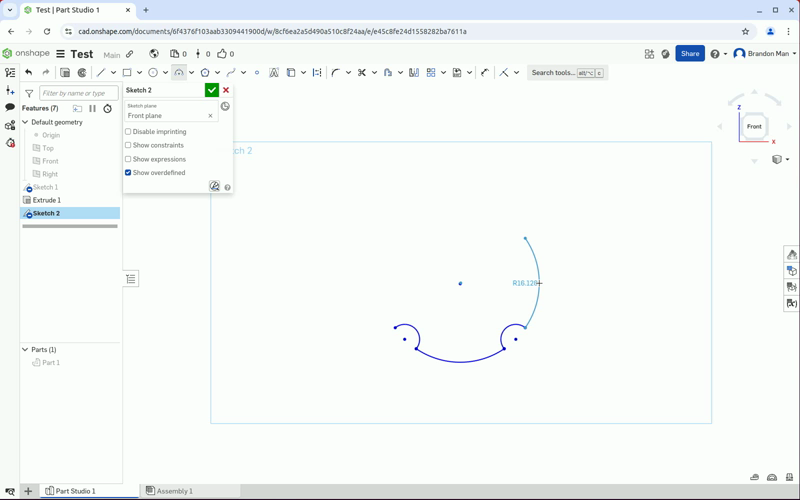
key_up(shift)
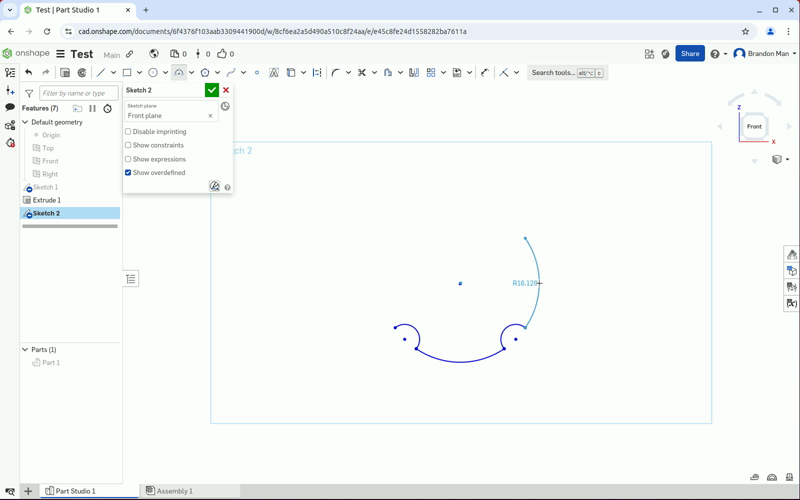
mouse_move(525, 238)
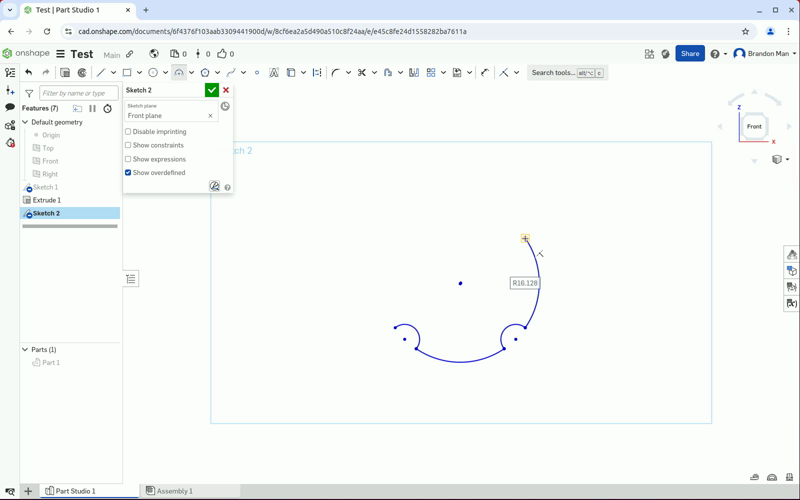
click(525, 238)
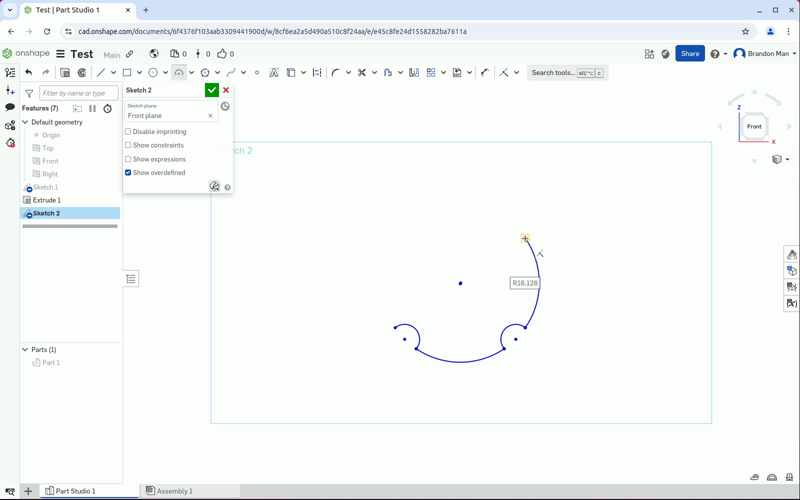
key_down(shift)
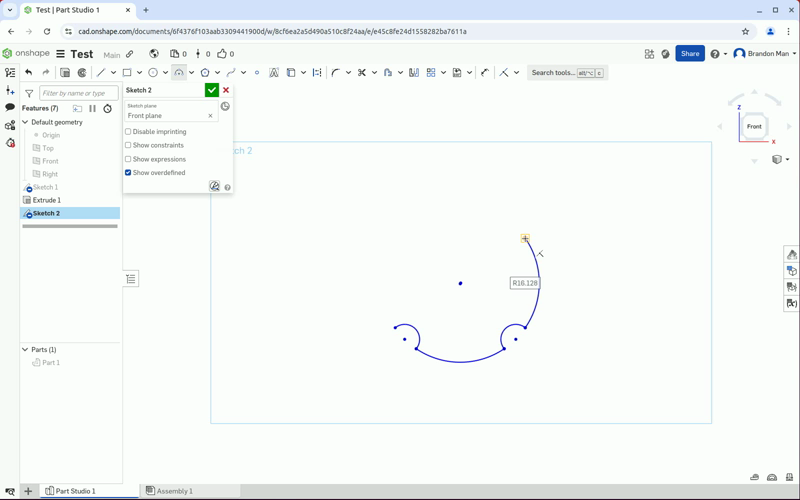
mouse_move(504, 218)
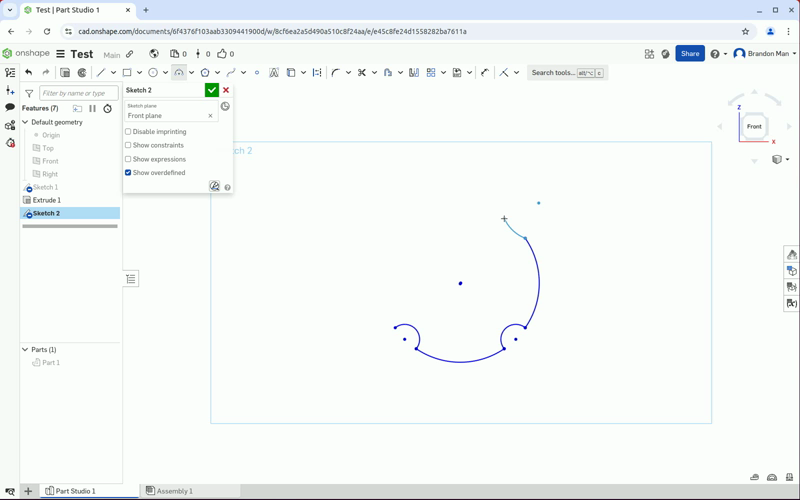
click(504, 218)
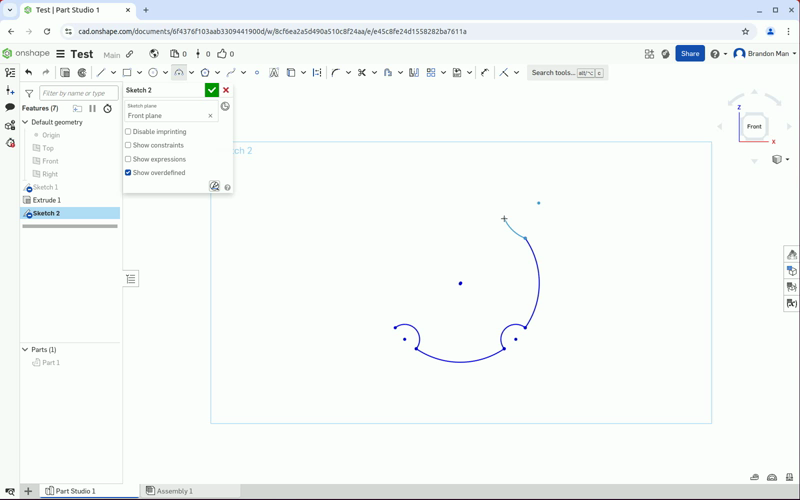
mouse_move(505, 238)
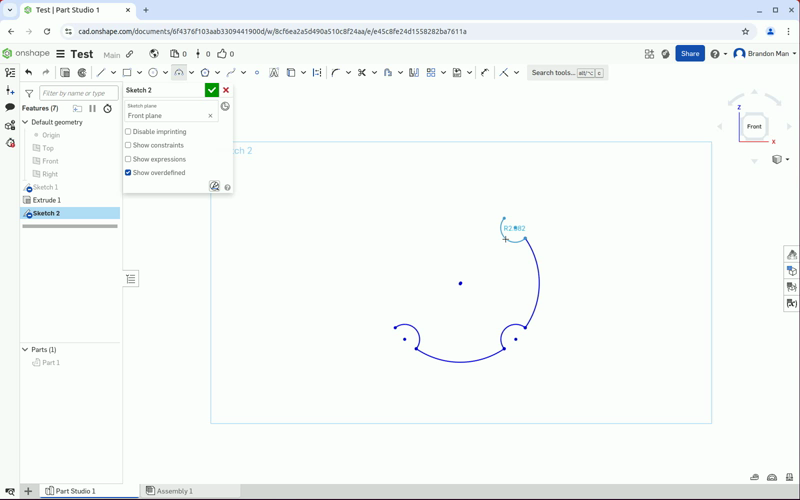
click(505, 238)
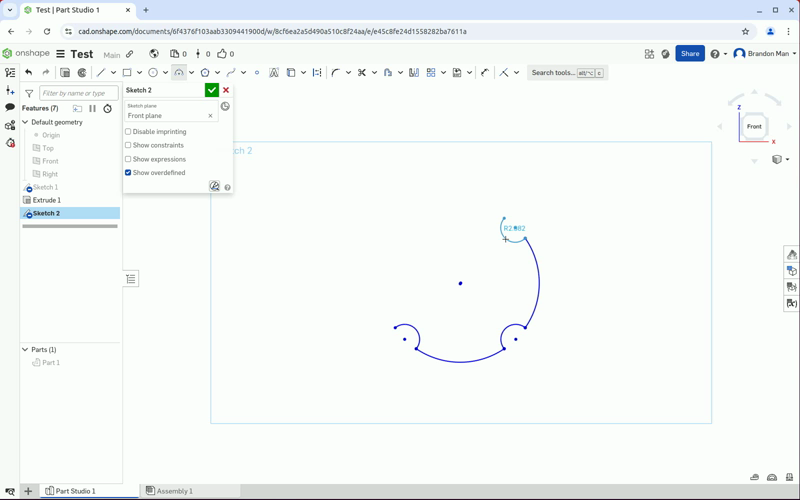
key_up(shift)
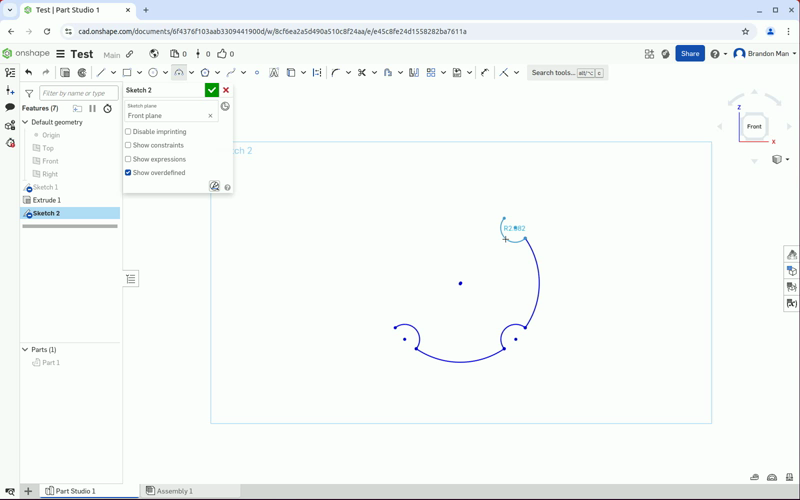
mouse_move(504, 218)
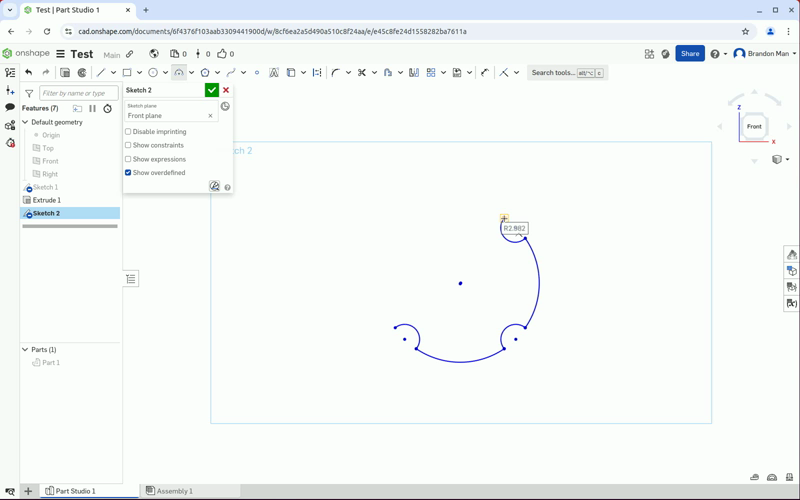
click(504, 218)
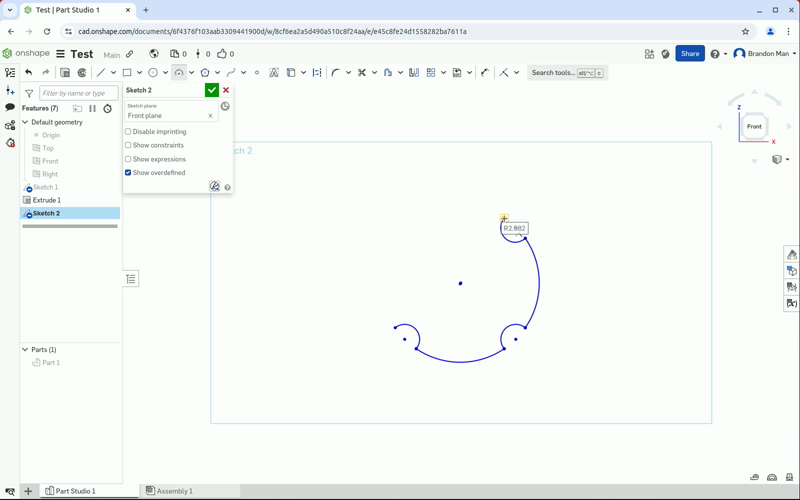
key_down(shift)
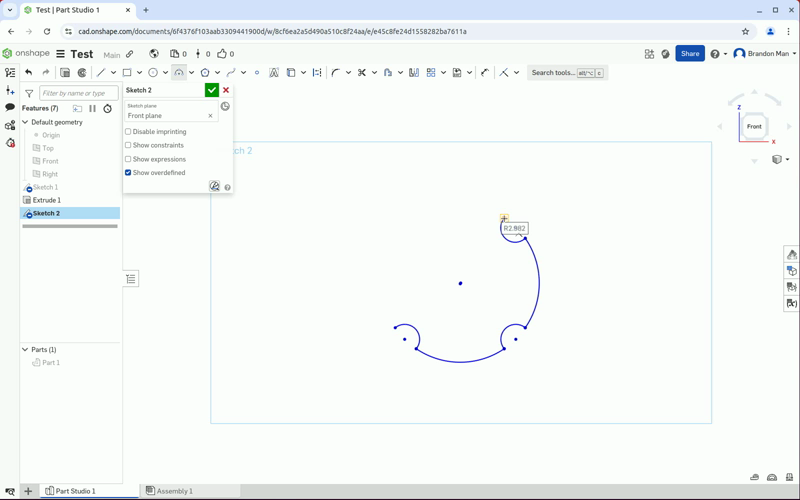
mouse_move(416, 218)
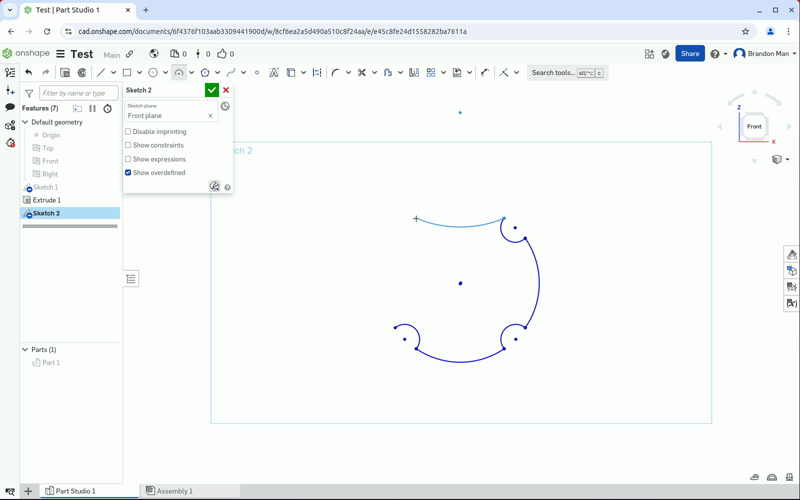
click(416, 218)
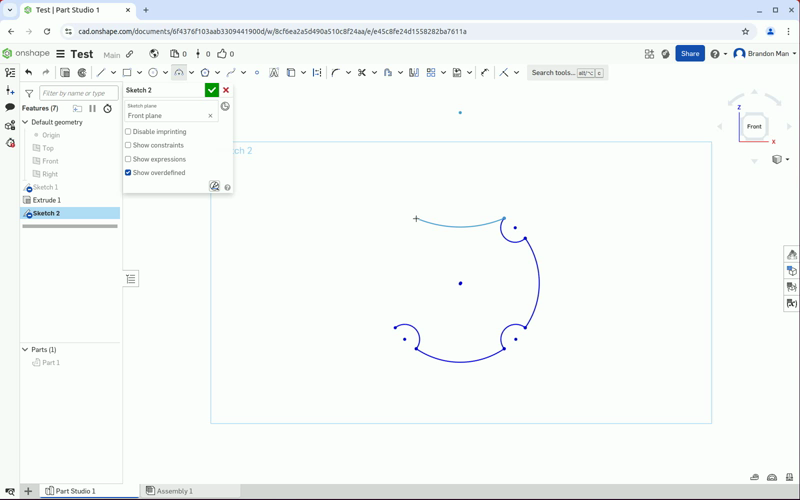
mouse_move(460, 204)
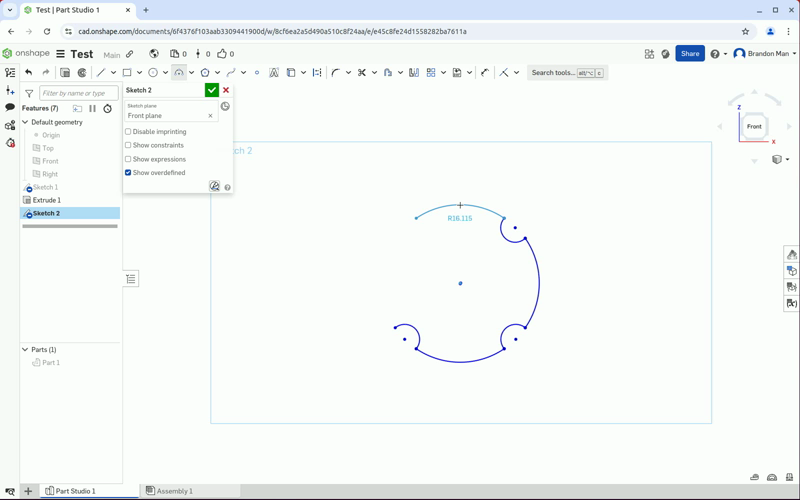
click(460, 204)
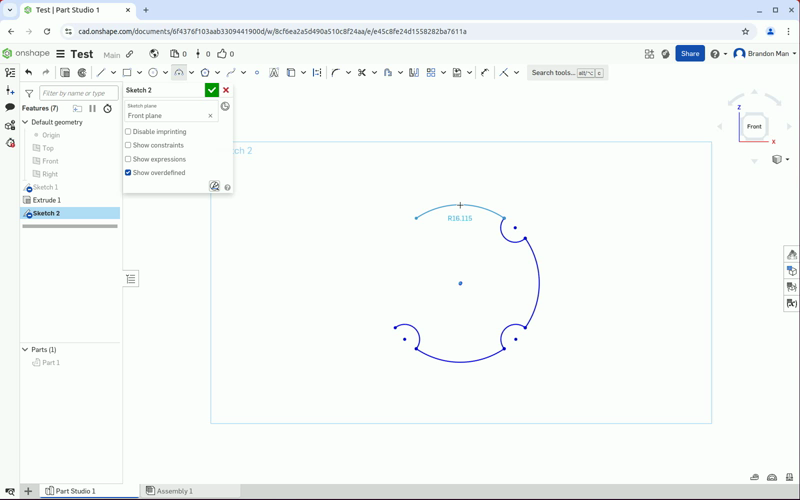
key_up(shift)
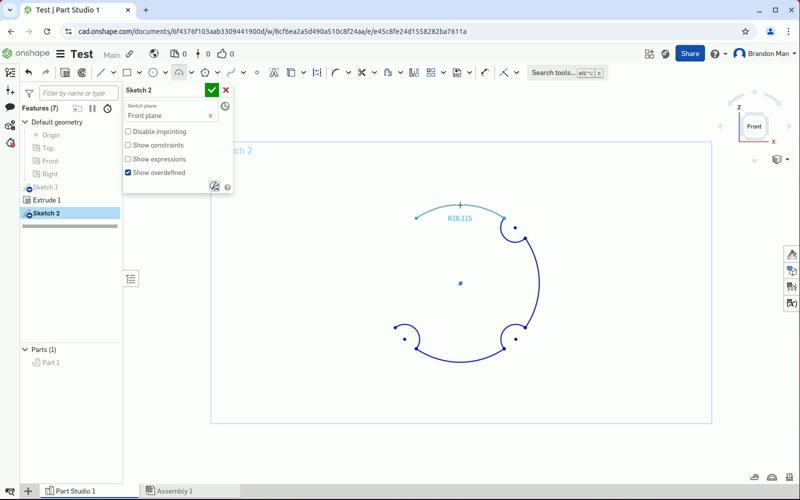
mouse_move(416, 218)
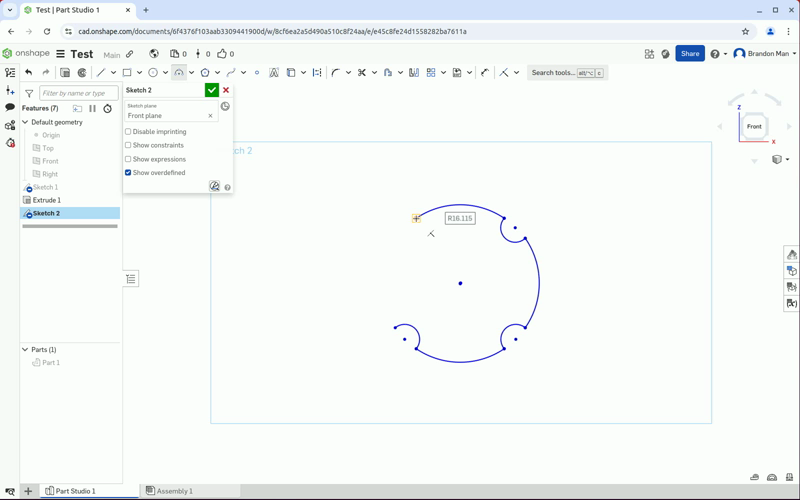
click(416, 218)
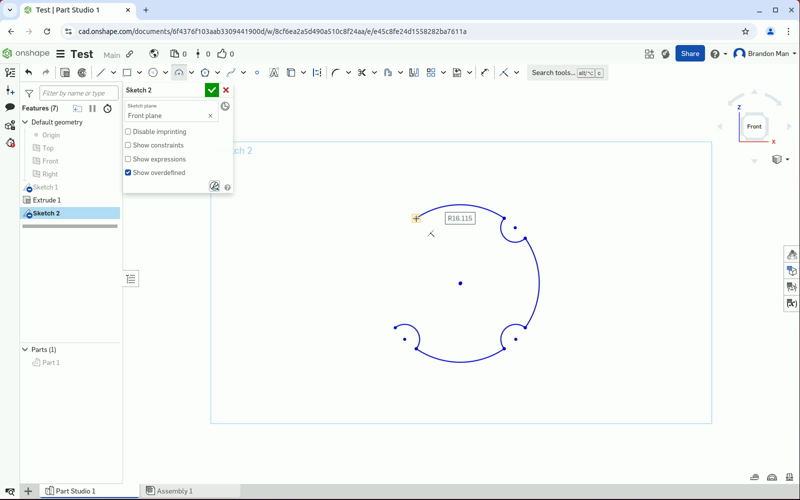
key_down(shift)
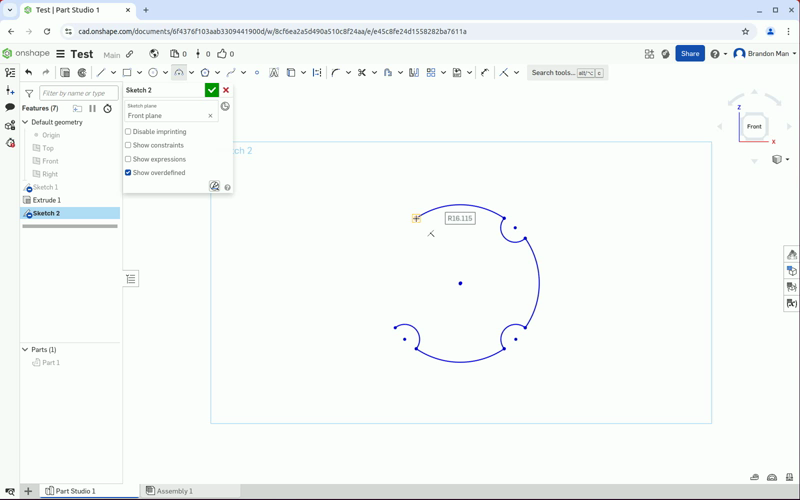
mouse_move(395, 238)
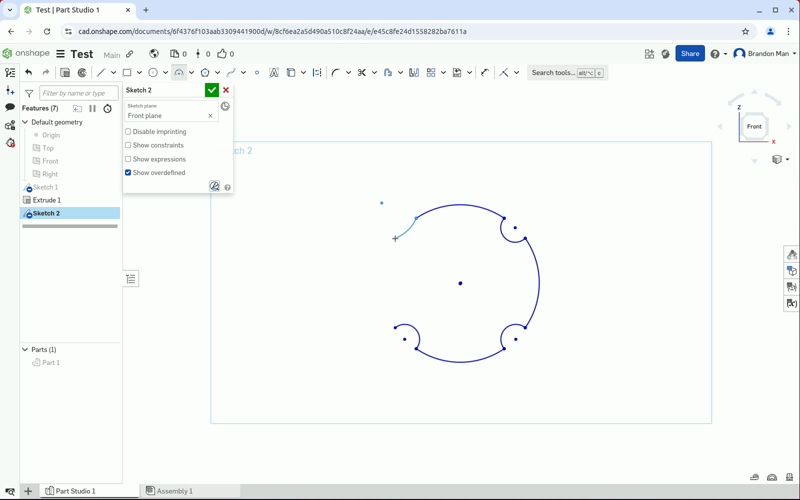
click(395, 238)
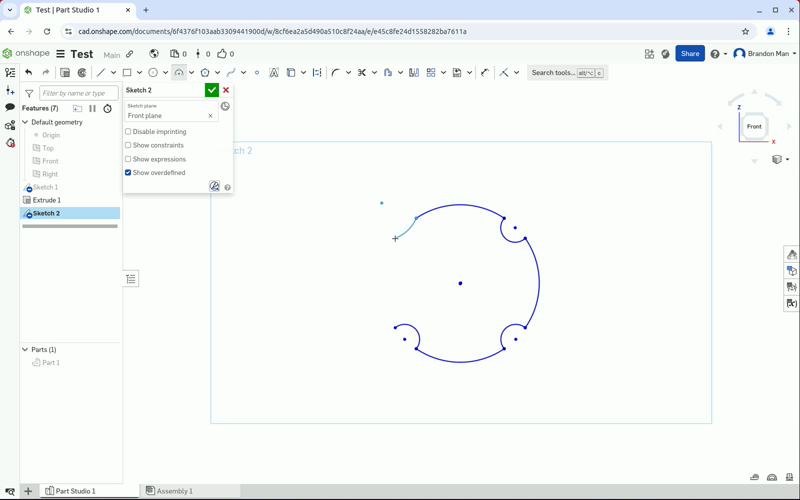
mouse_move(414, 238)
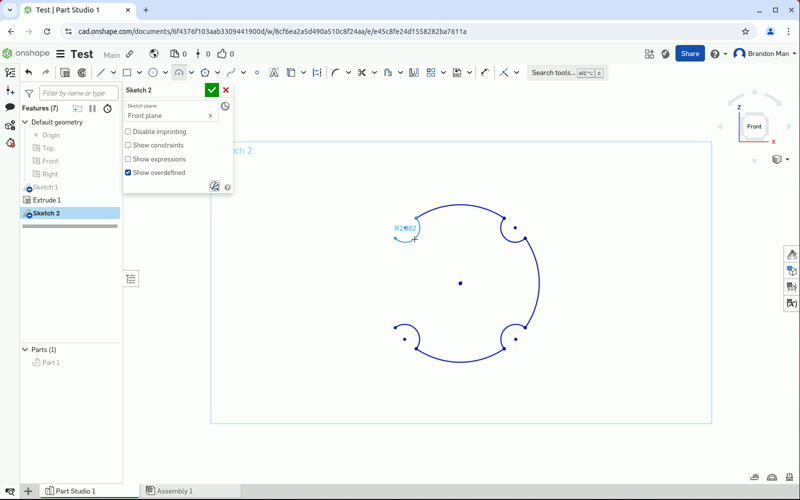
click(414, 238)
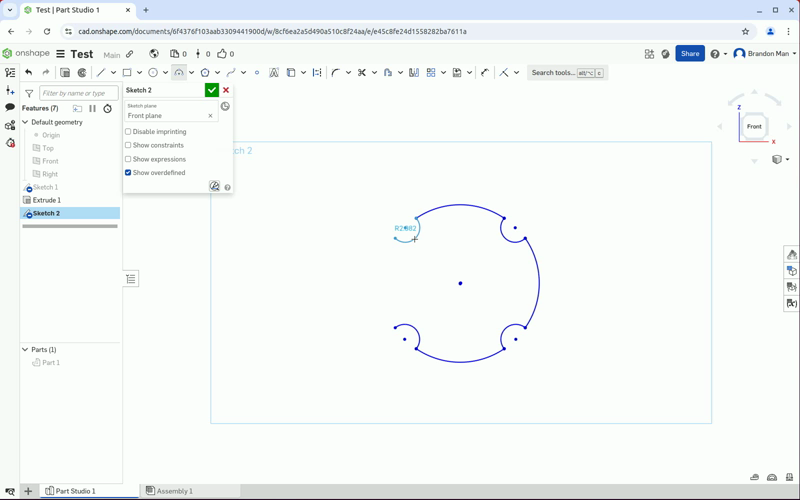
key_up(shift)
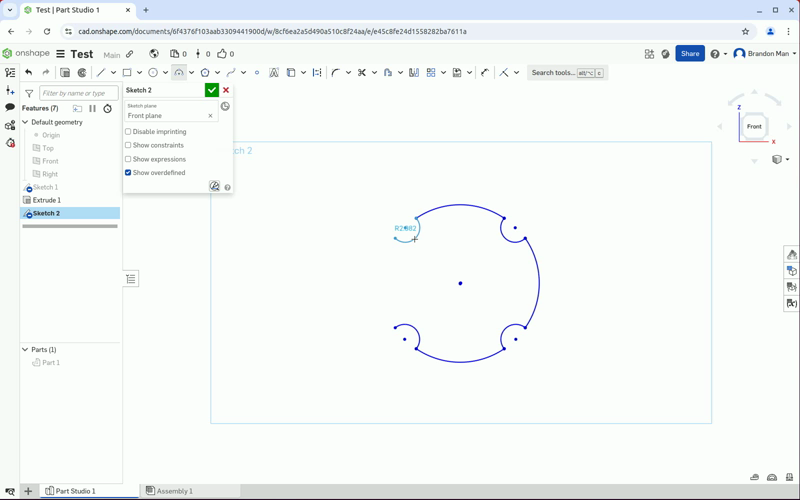
mouse_move(395, 238)
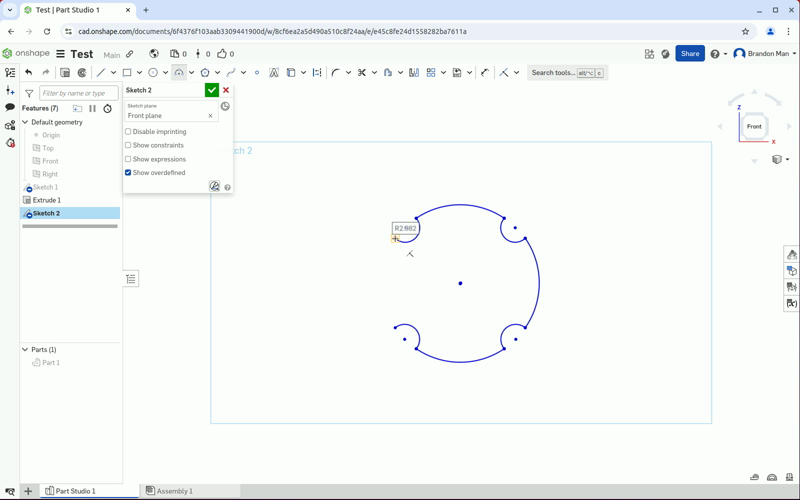
click(395, 238)
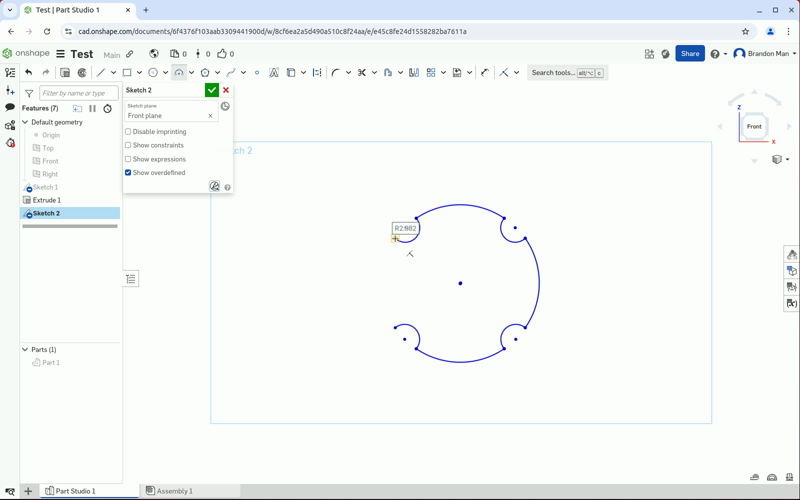
mouse_move(395, 327)
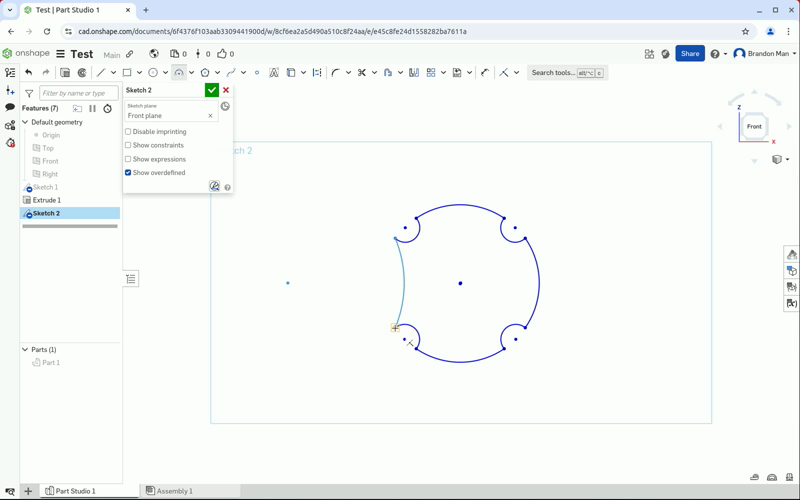
click(395, 327)
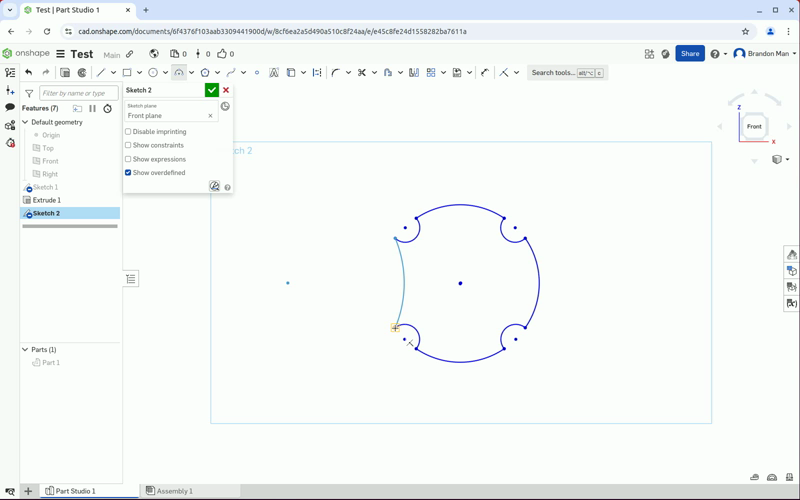
key_down(shift)
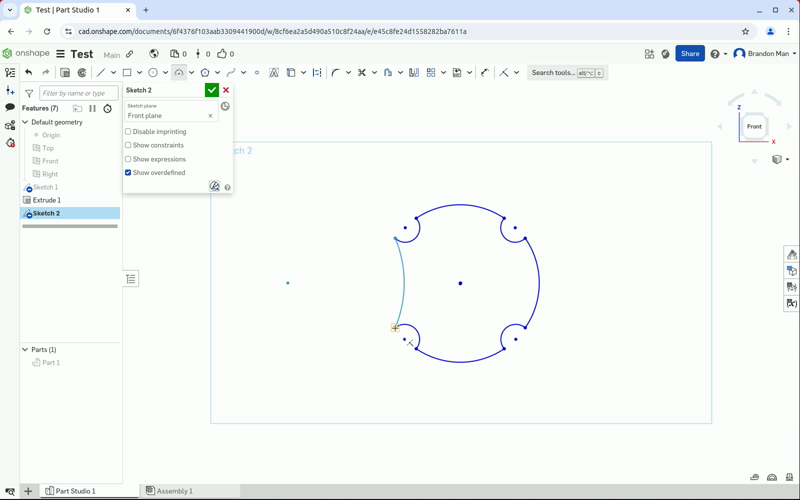
mouse_move(381, 282)
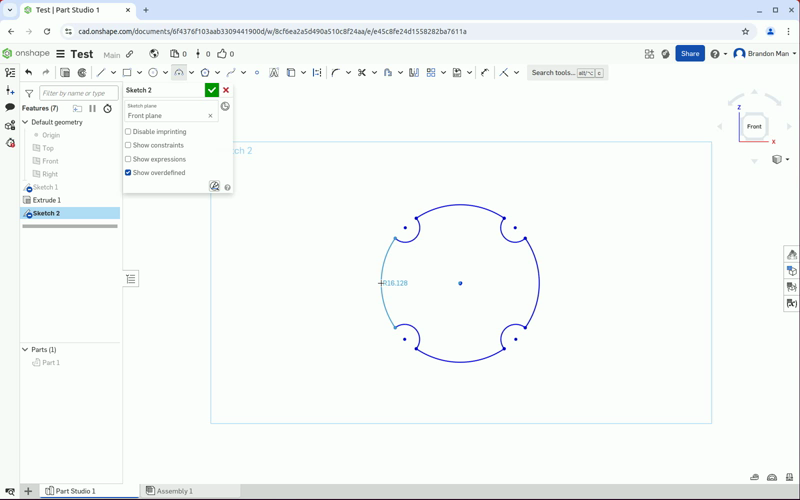
click(381, 282)
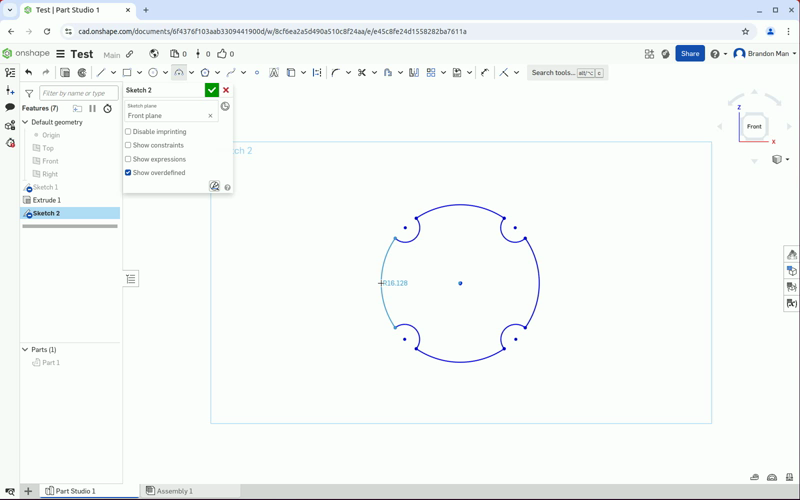
key_up(shift)
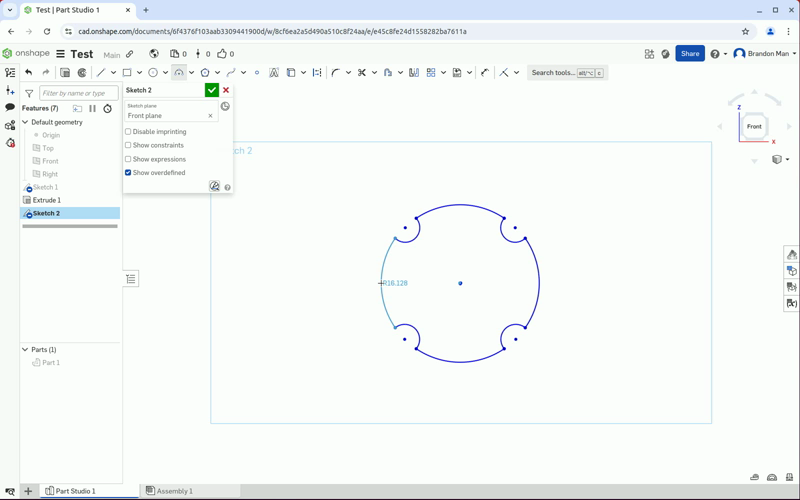
key(esc)
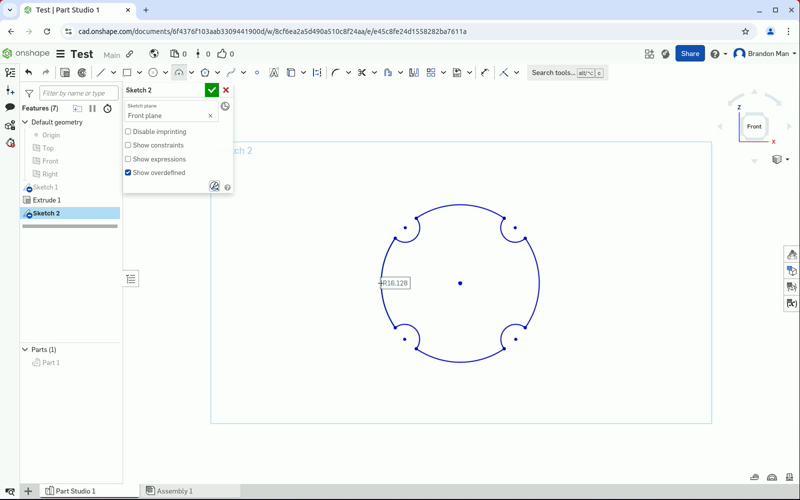
key(c)
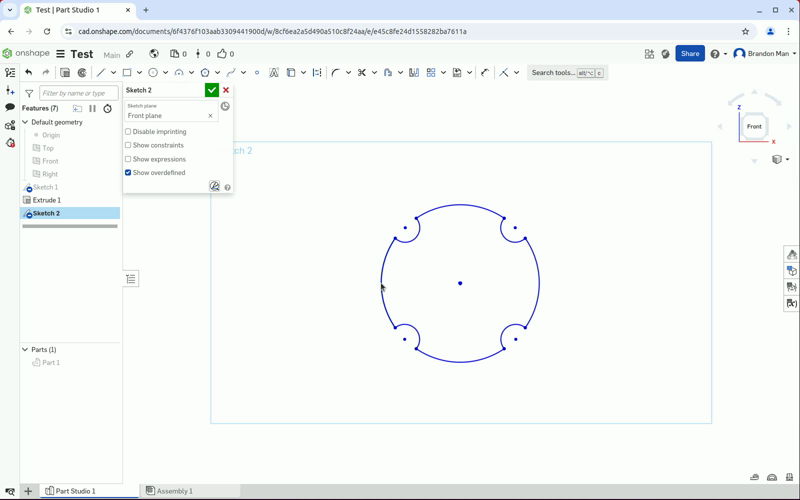
key_down(shift)
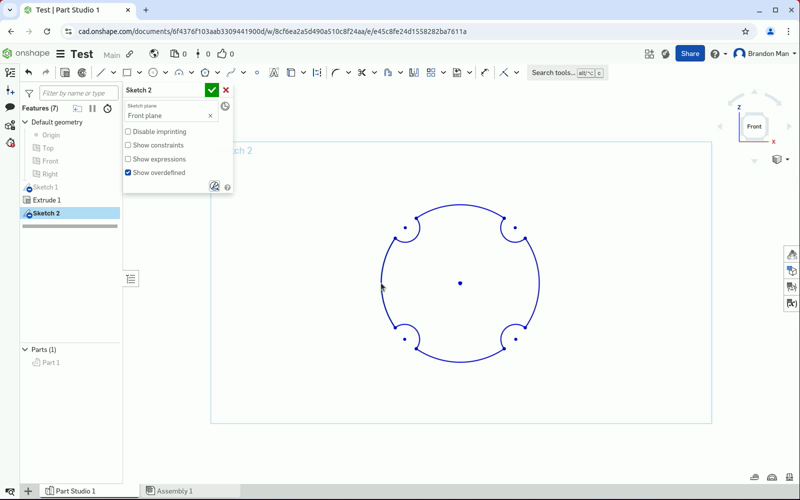
mouse_move(460, 283)
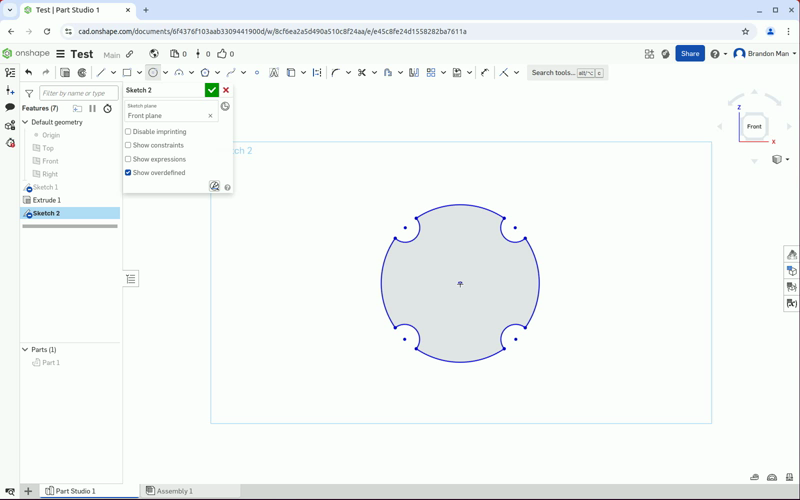
scroll(6)
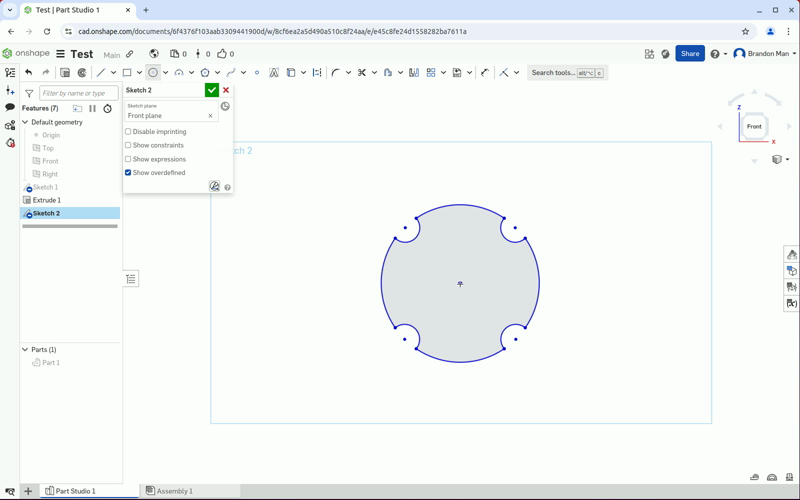
scroll(6)
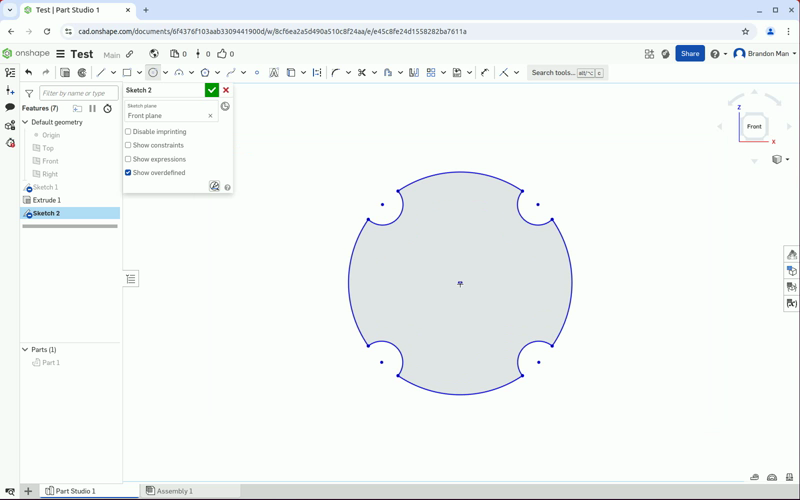
scroll(6)
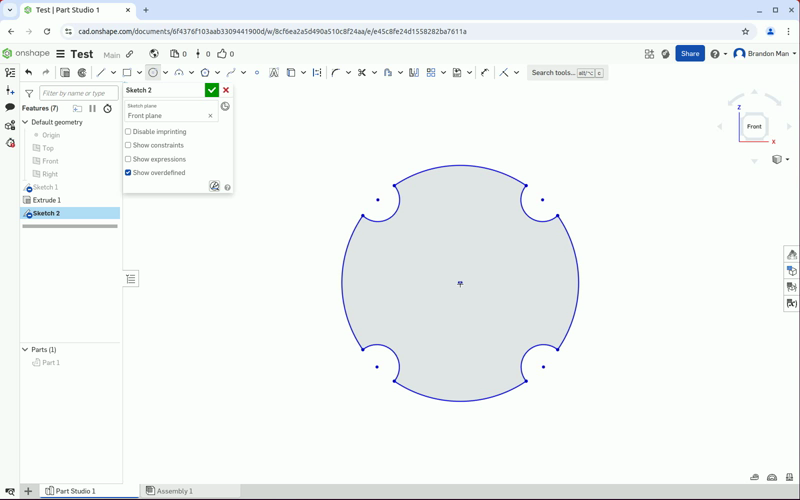
scroll(6)
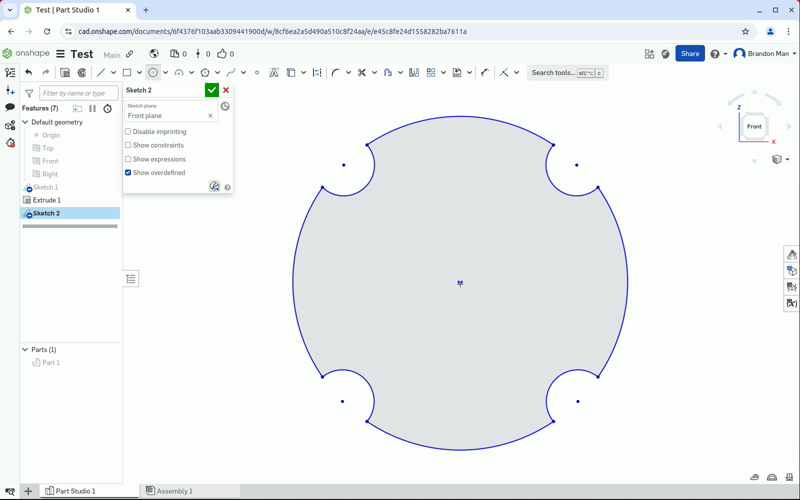
scroll(6)
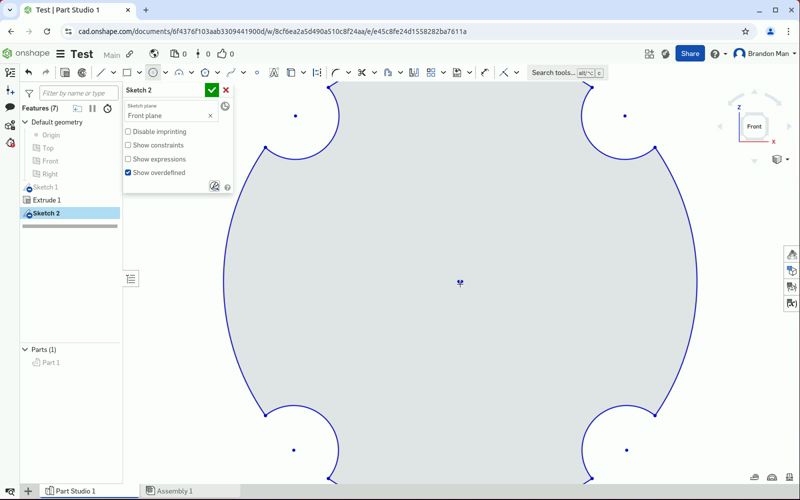
scroll(6)
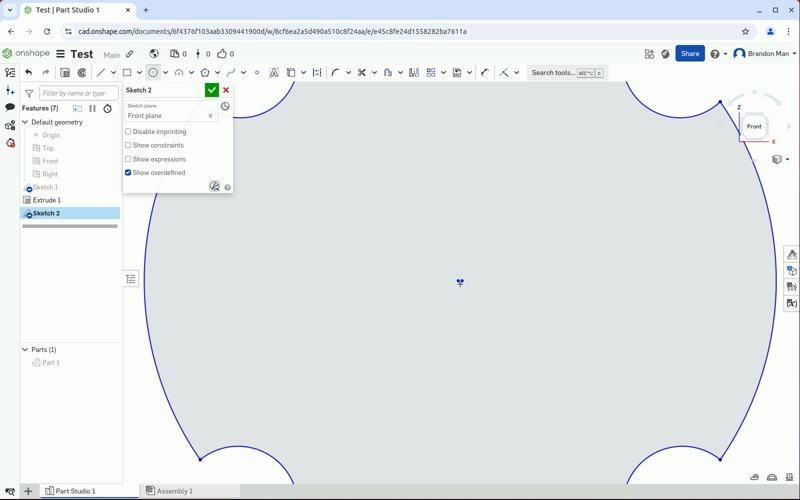
scroll(6)
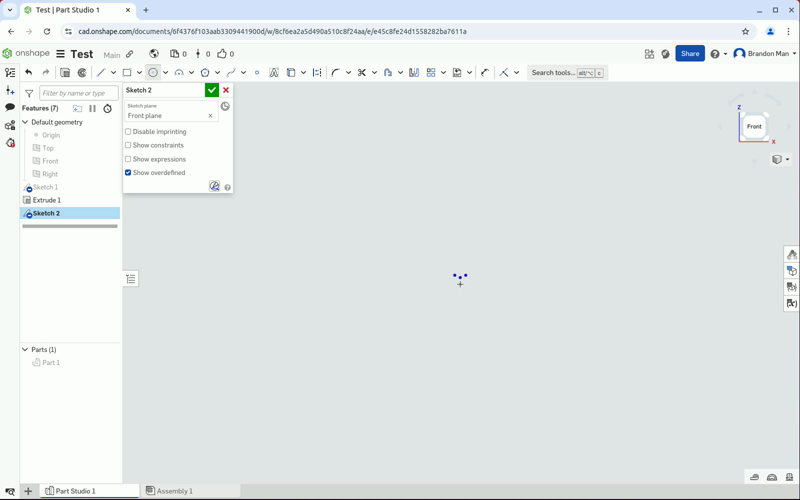
click(460, 283)
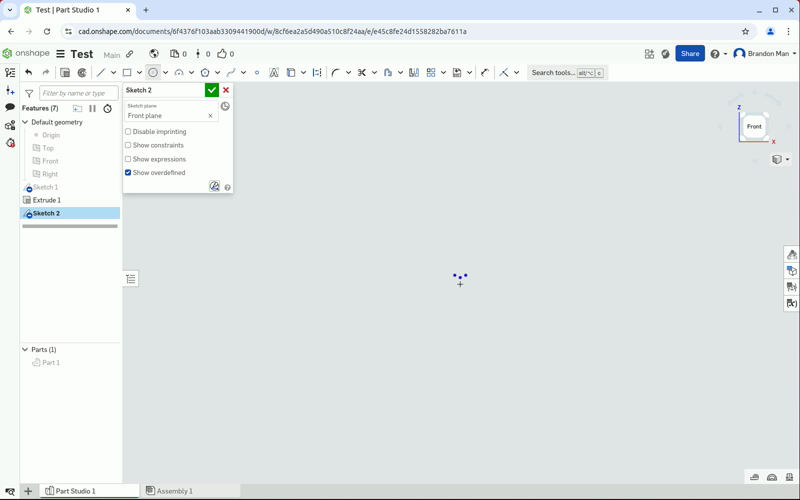
scroll(-6)
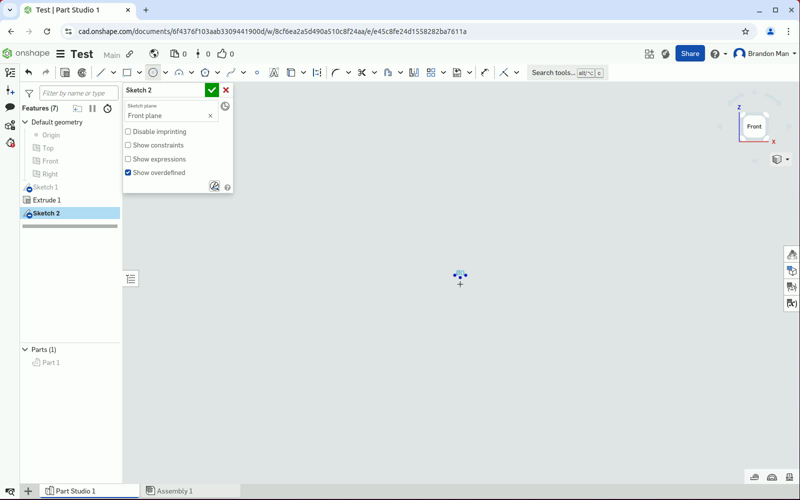
scroll(-6)
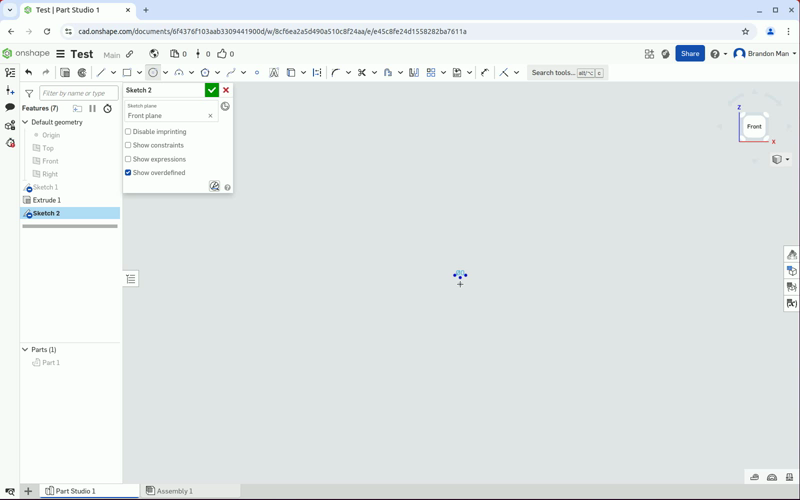
scroll(-6)
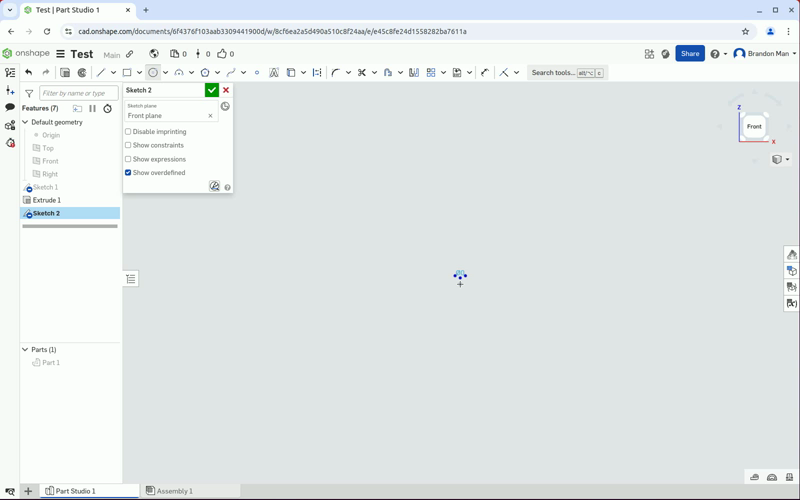
scroll(-6)
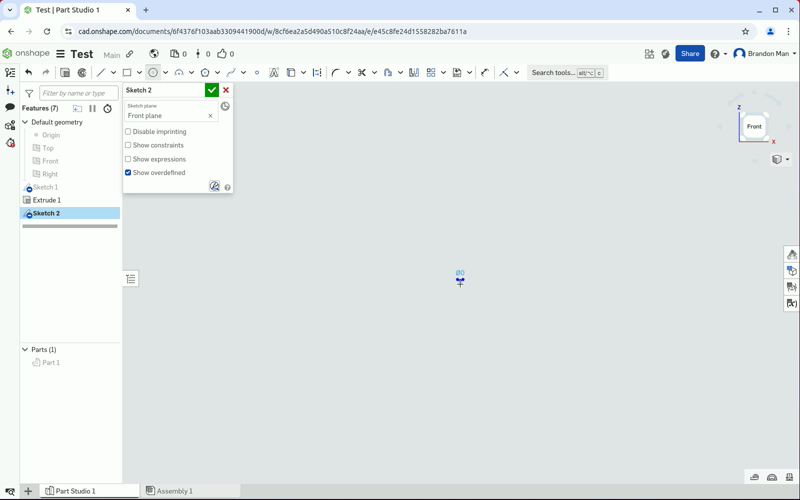
scroll(-6)
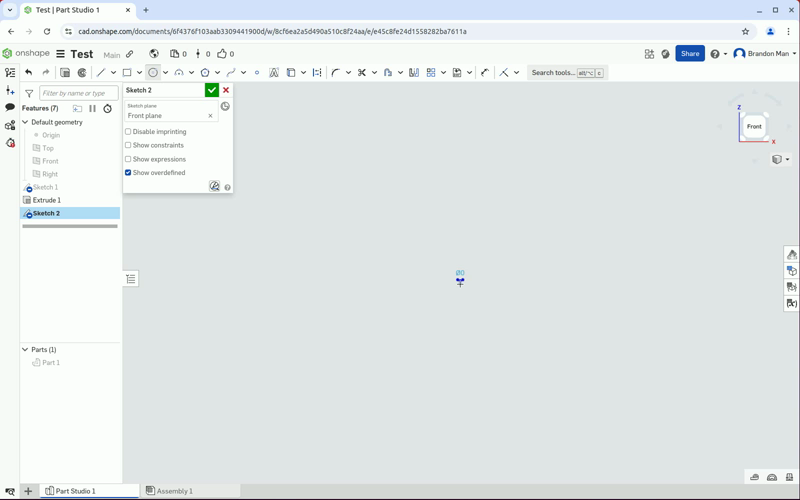
scroll(-6)
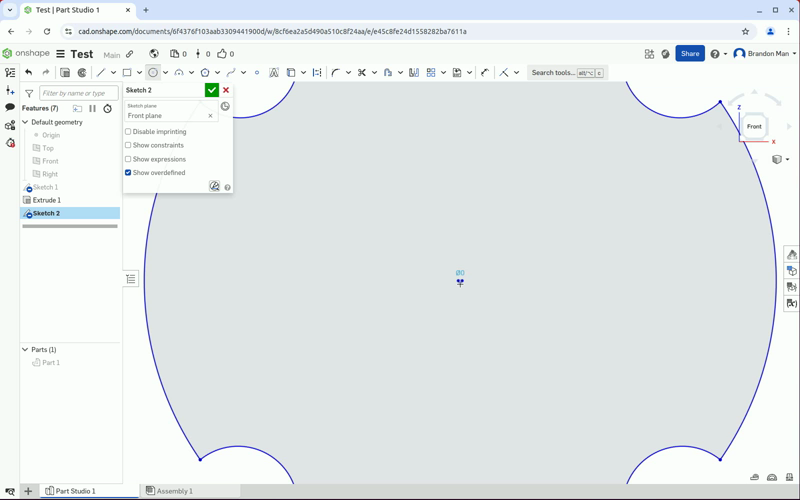
scroll(-6)
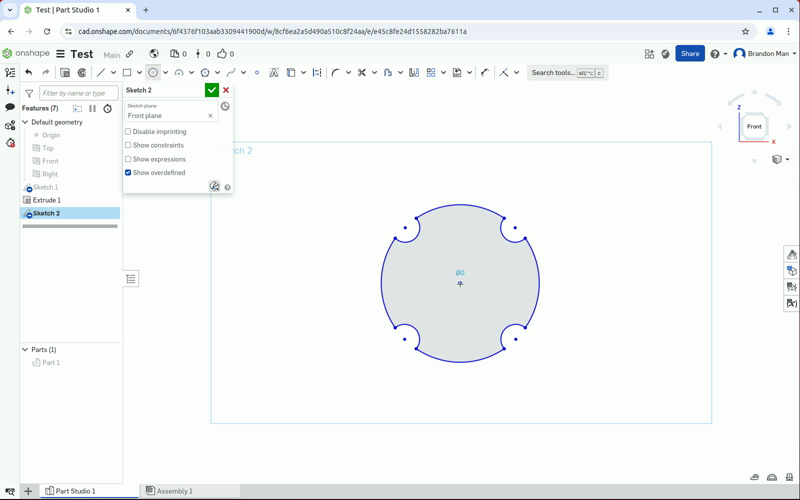
key_up(shift)
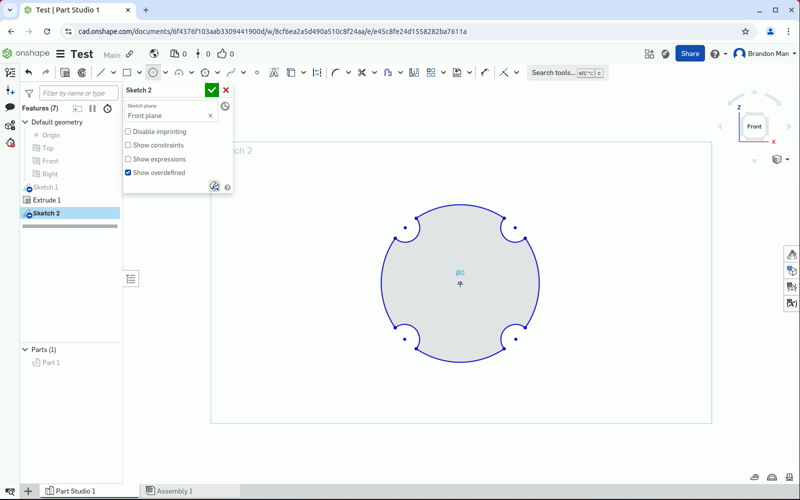
mouse_move(510, 283)
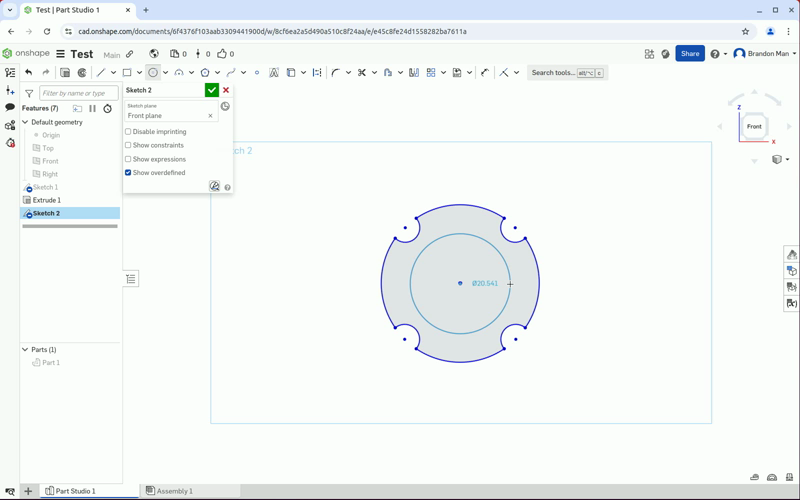
click(510, 283)
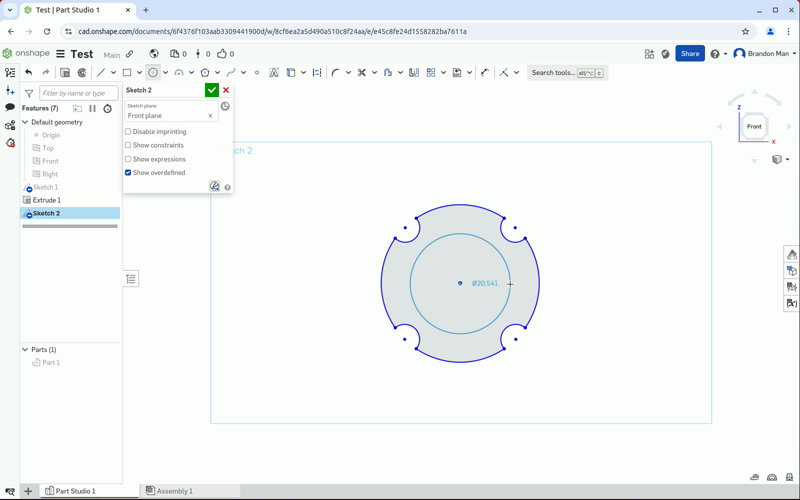
key(esc)
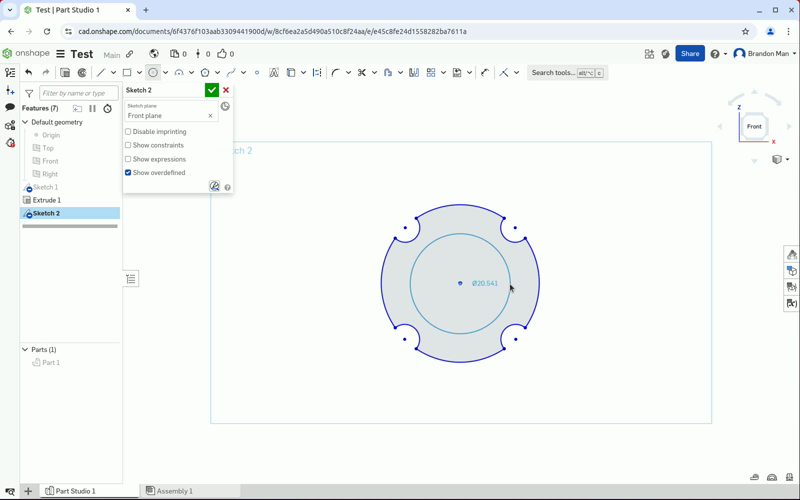
mouse_move(391, 286)
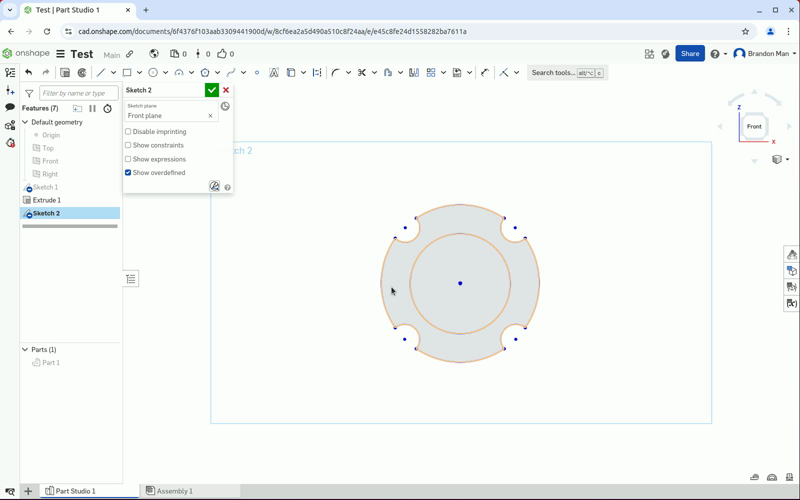
click(391, 286)
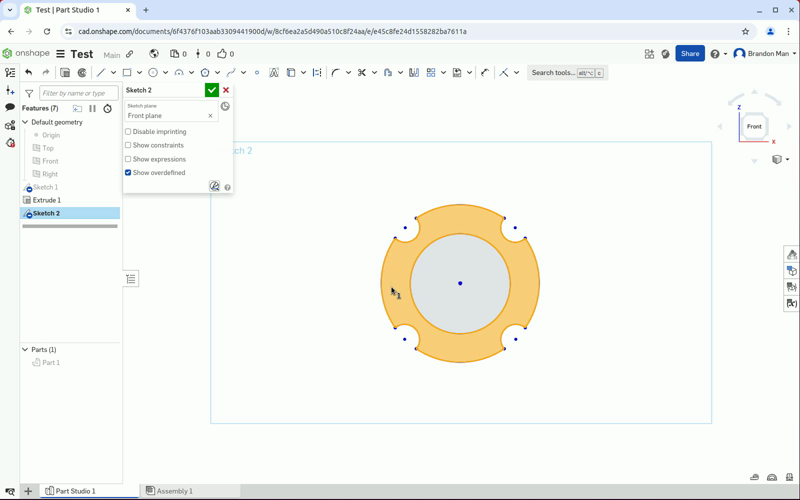
mouse_move(73, 352)
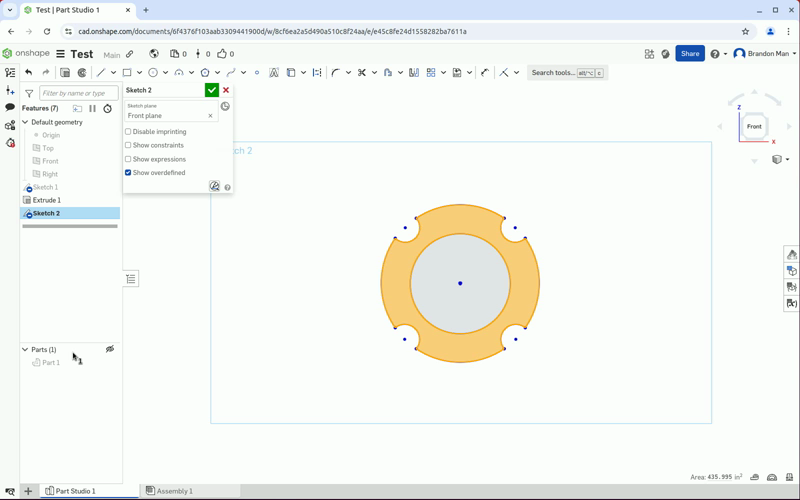
key(shift+y)
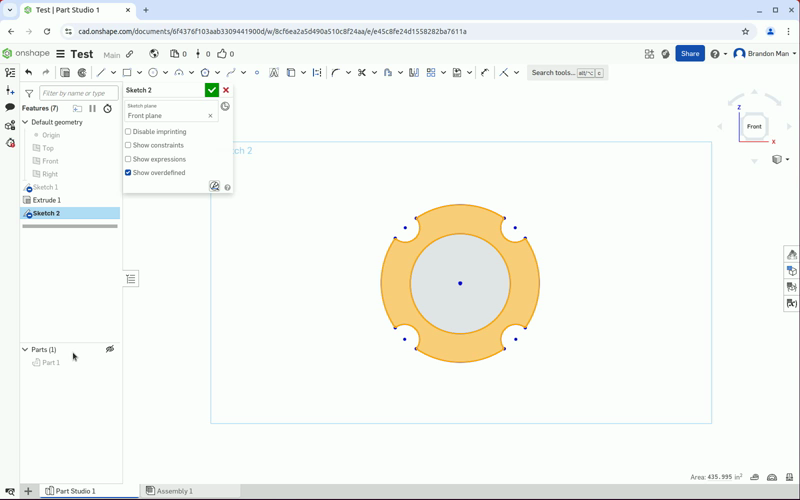
key(shift+e)
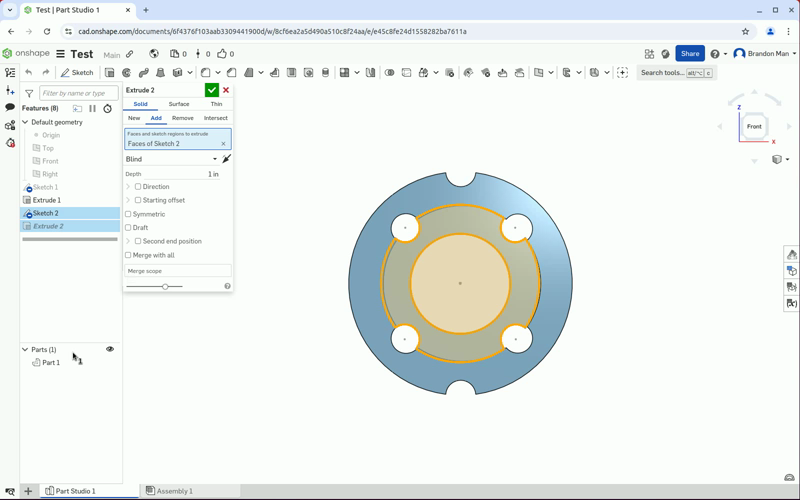
mouse_move(143, 106)
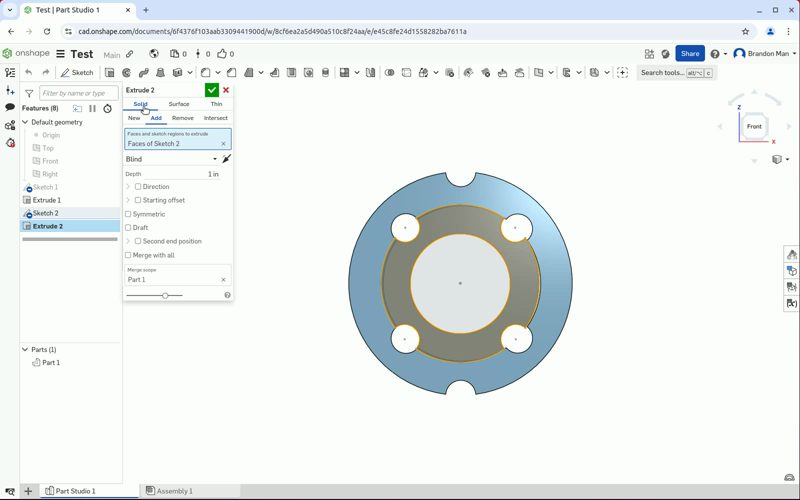
click(143, 106)
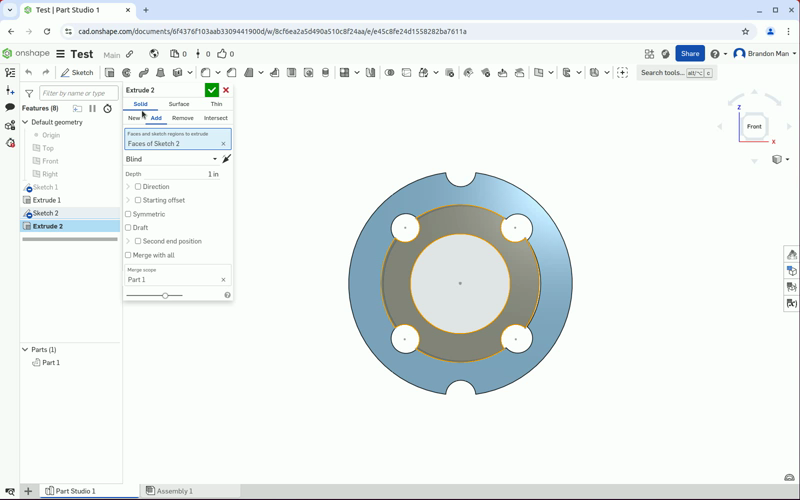
mouse_move(137, 120)
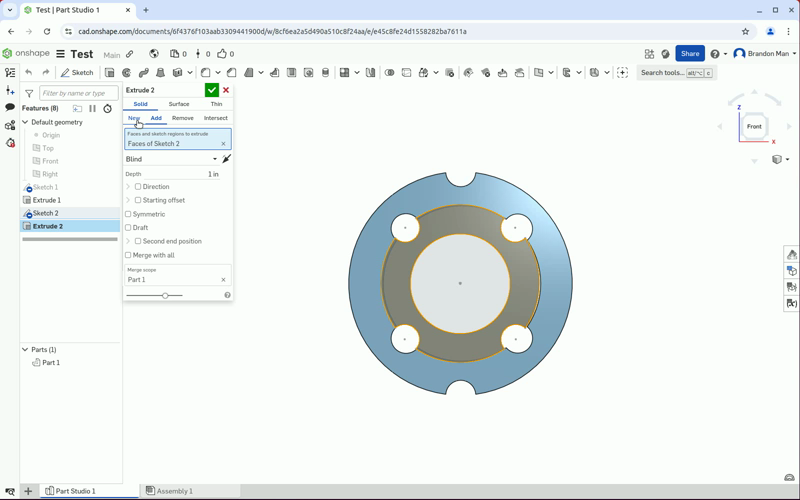
click(137, 120)
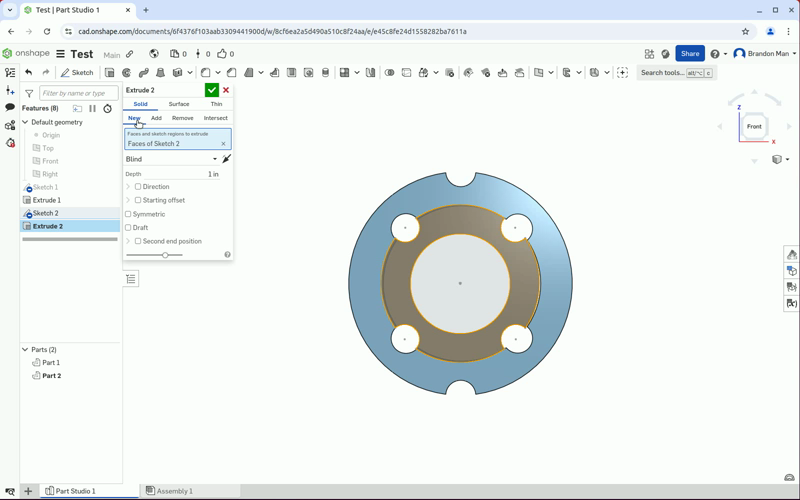
key(tab, 4)
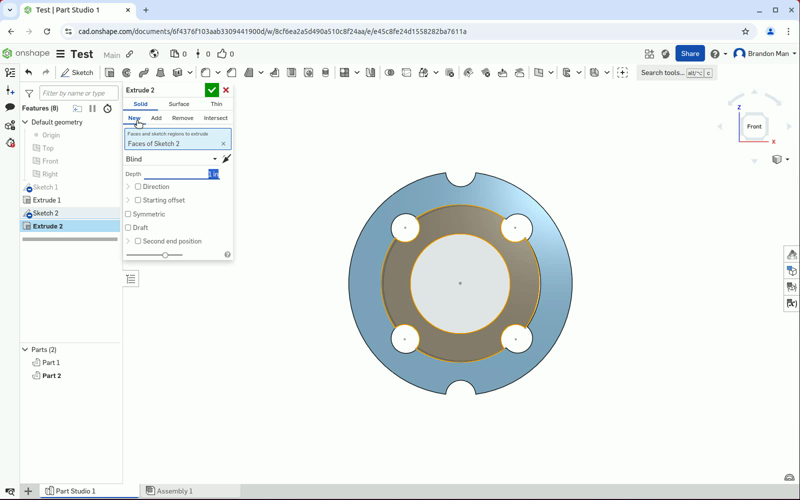
text(0.722)
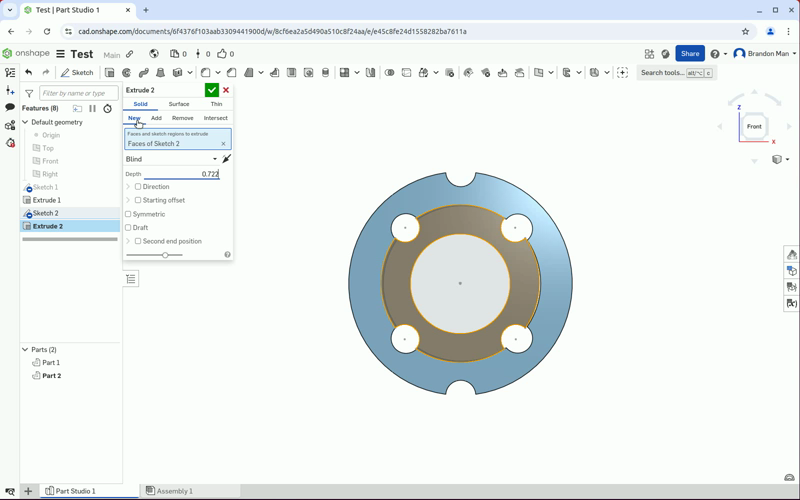
key(enter)
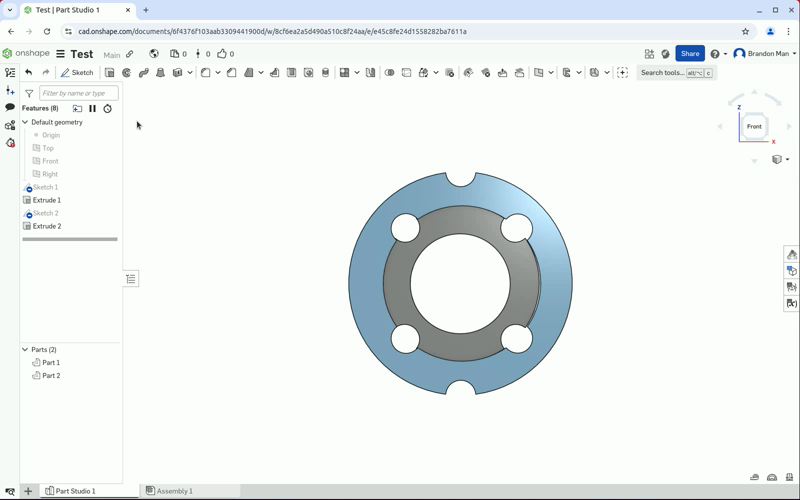
key(shift+h)
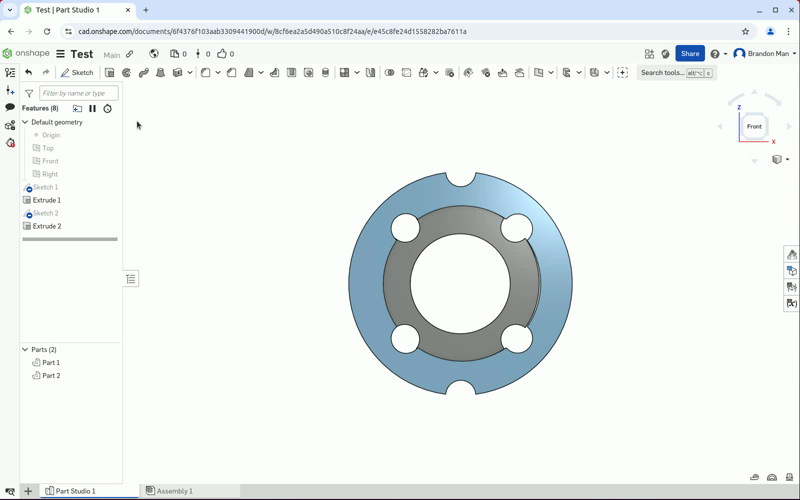
key(shift+h)
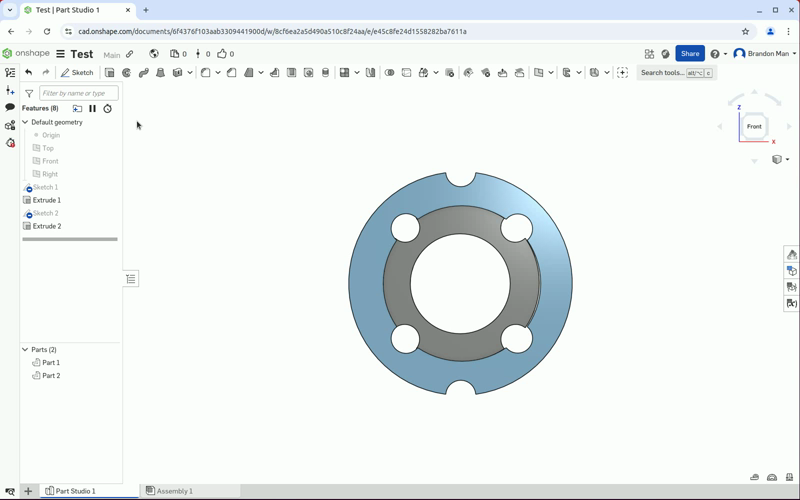
mouse_move(73, 189)
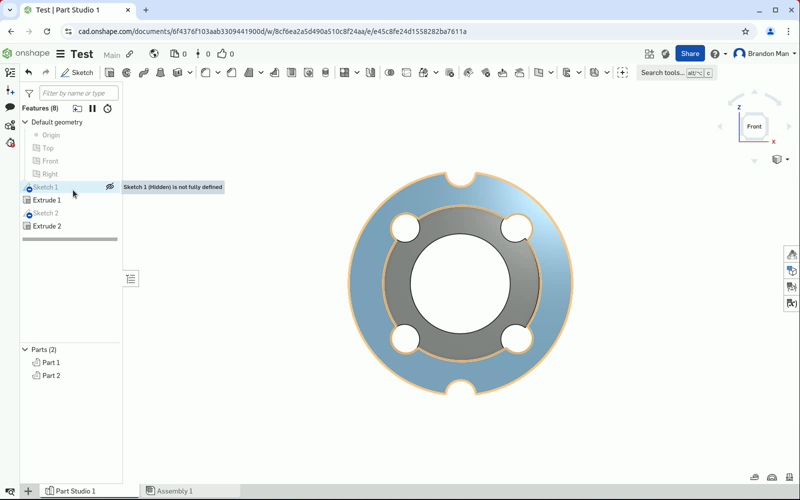
click(73, 189)
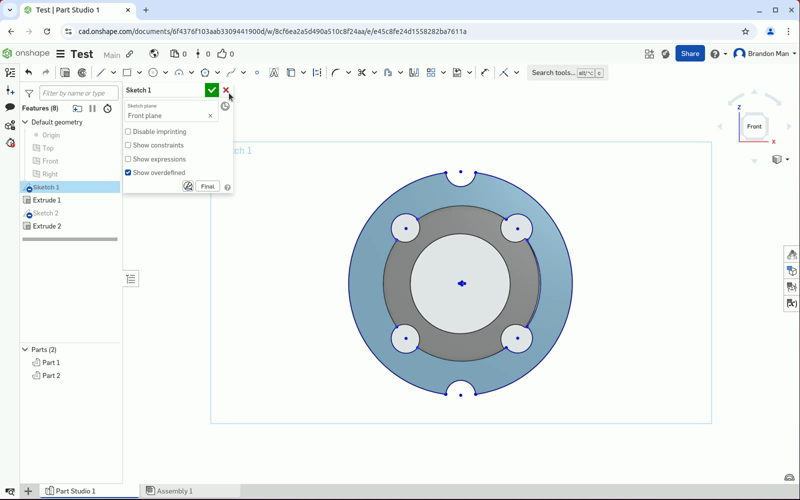
mouse_move(229, 92)
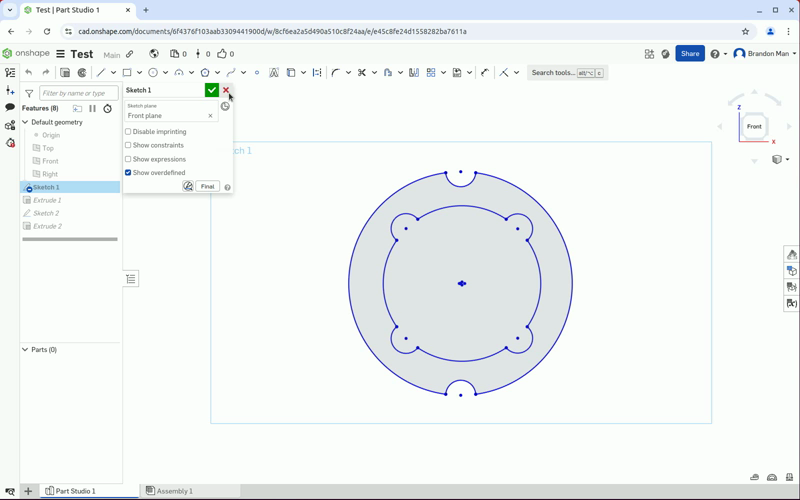
click(229, 92)
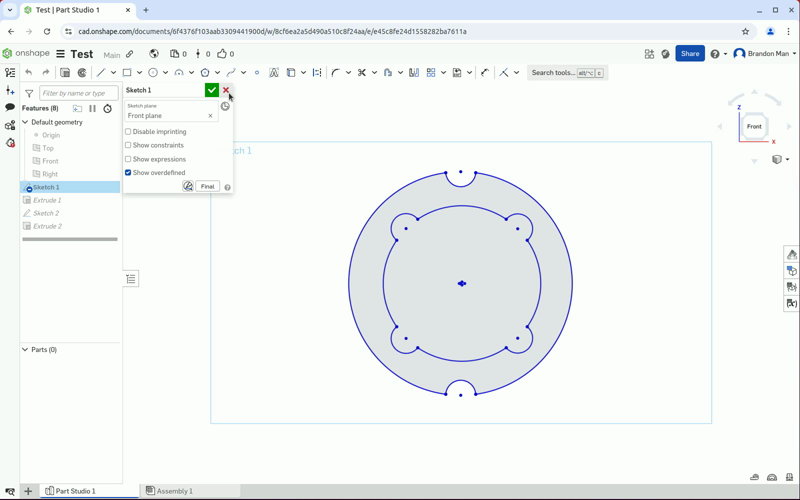
key(shift+s)
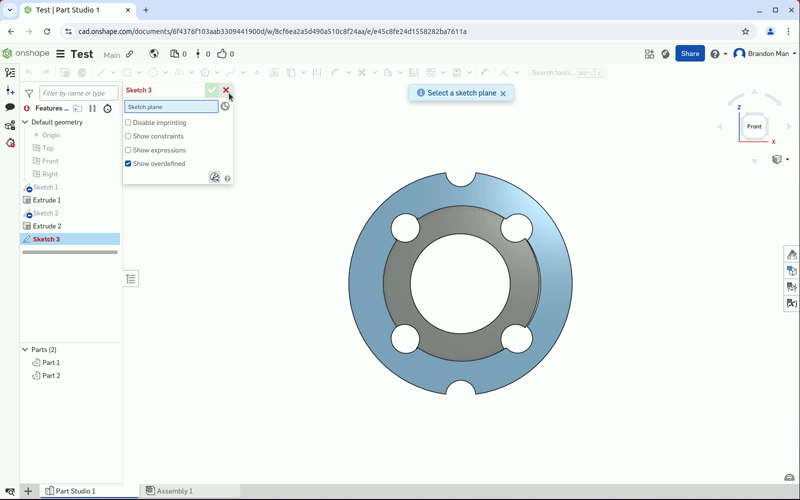
mouse_move(73, 163)
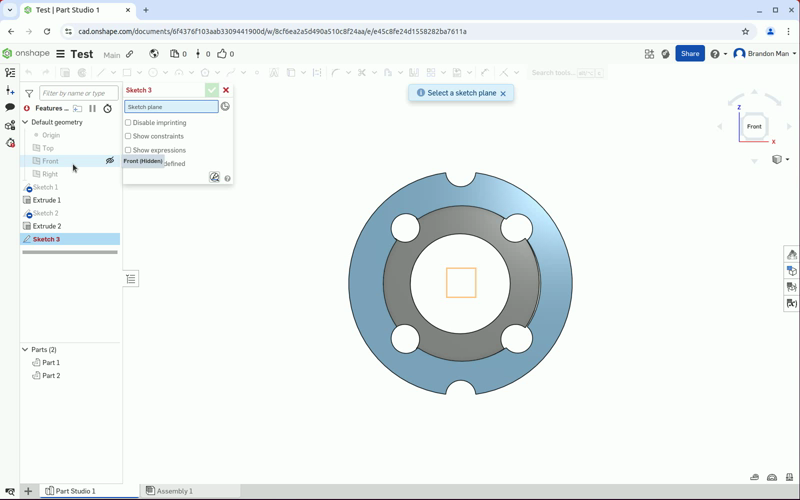
click(73, 163)
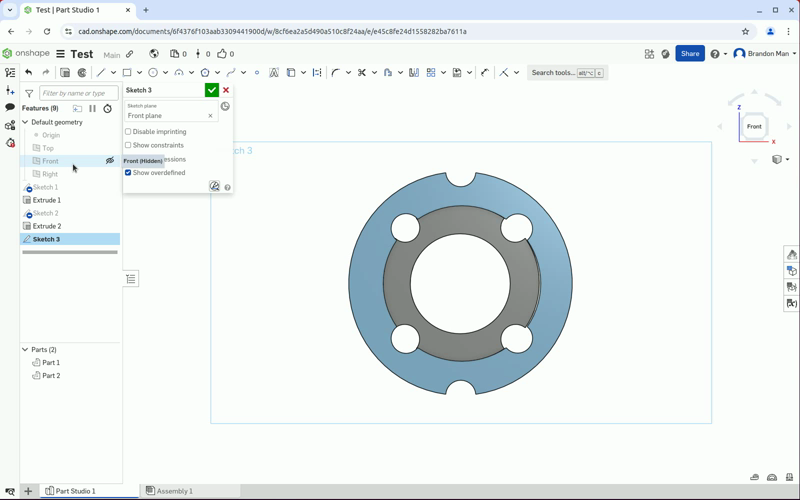
mouse_move(73, 352)
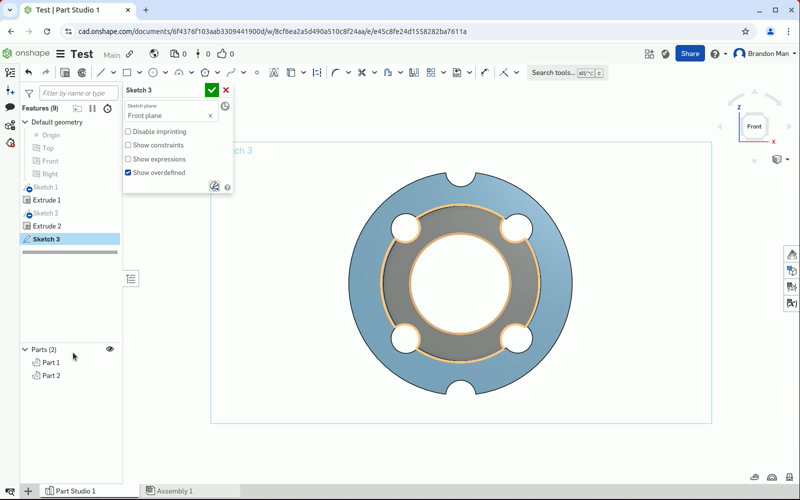
key(y)
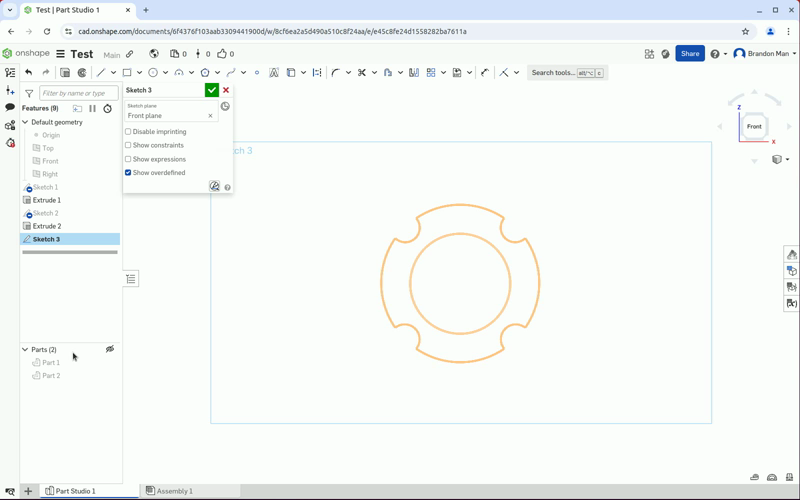
key(c)
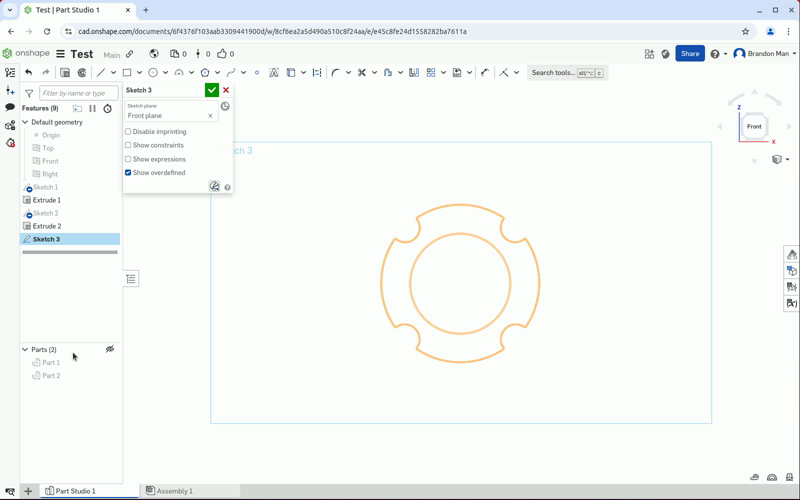
key_down(shift)
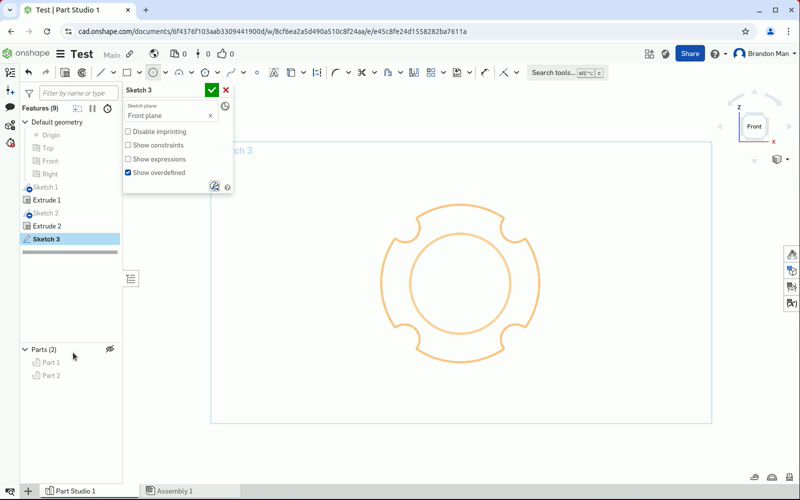
mouse_move(461, 282)
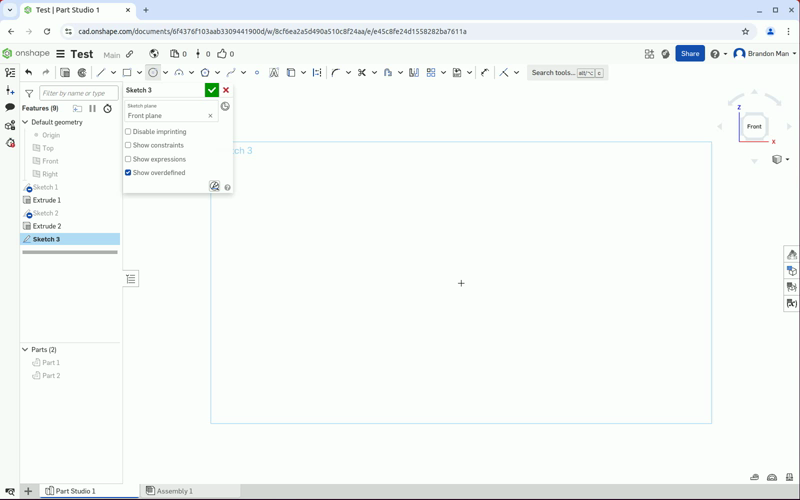
click(461, 282)
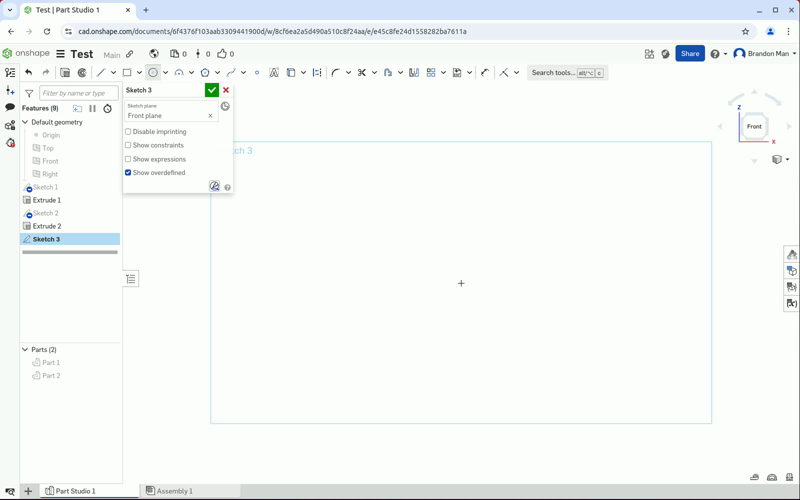
key_up(shift)
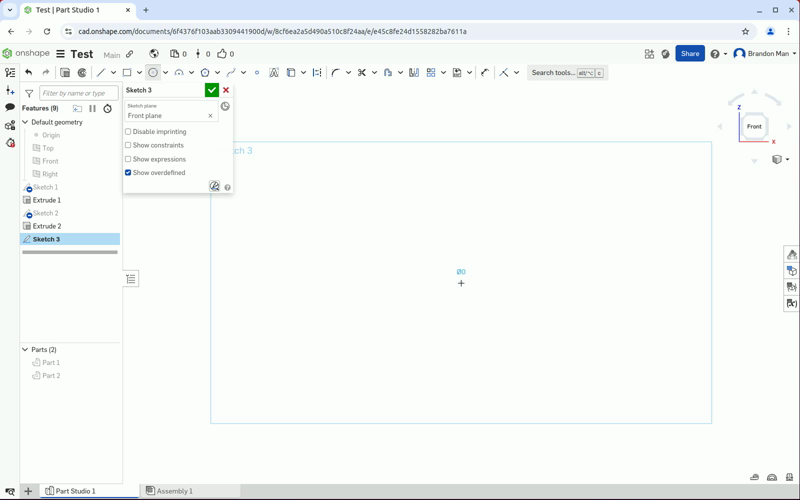
mouse_move(511, 282)
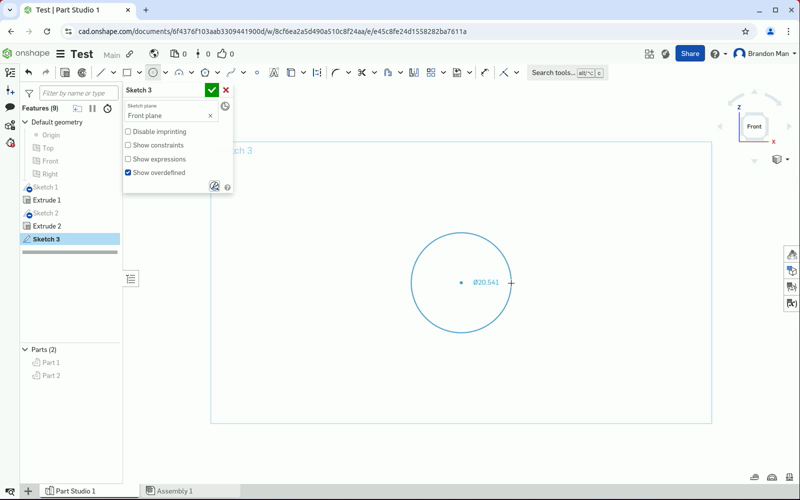
click(511, 282)
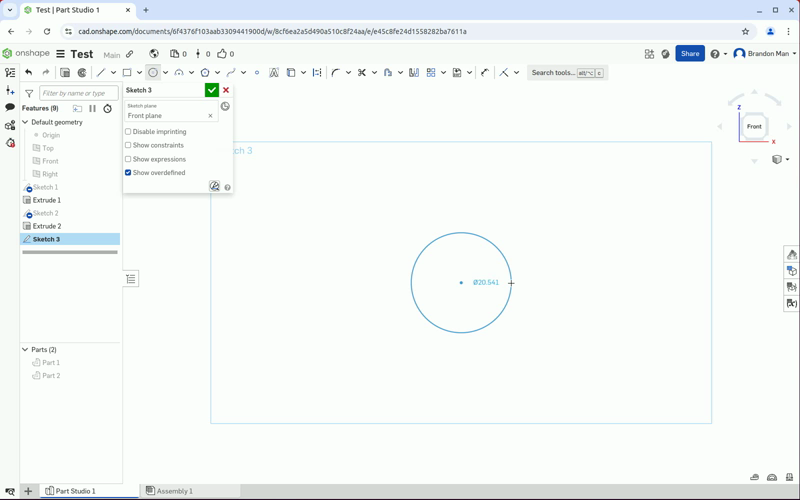
key(esc)
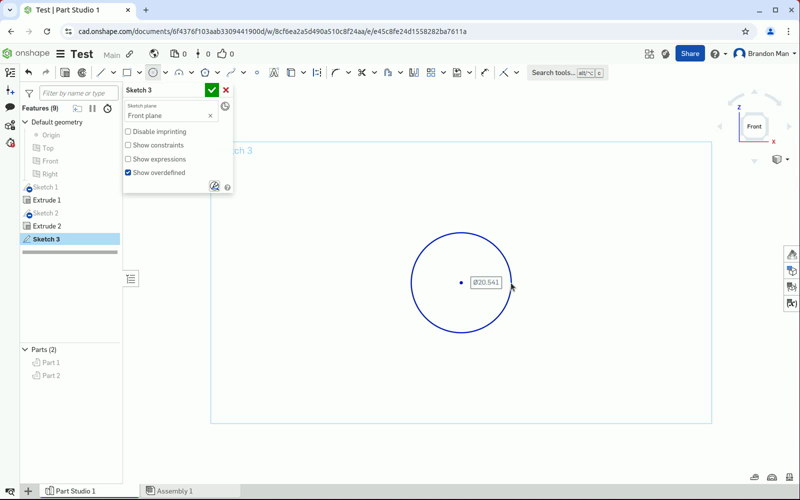
key(c)
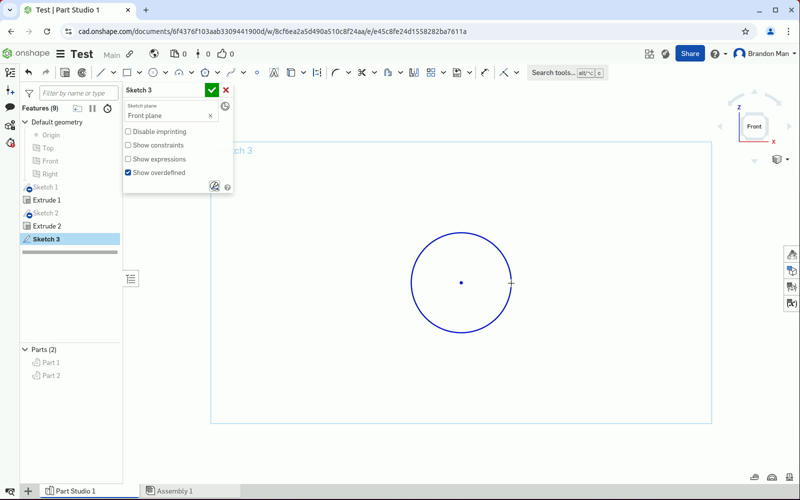
key_down(shift)
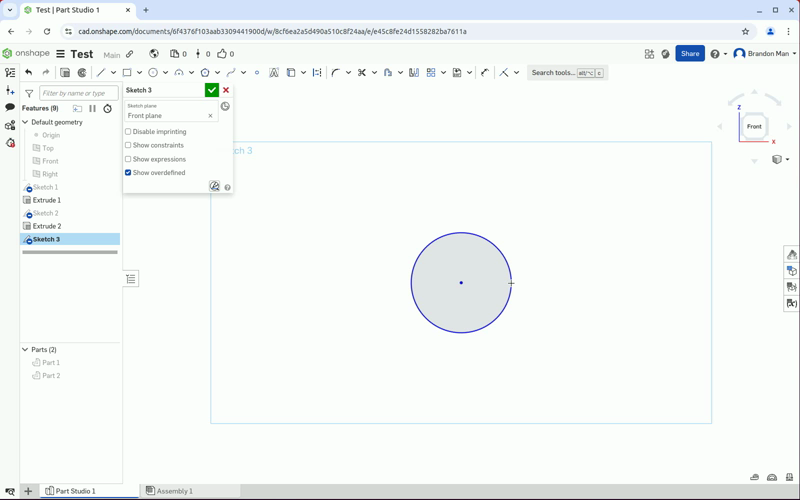
mouse_move(461, 282)
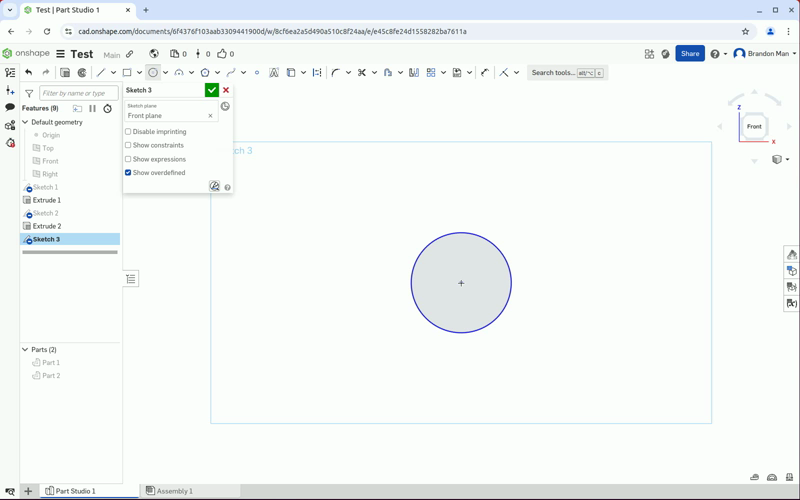
click(461, 282)
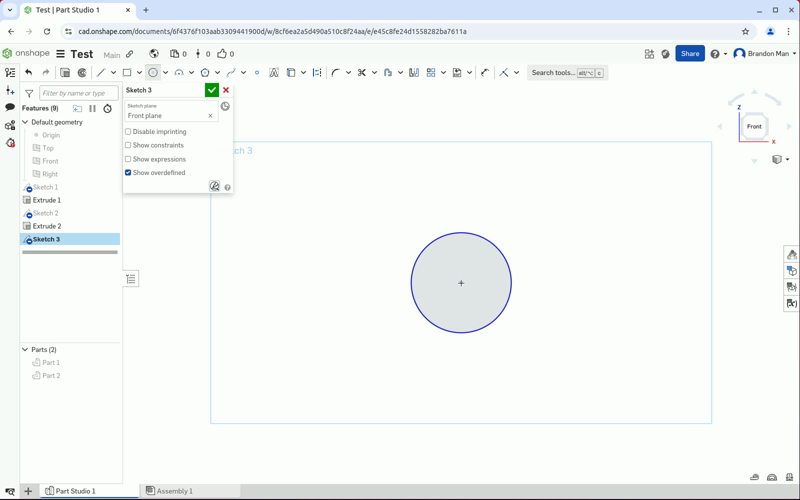
key_up(shift)
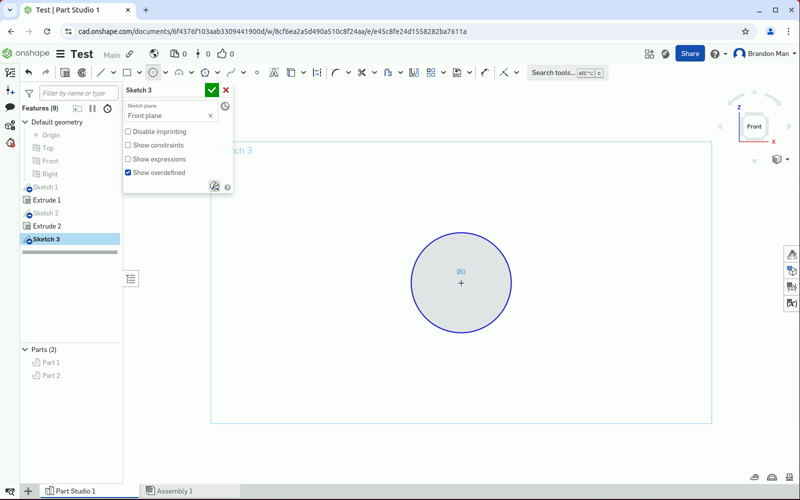
mouse_move(487, 282)
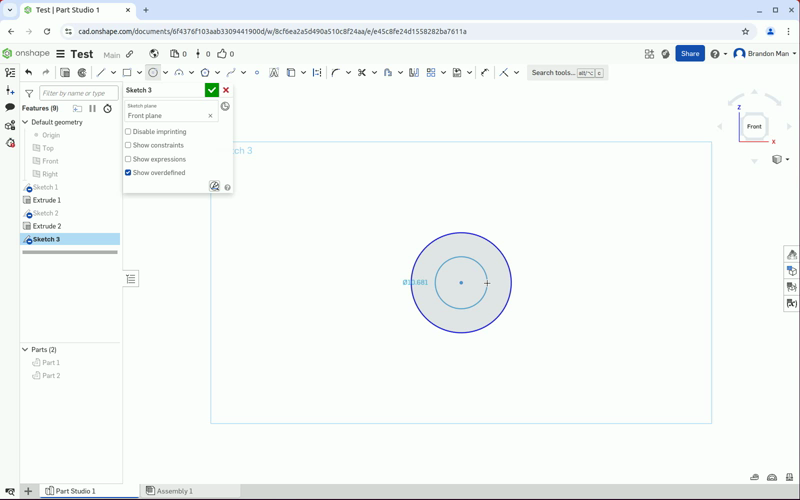
click(487, 282)
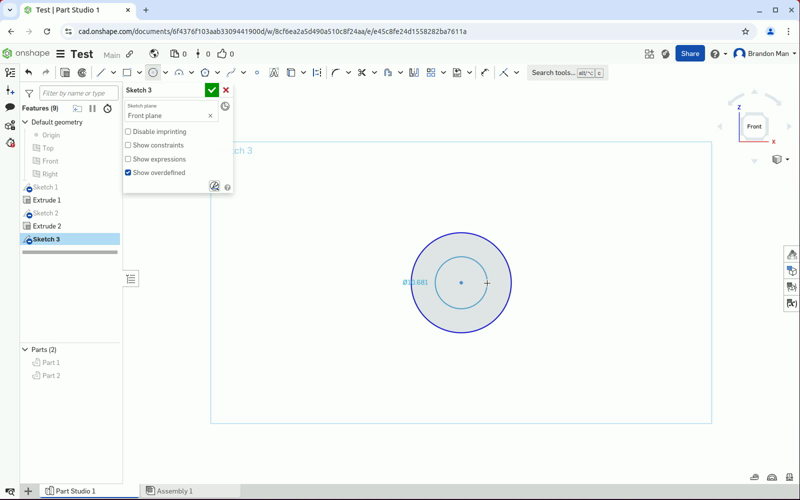
key(esc)
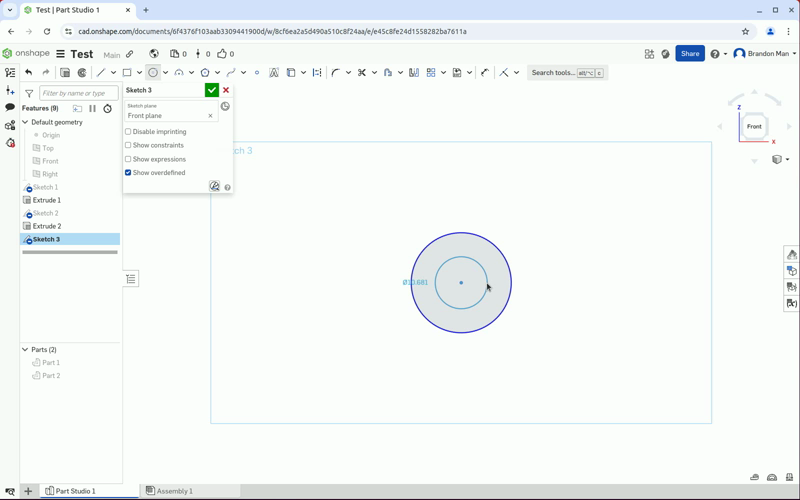
mouse_move(446, 310)
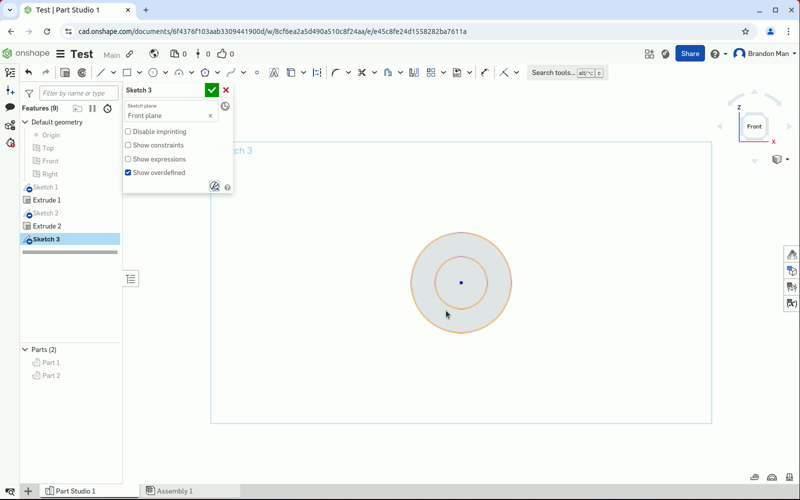
click(446, 310)
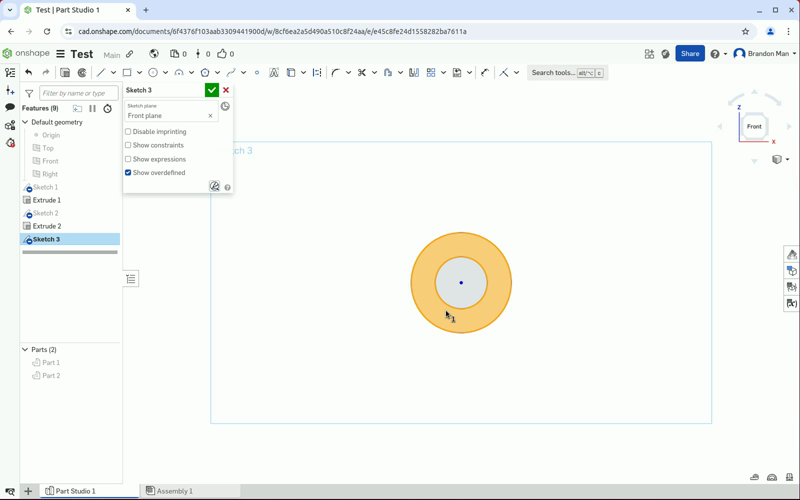
mouse_move(73, 352)
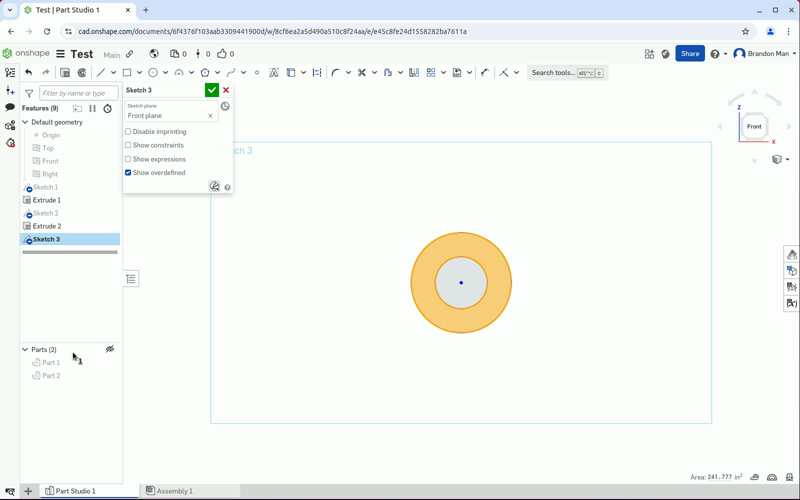
key(shift+y)
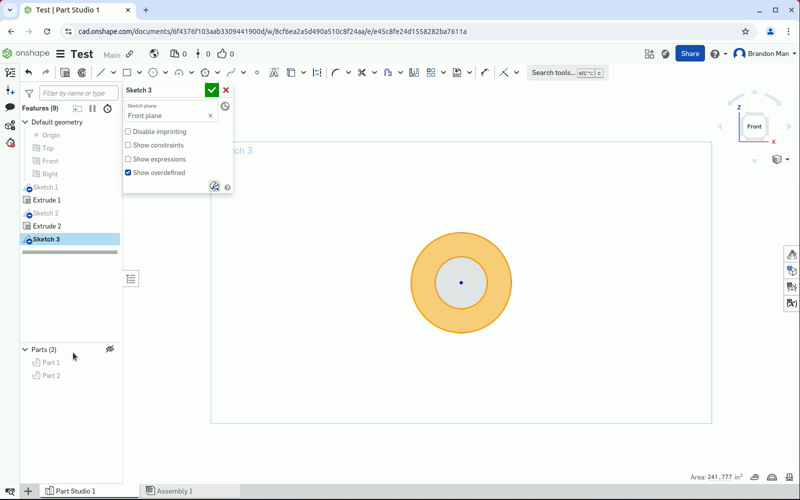
key(shift+e)
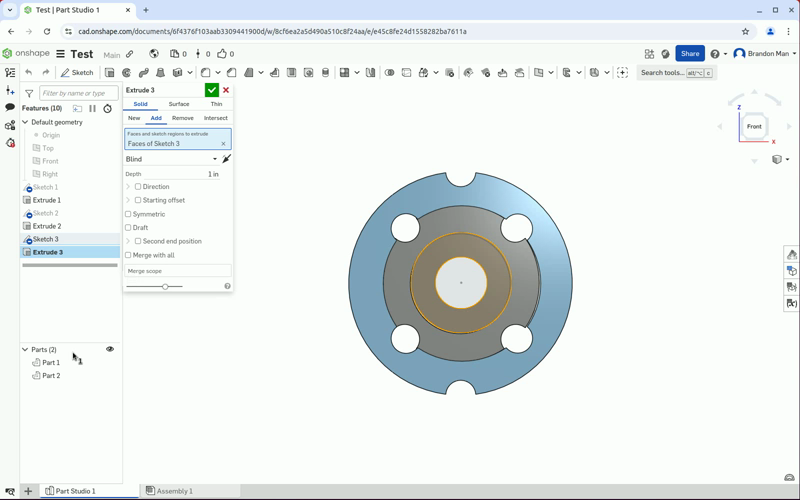
mouse_move(143, 106)
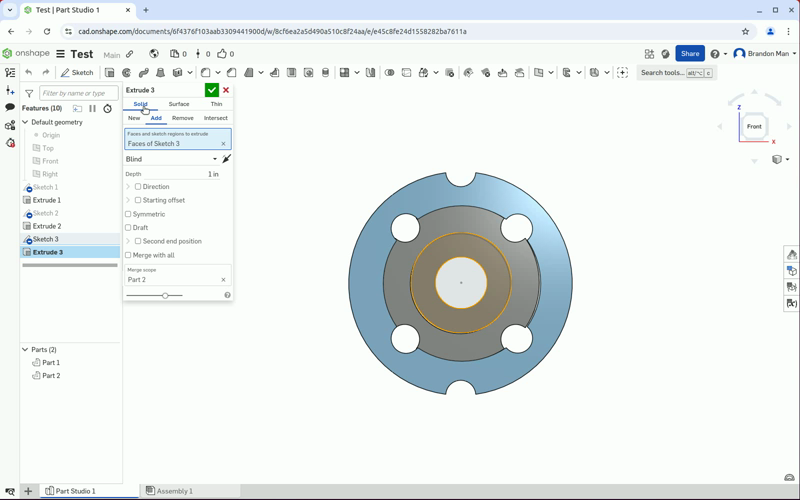
click(143, 106)
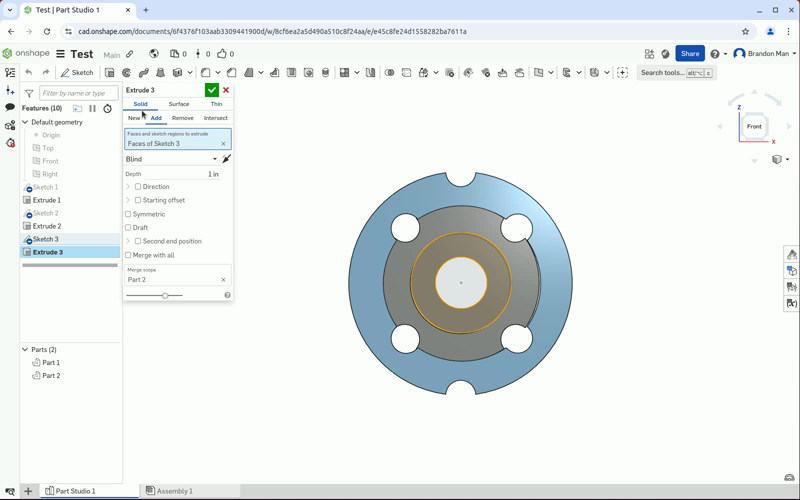
mouse_move(137, 120)
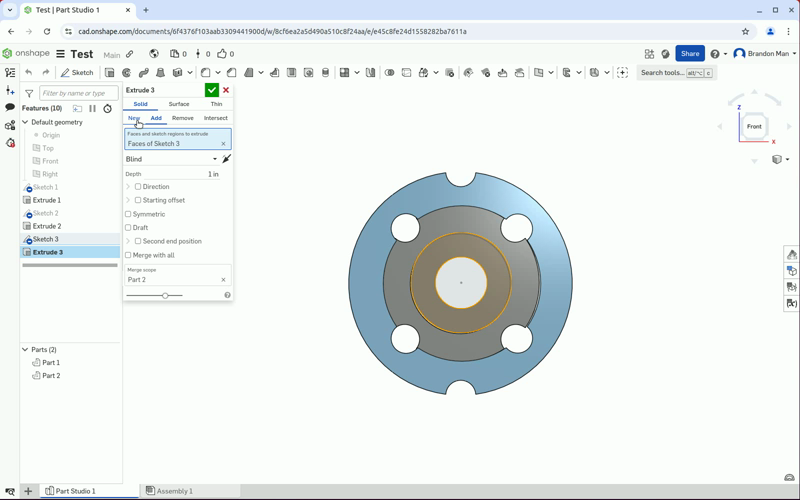
click(137, 120)
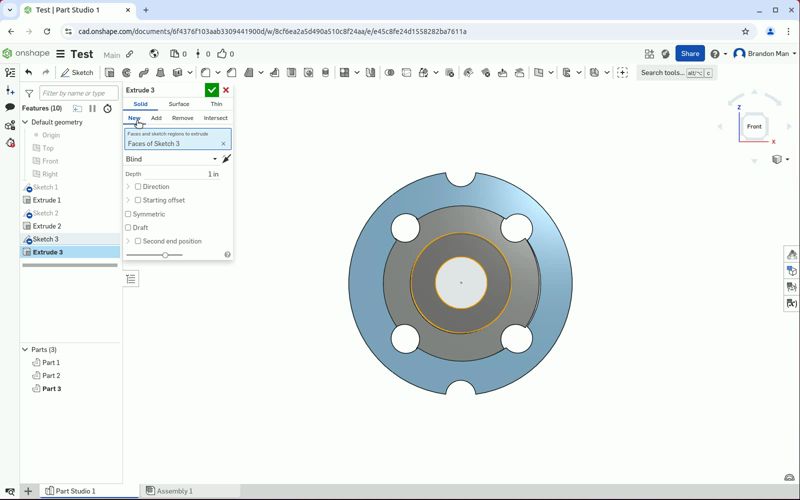
key(tab, 4)
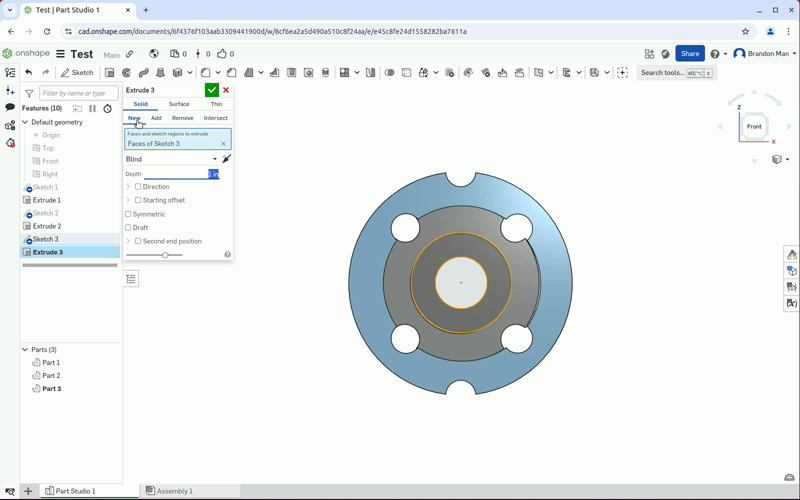
text(0.722)
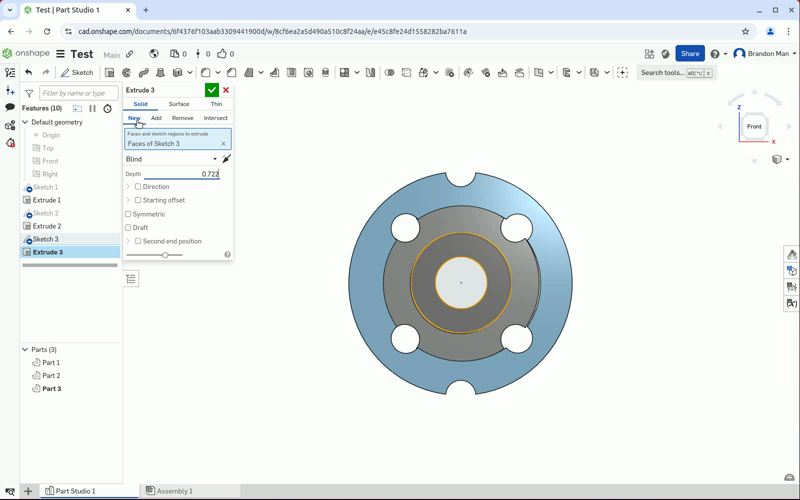
key(enter)
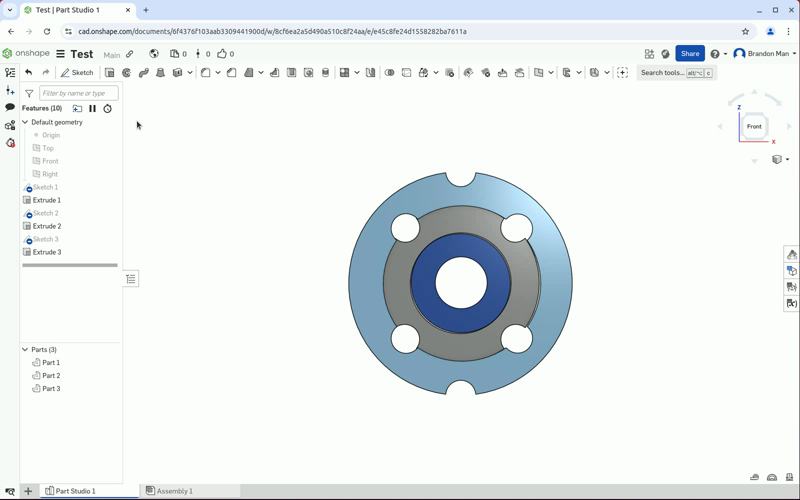
key(shift+h)
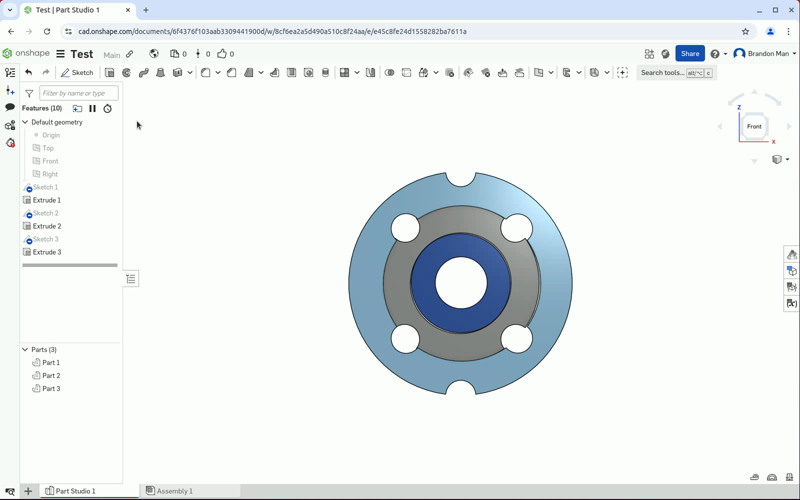
key(shift+h)
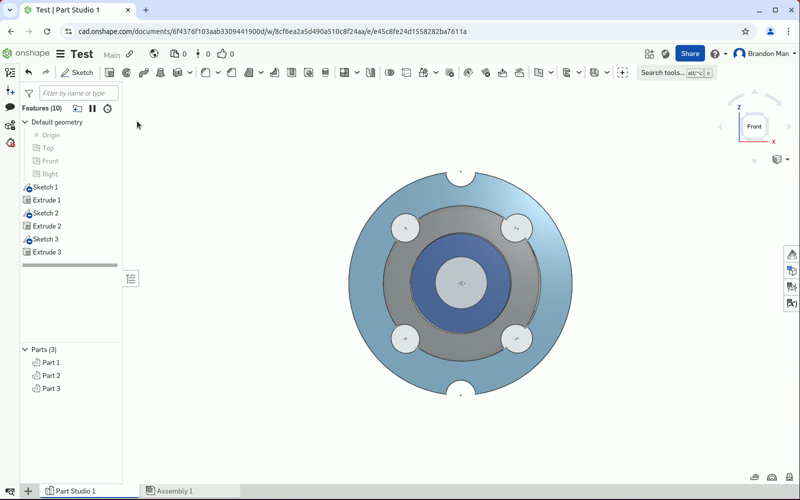
key(shift+7)
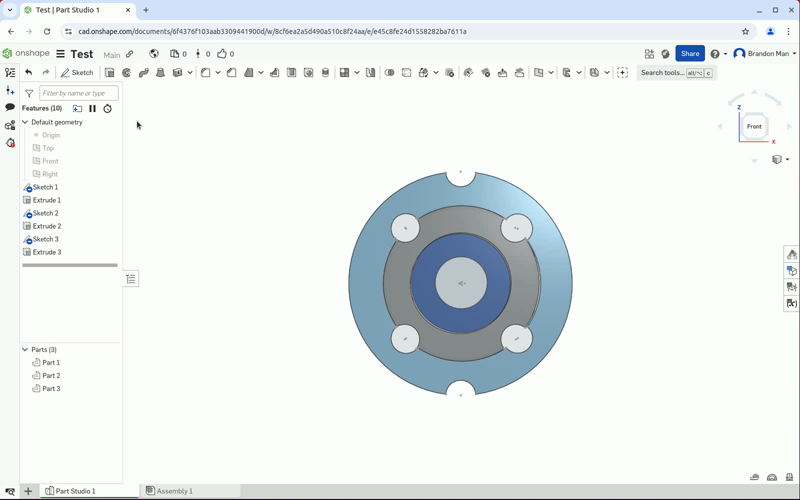
key(left, 2)
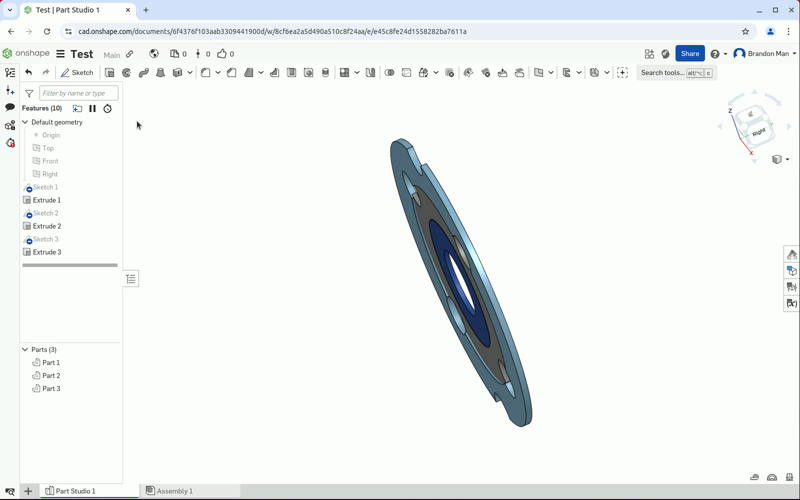
key(down, 2)
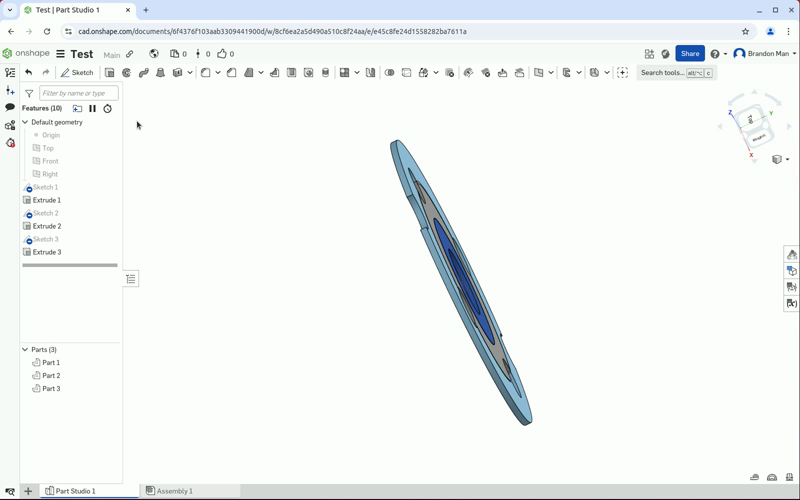
key(up, 2)
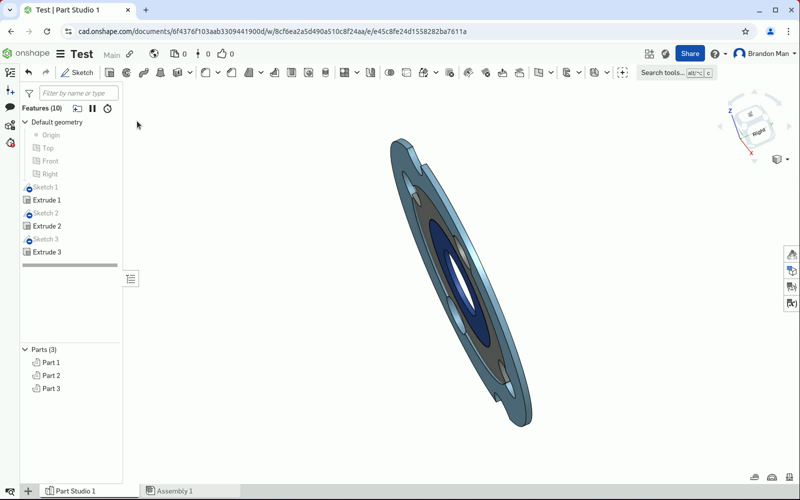
key(right, 2)
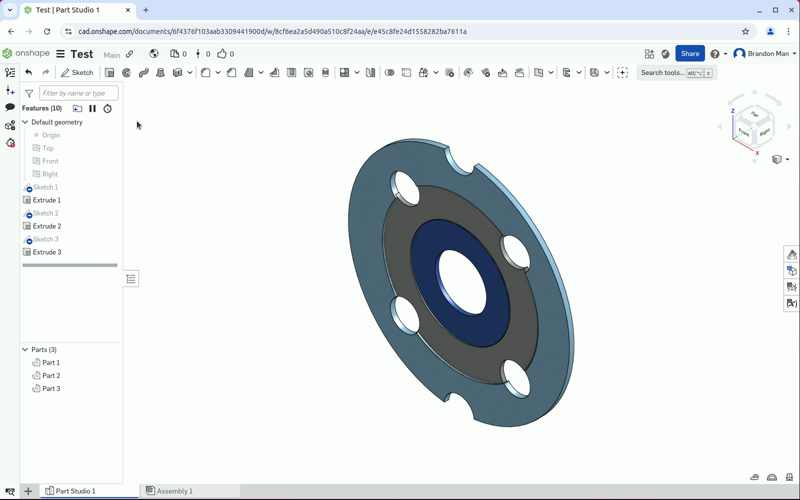
mouse_move(73, 189)
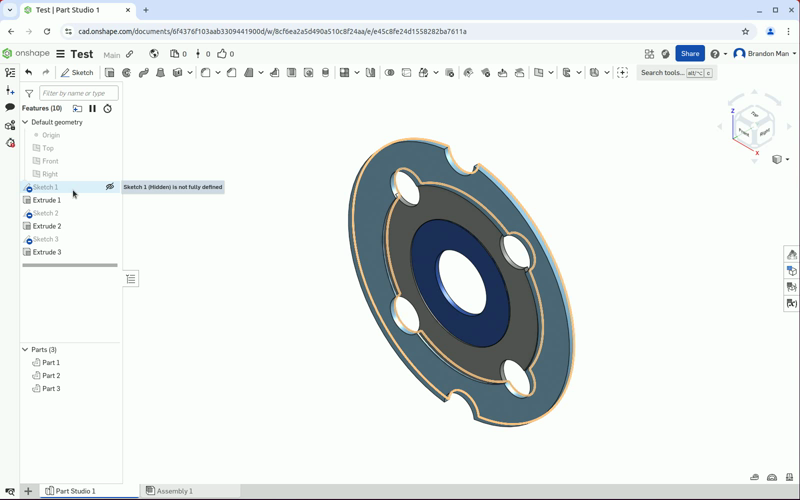
click(73, 189)